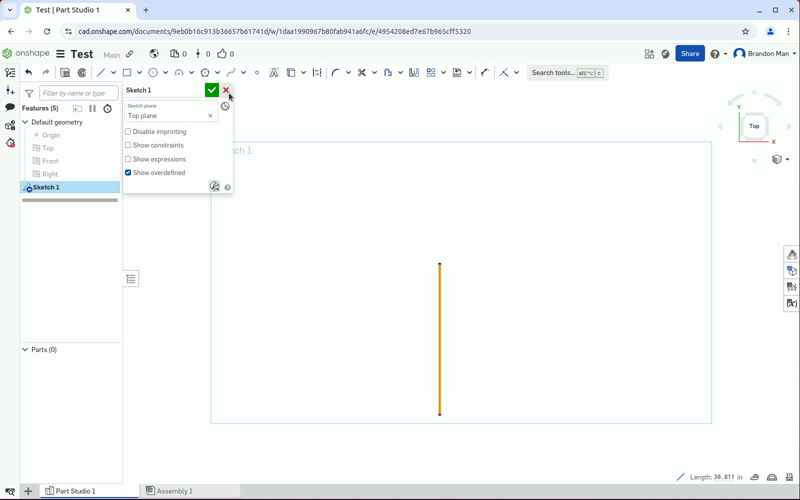
key(shift+h)
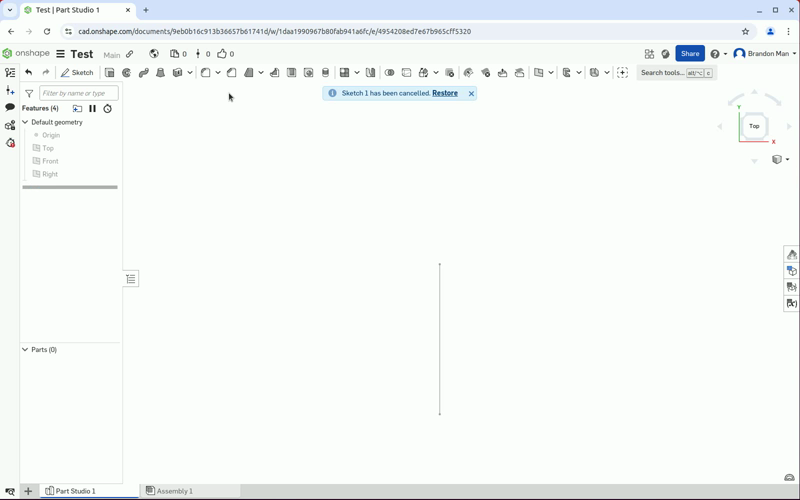
mouse_move(73, 352)
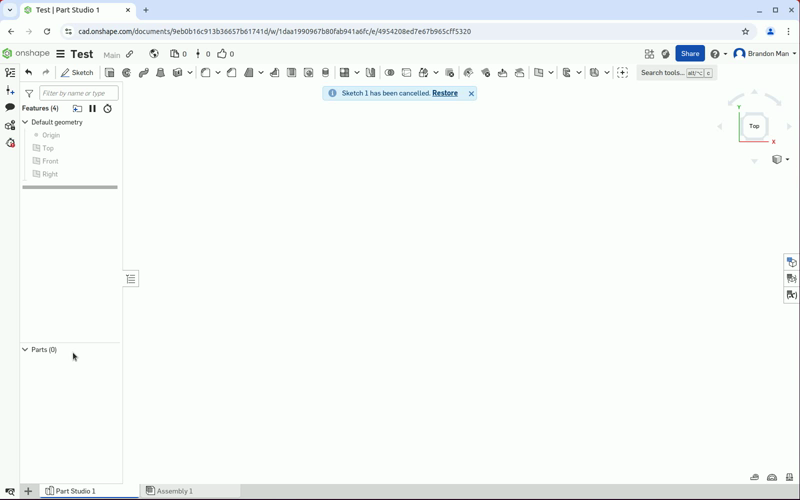
key(y)
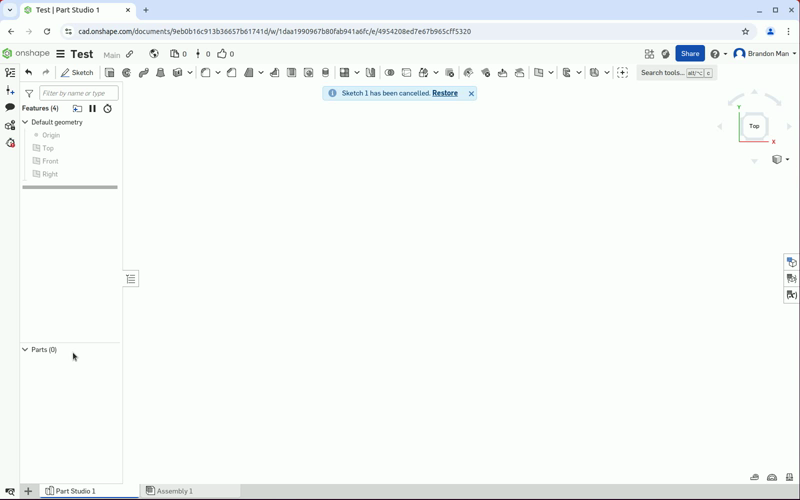
key(shift+p)
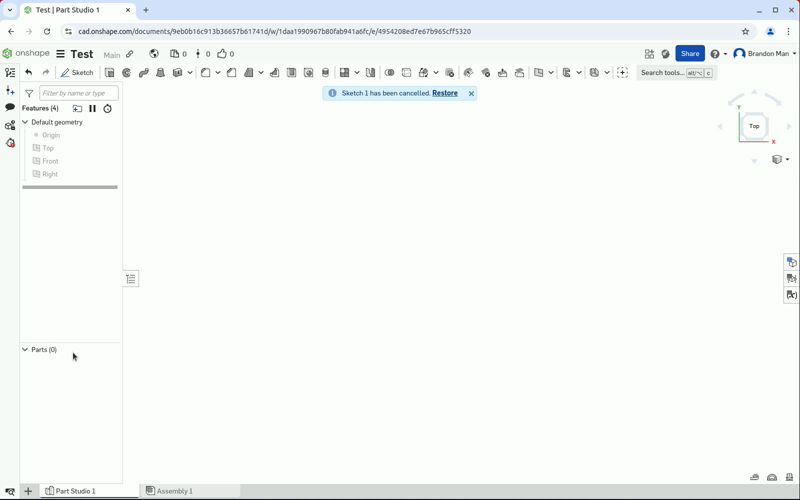
key(space)
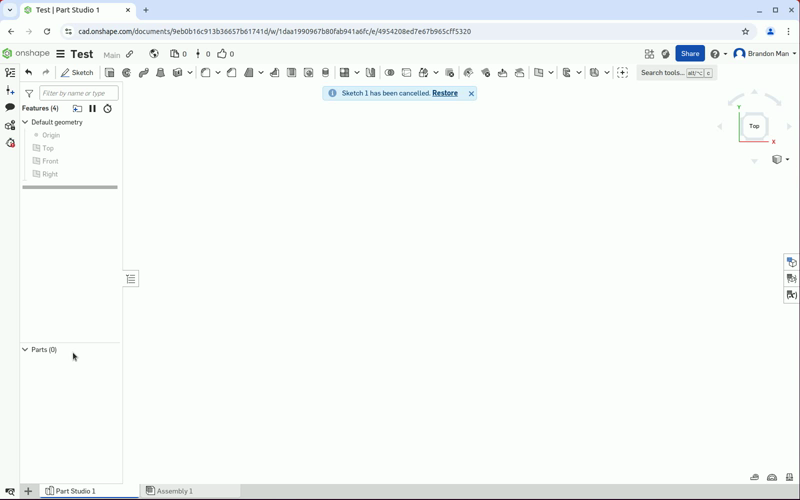
key_down(shift)
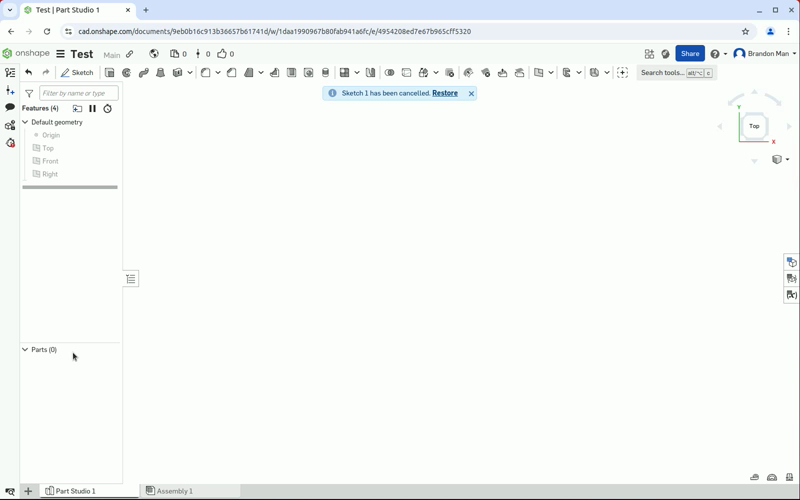
key(up)
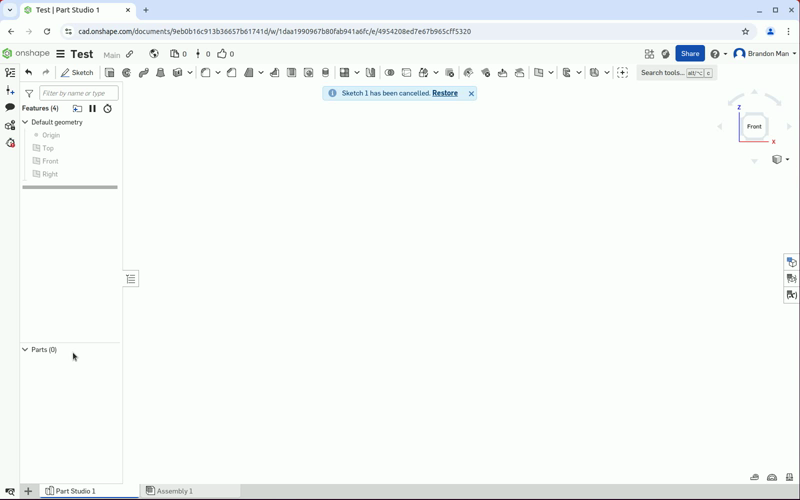
key_up(shift)
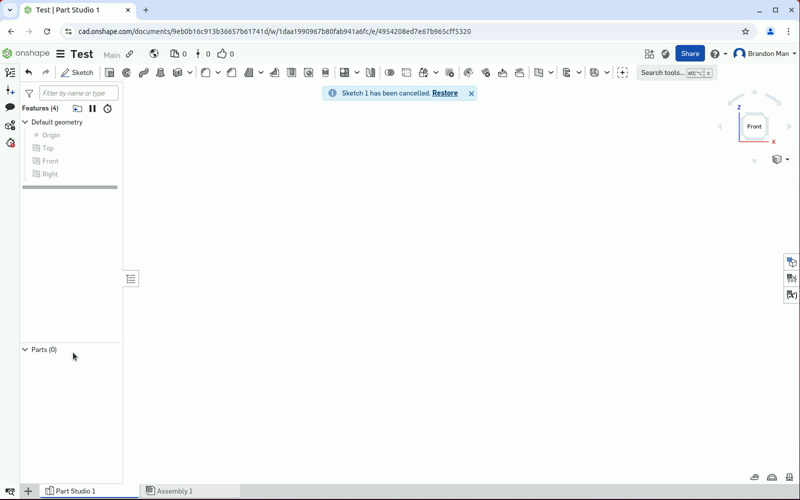
mouse_move(73, 352)
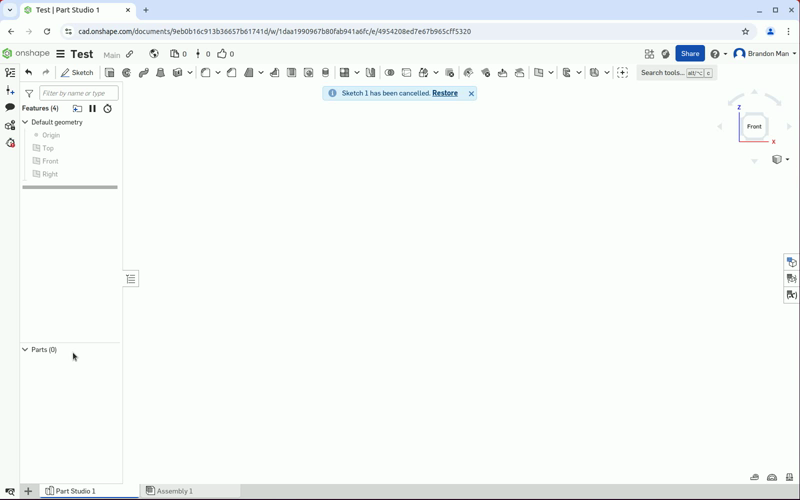
key(shift+y)
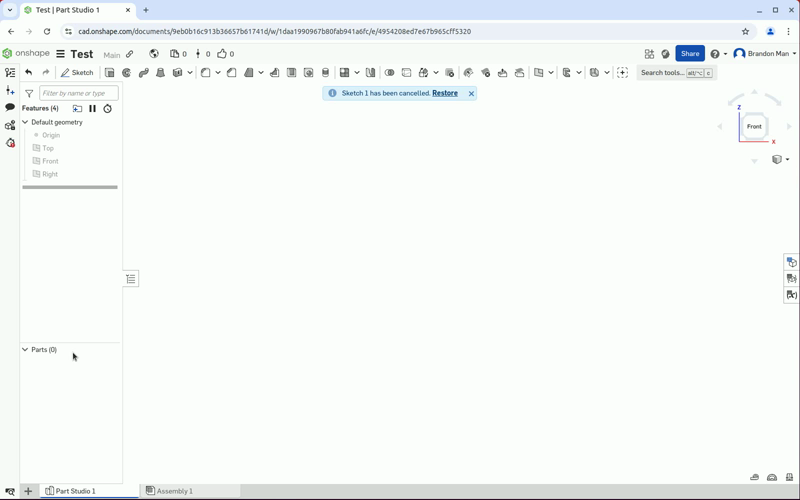
key(shift+s)
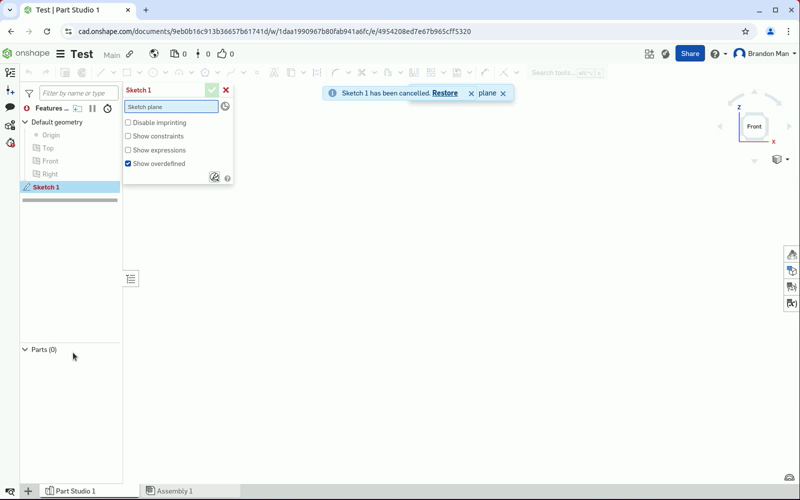
mouse_move(73, 163)
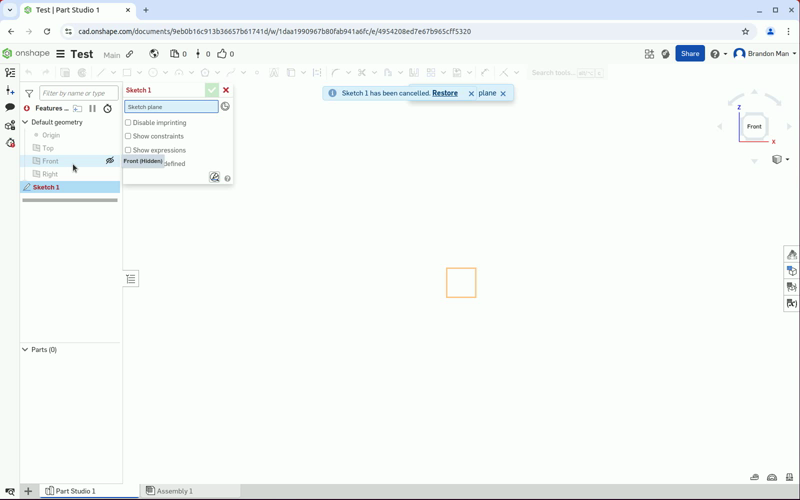
click(73, 163)
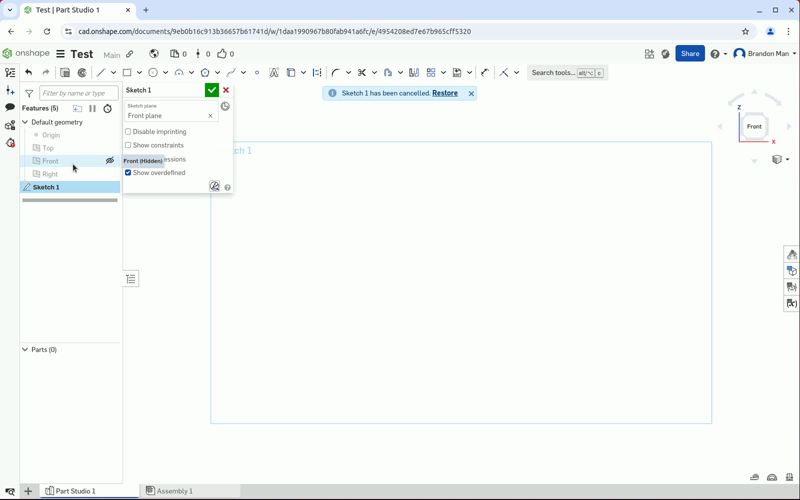
mouse_move(73, 352)
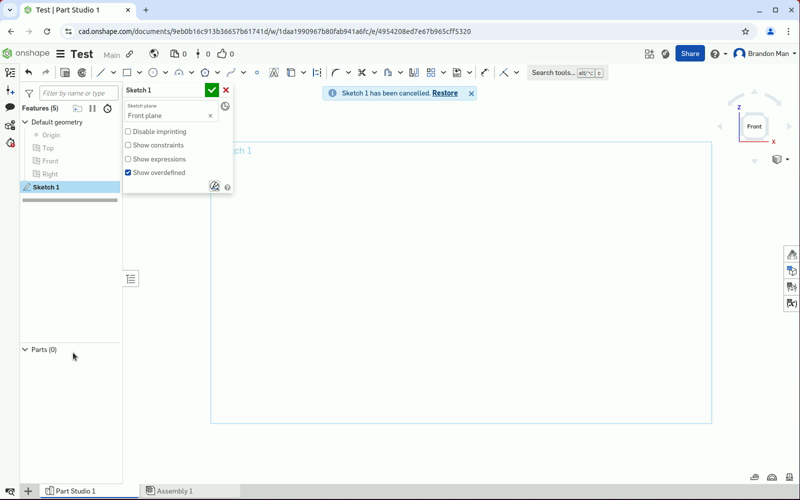
key(y)
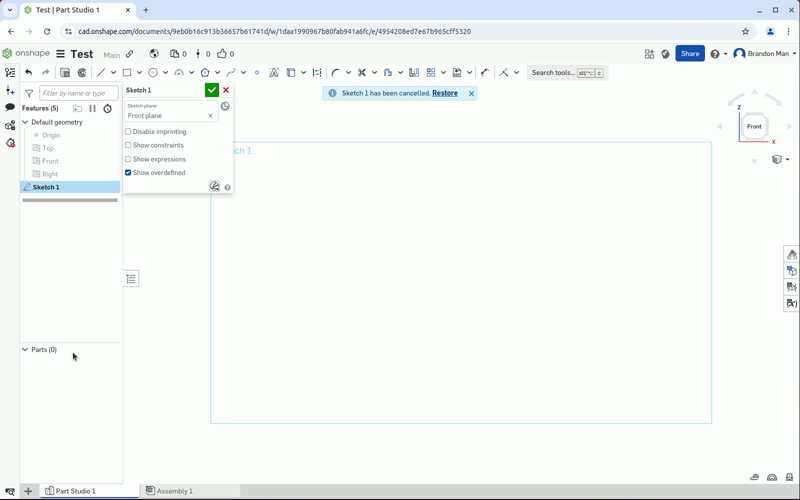
key(l)
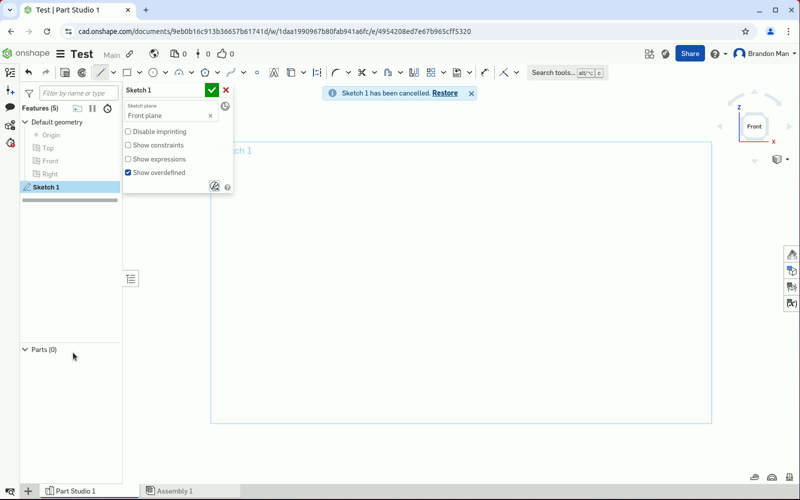
key_down(shift)
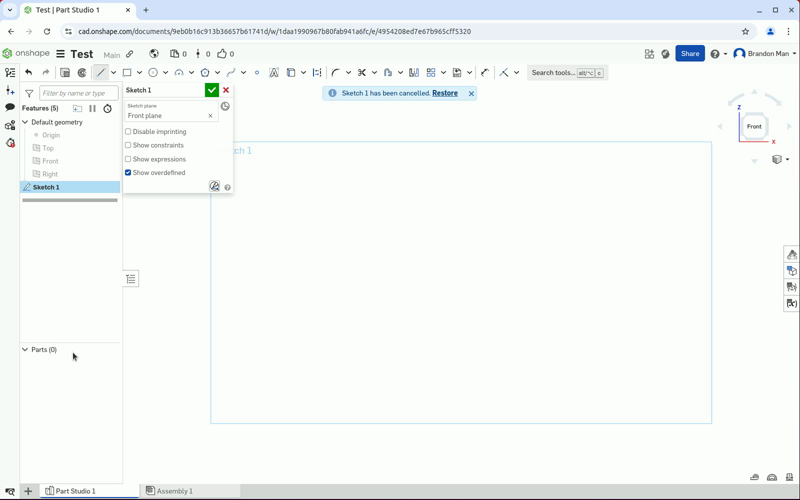
mouse_move(460, 330)
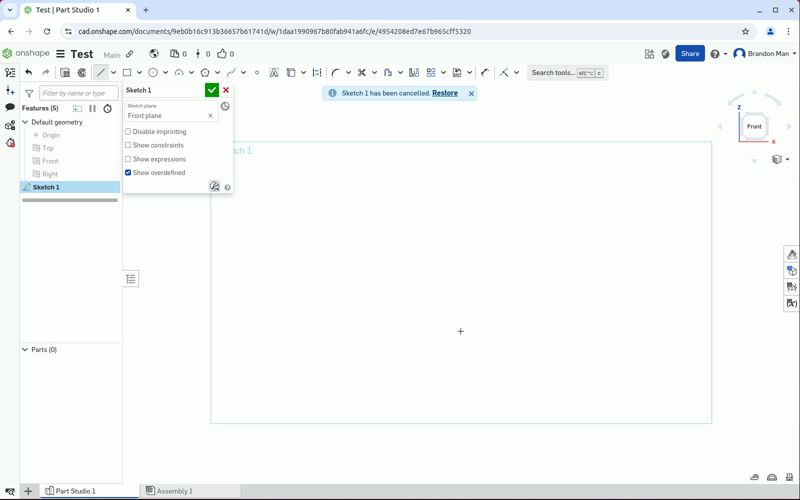
click(460, 330)
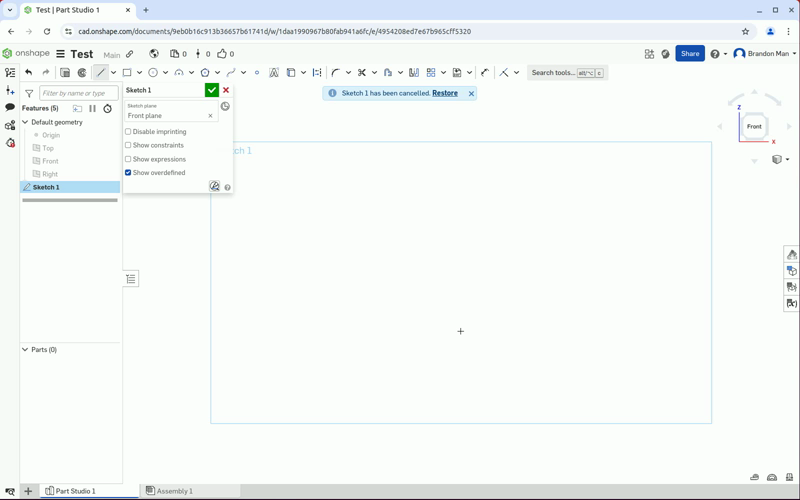
key_up(shift)
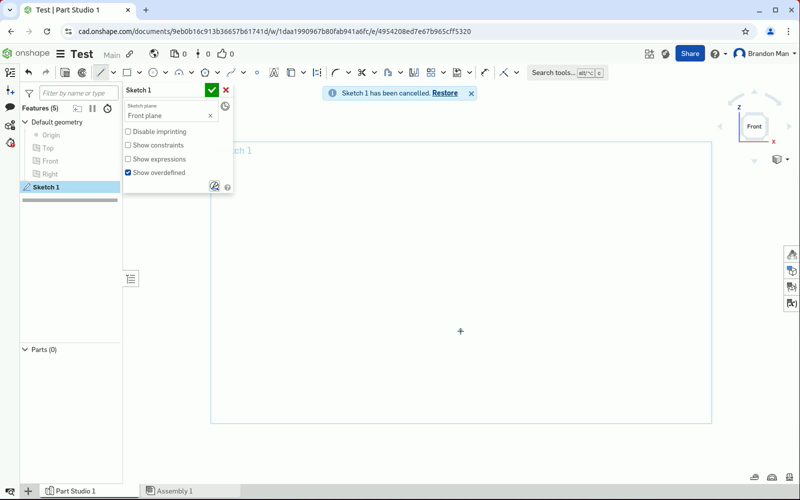
key_down(shift)
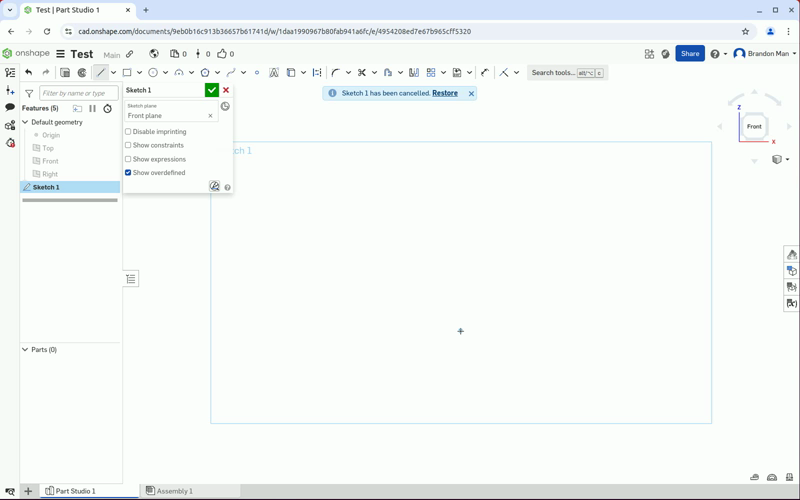
mouse_move(541, 330)
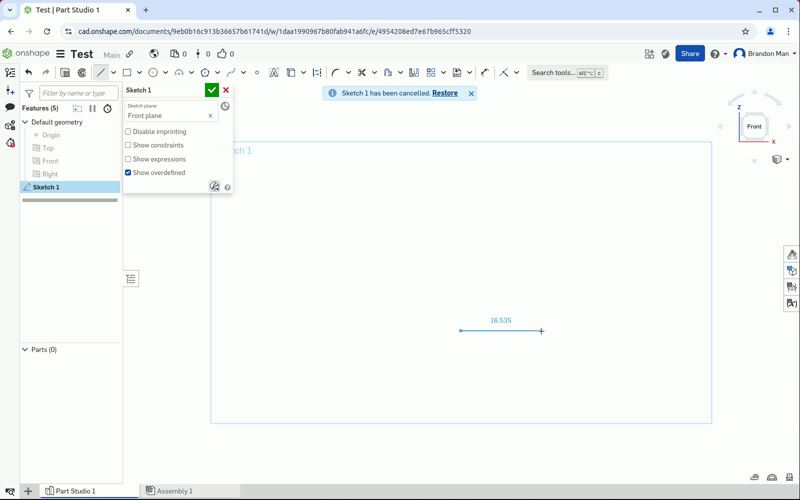
click(541, 330)
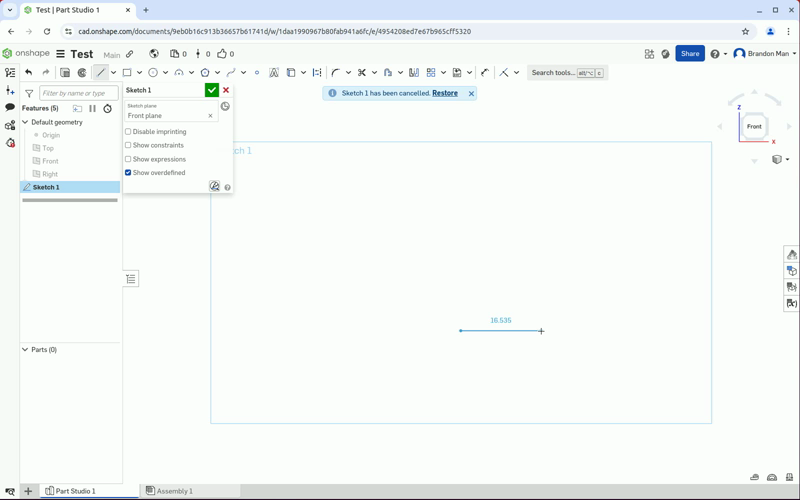
key_up(shift)
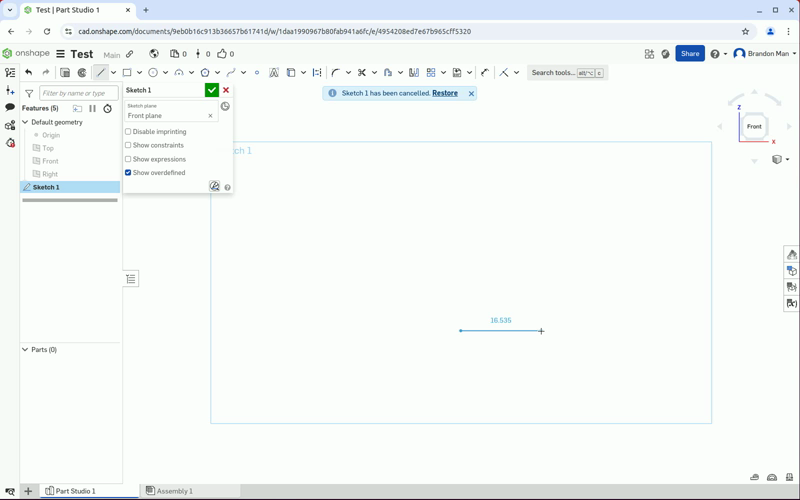
key(esc)
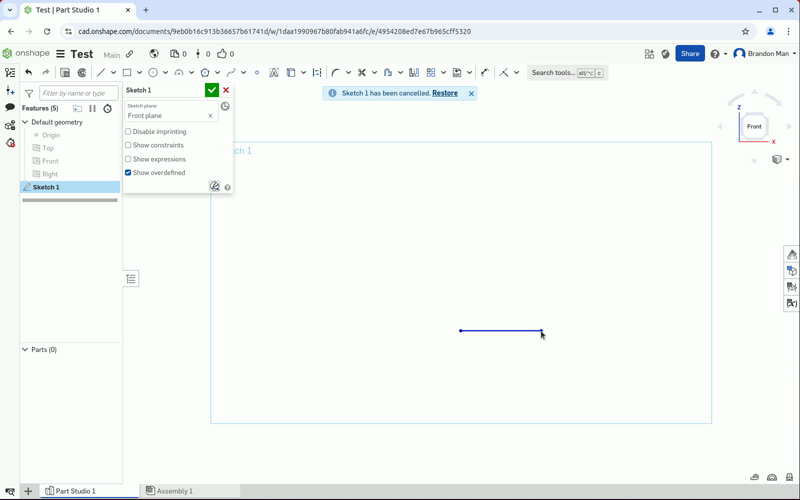
key(a)
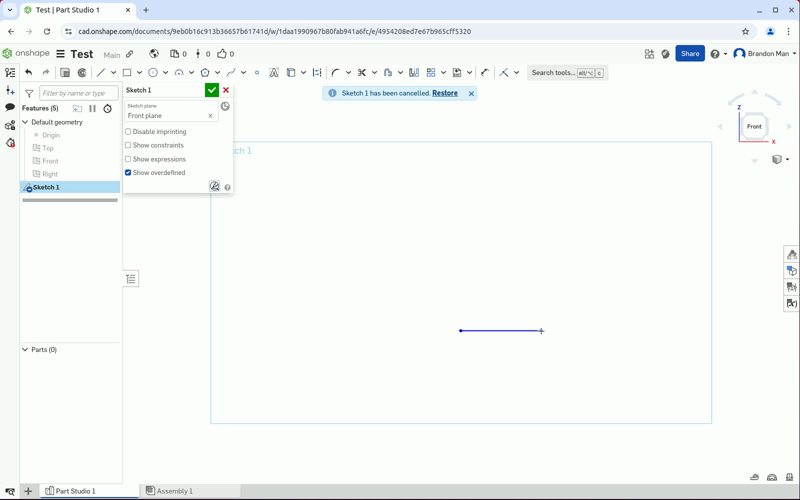
mouse_move(541, 330)
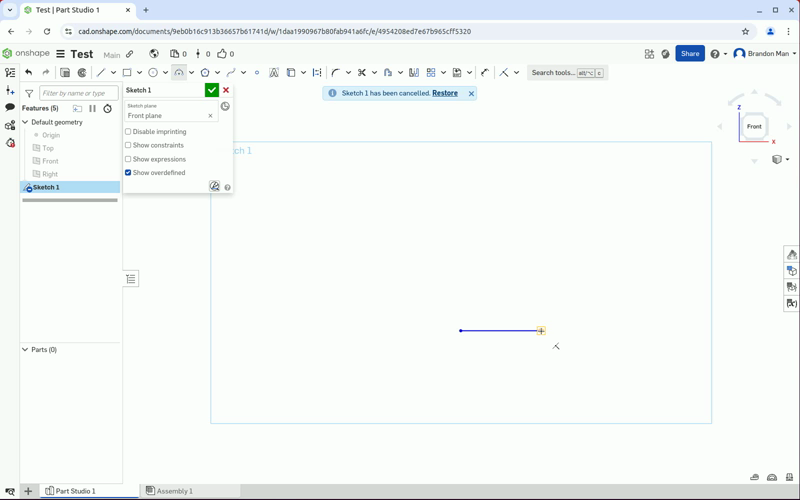
click(541, 330)
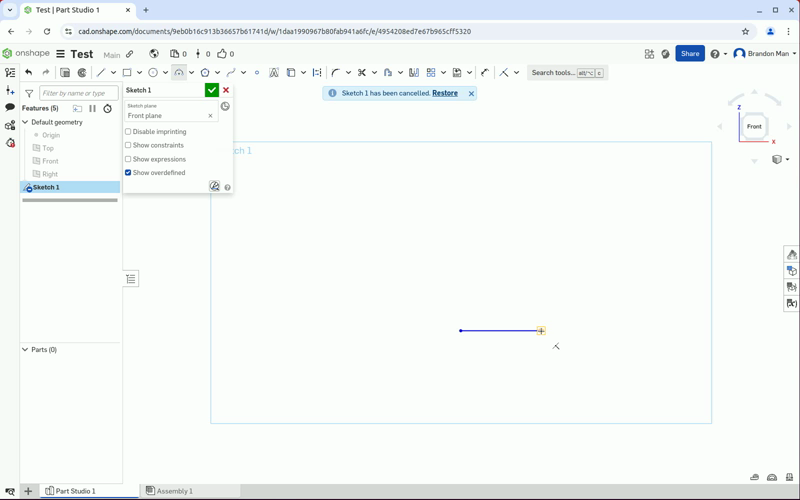
key_down(shift)
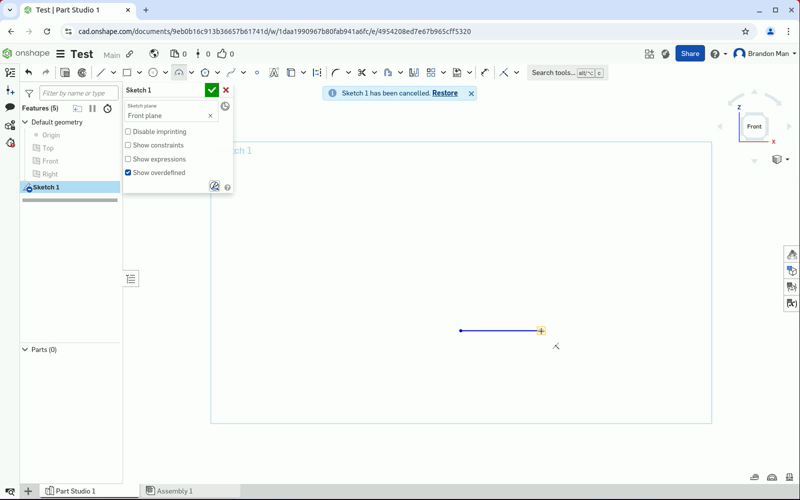
mouse_move(563, 256)
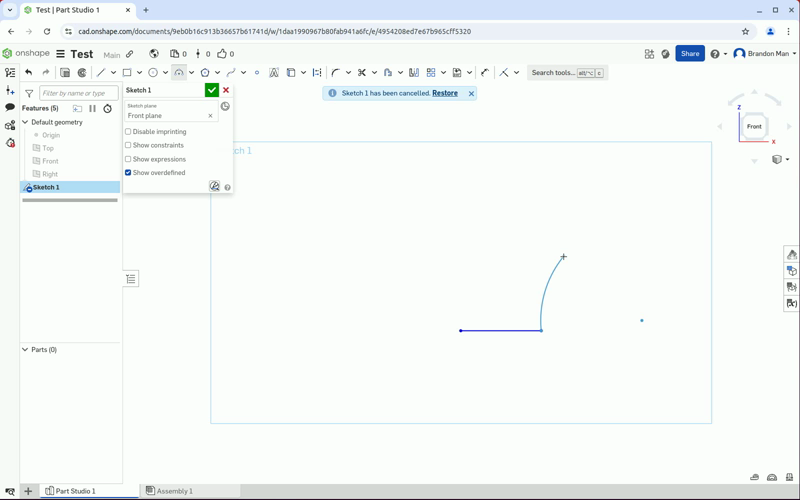
click(563, 256)
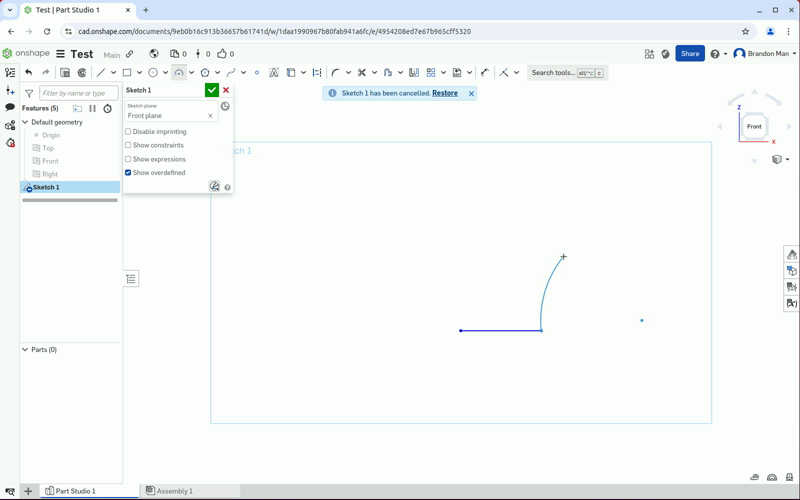
mouse_move(571, 299)
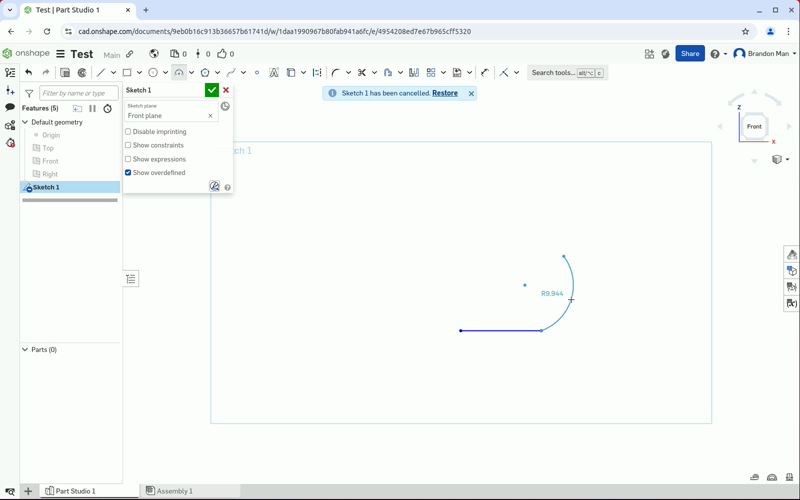
click(571, 299)
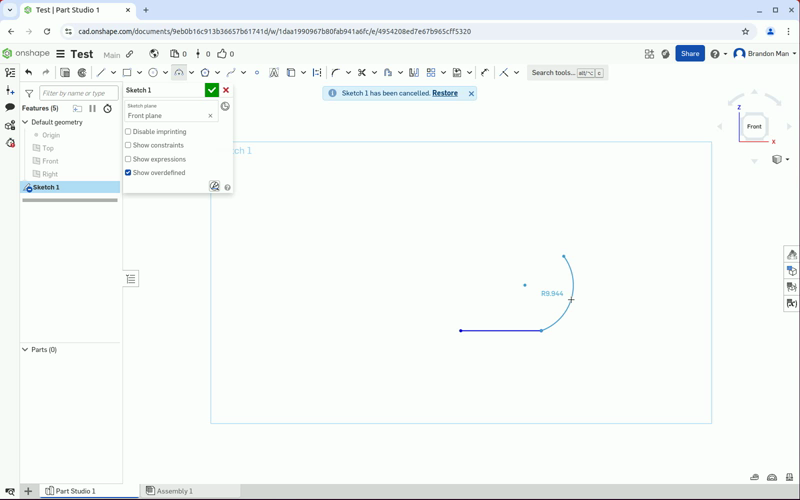
key_up(shift)
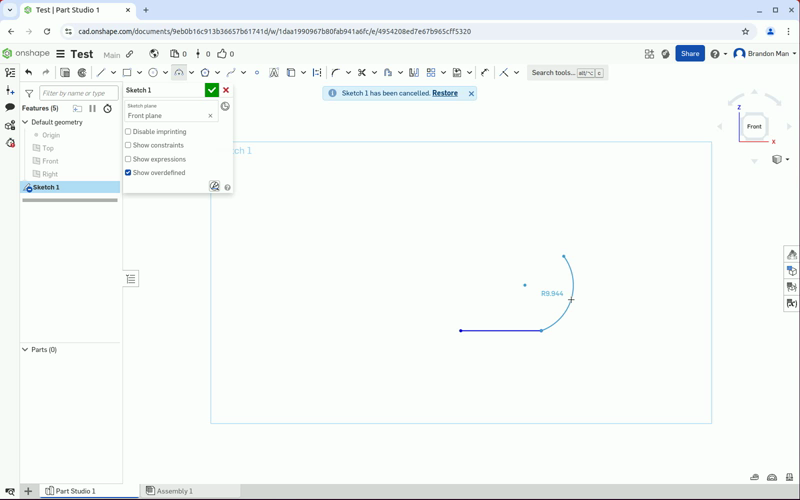
mouse_move(563, 256)
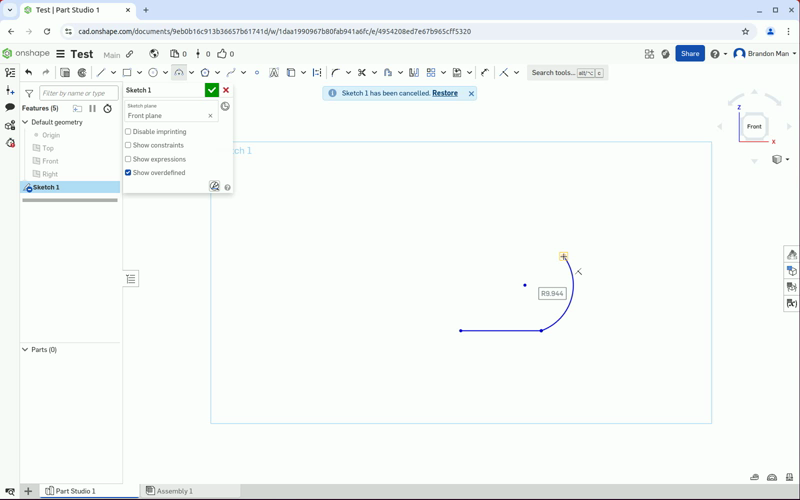
click(563, 256)
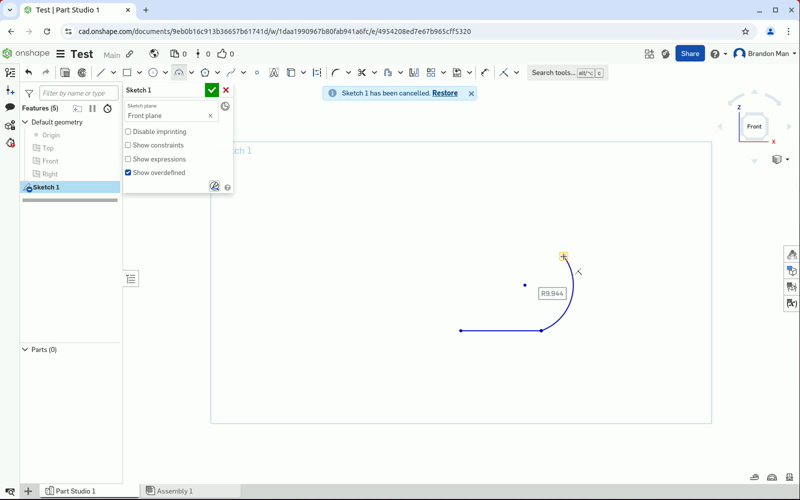
key_down(shift)
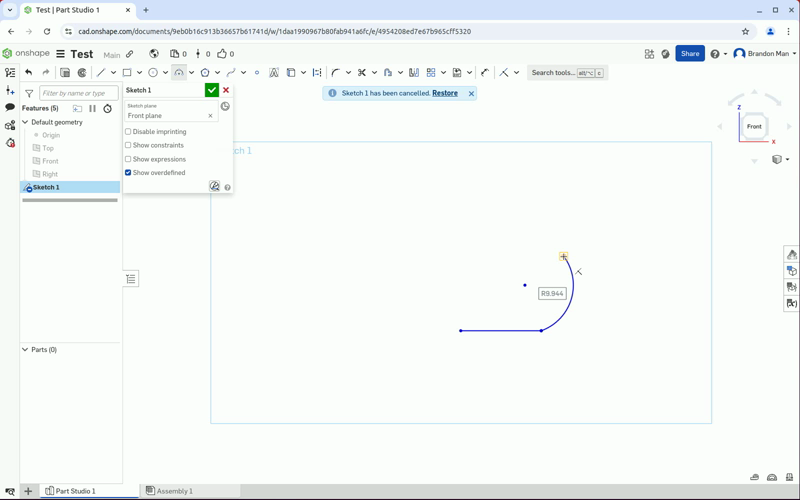
mouse_move(531, 289)
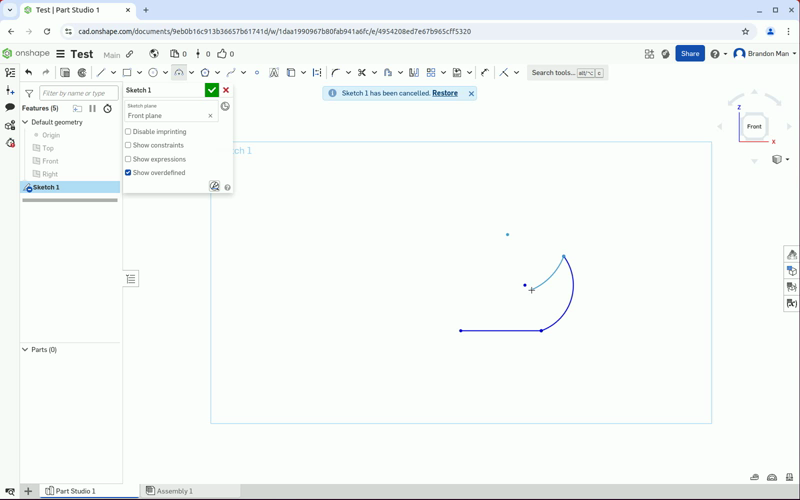
click(531, 289)
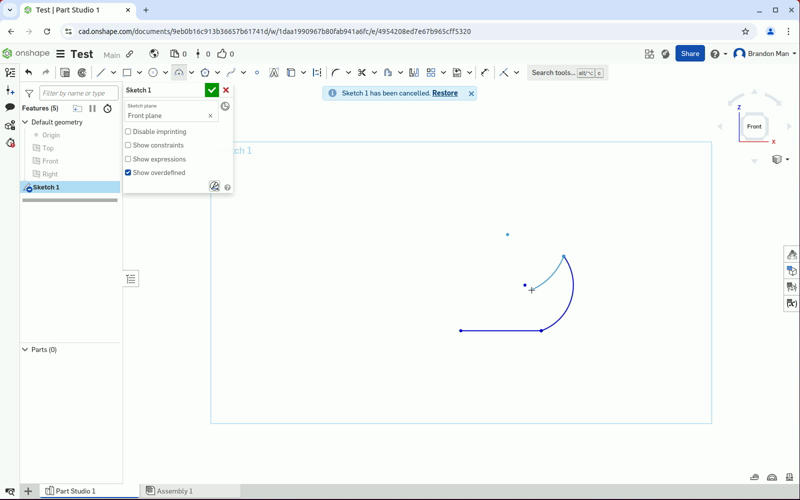
mouse_move(554, 279)
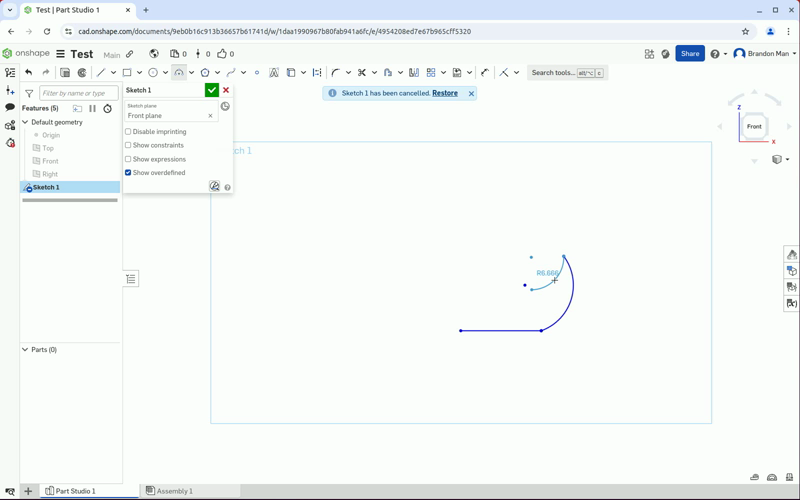
click(554, 279)
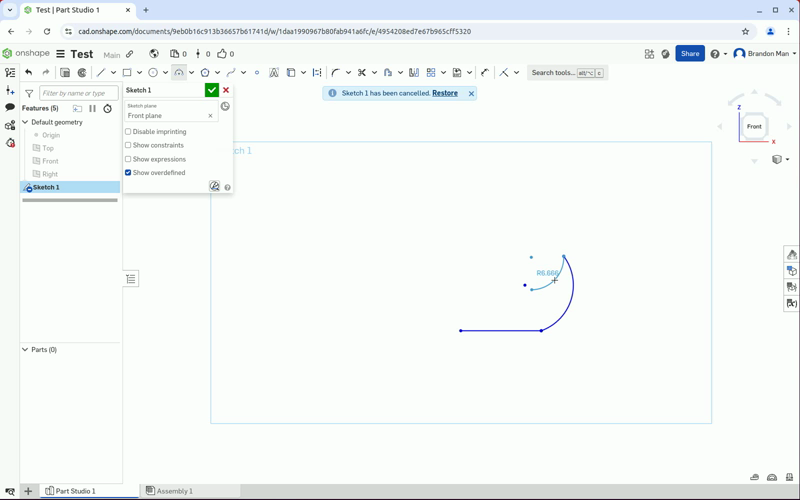
key_up(shift)
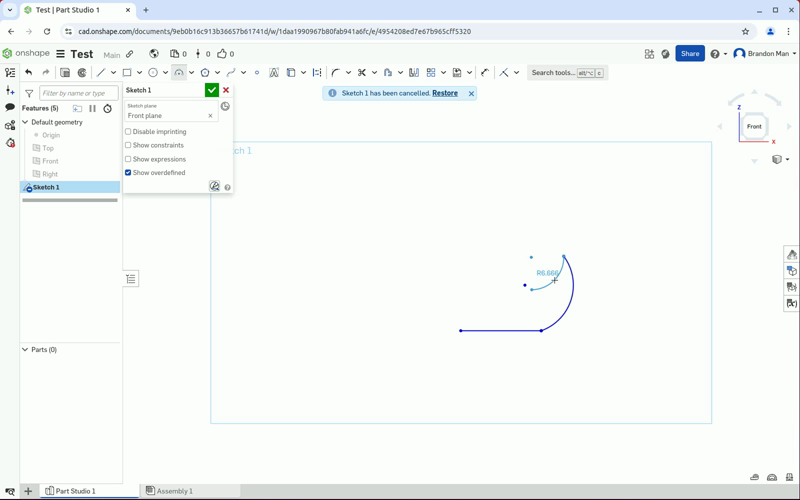
mouse_move(531, 289)
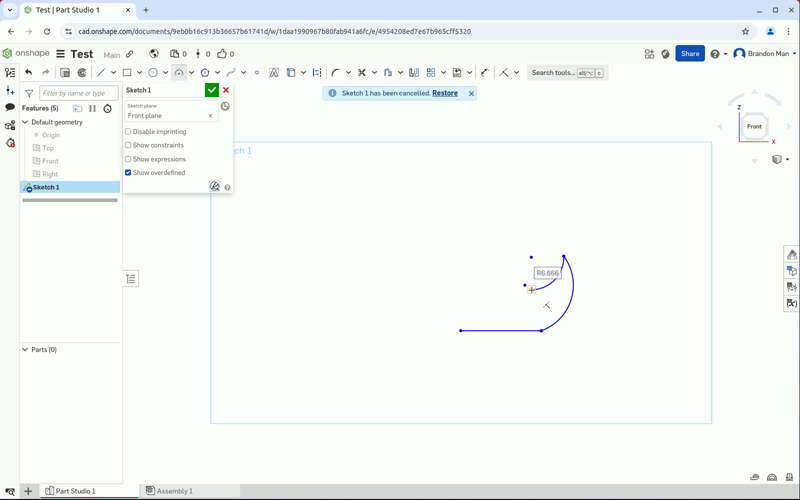
click(531, 289)
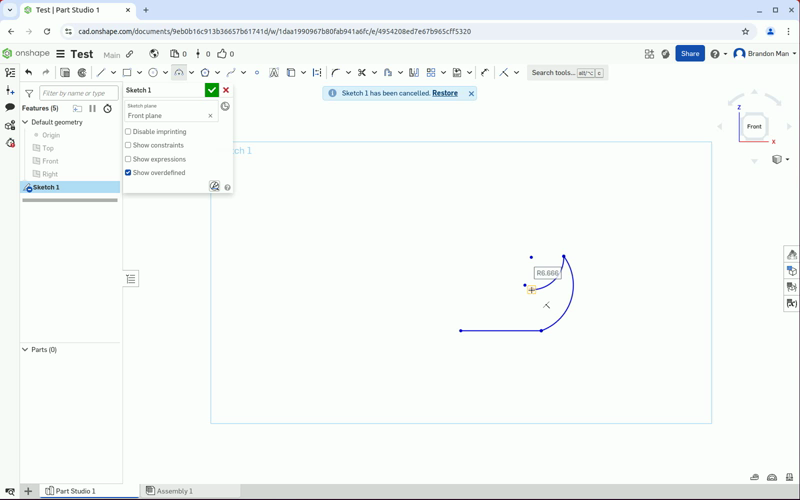
key_down(shift)
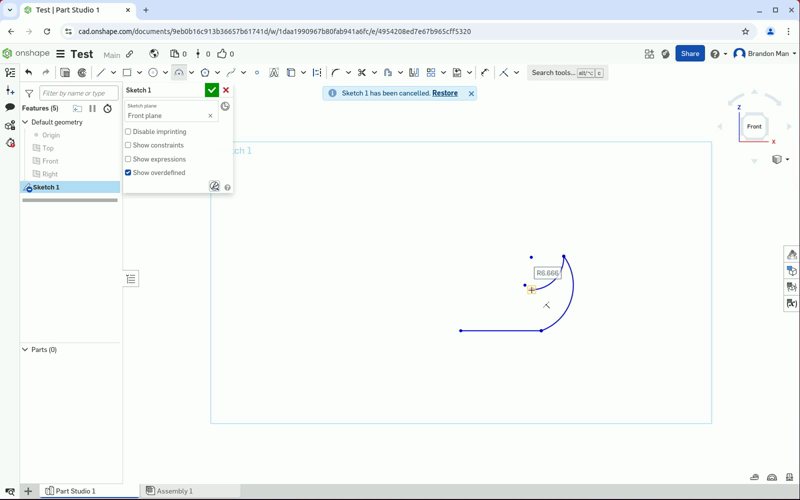
mouse_move(525, 282)
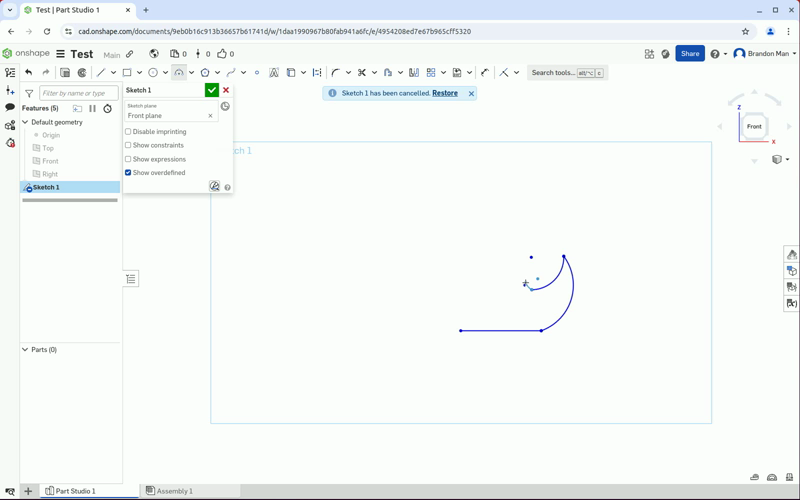
scroll(6)
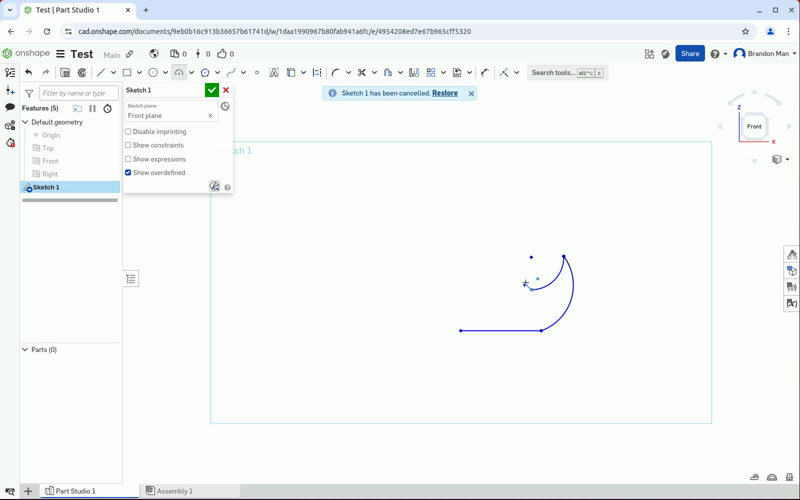
scroll(6)
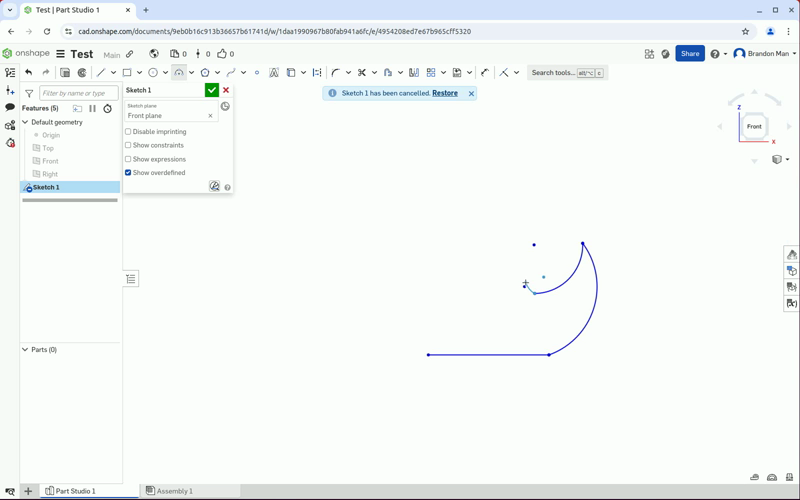
scroll(6)
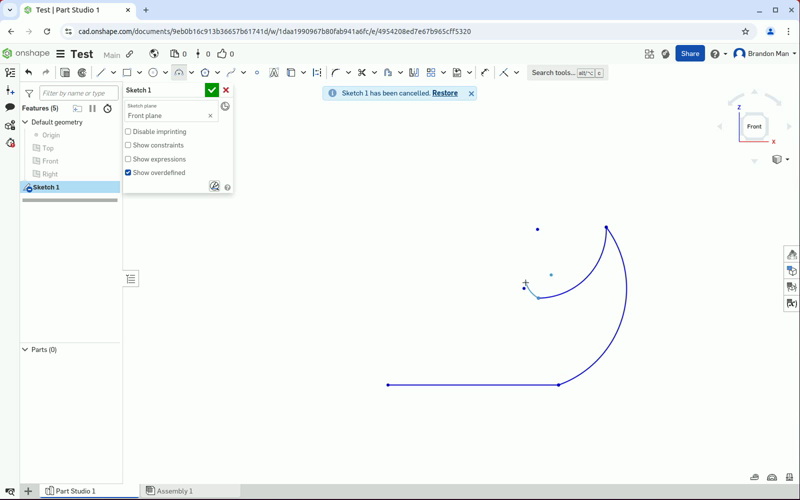
scroll(6)
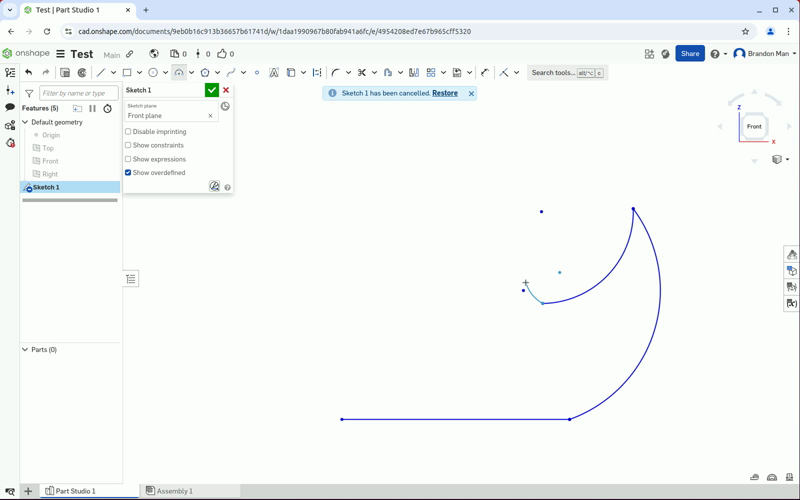
scroll(6)
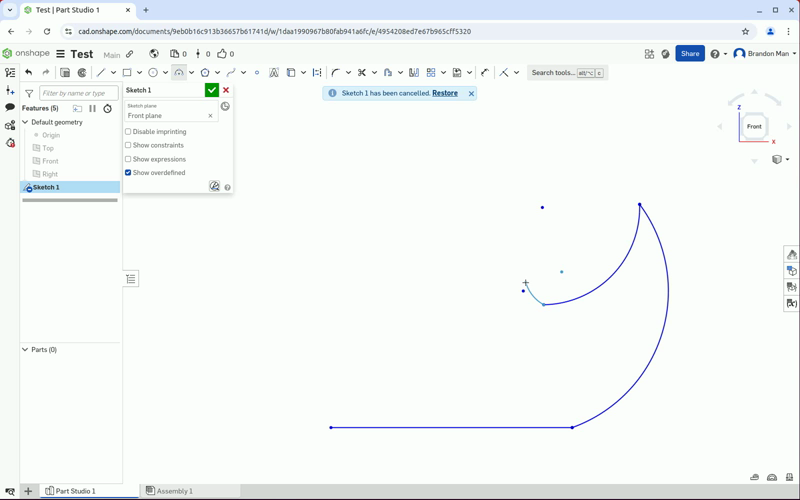
scroll(6)
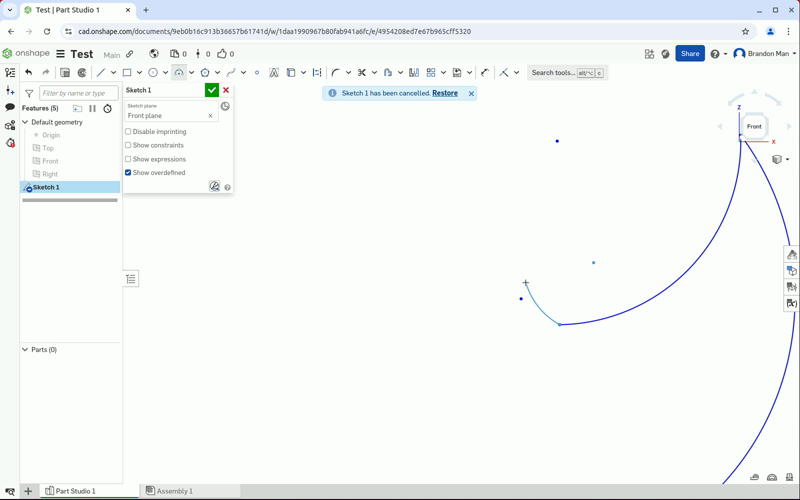
scroll(6)
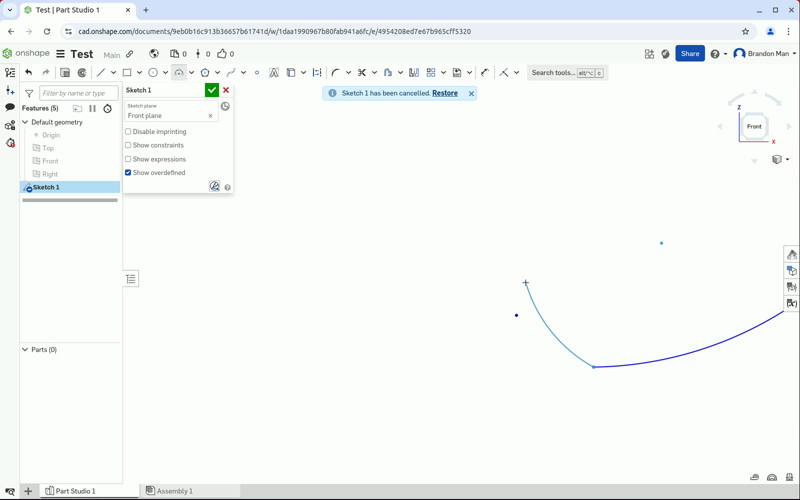
click(525, 282)
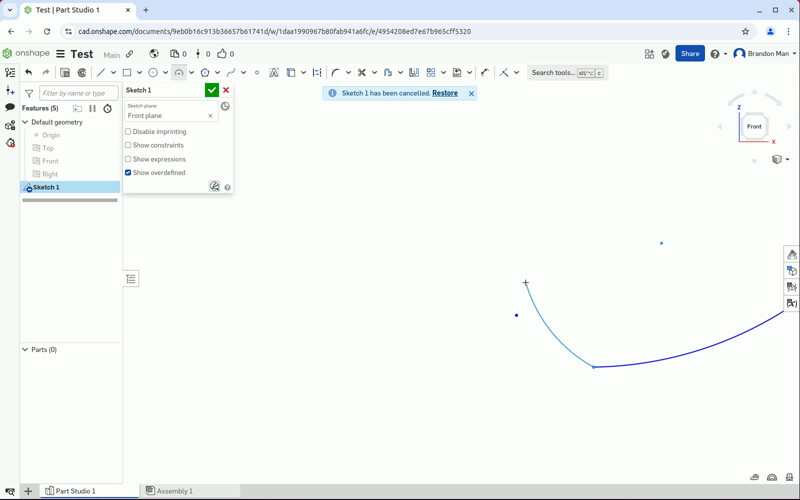
scroll(-6)
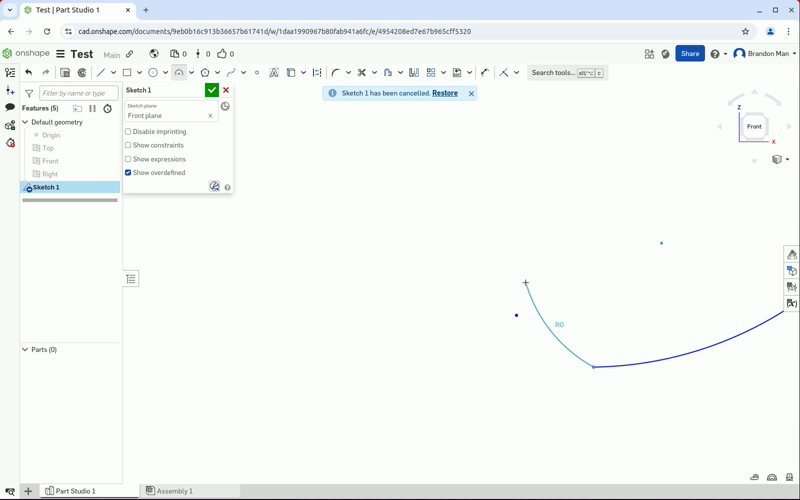
scroll(-6)
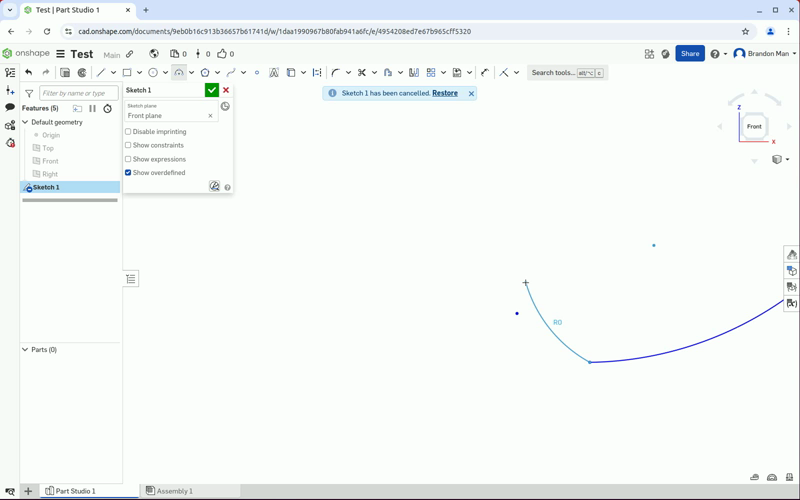
scroll(-6)
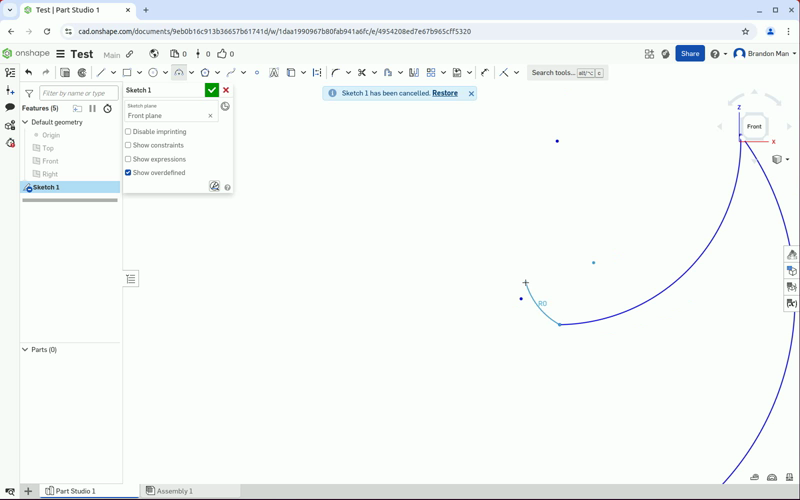
scroll(-6)
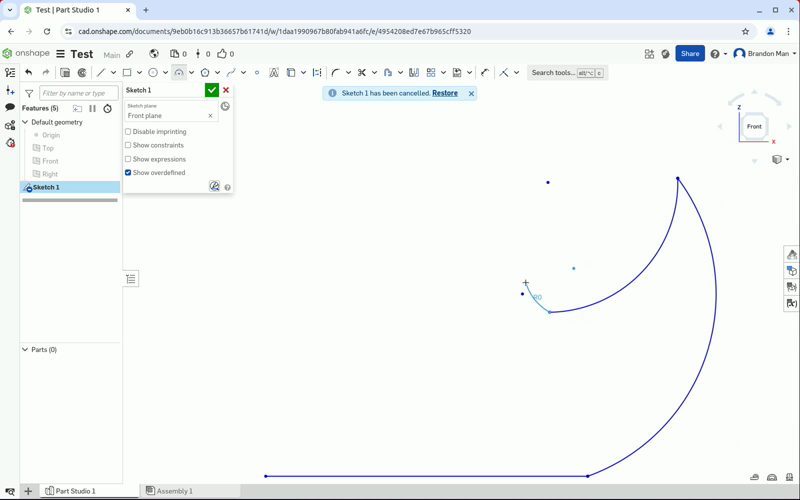
scroll(-6)
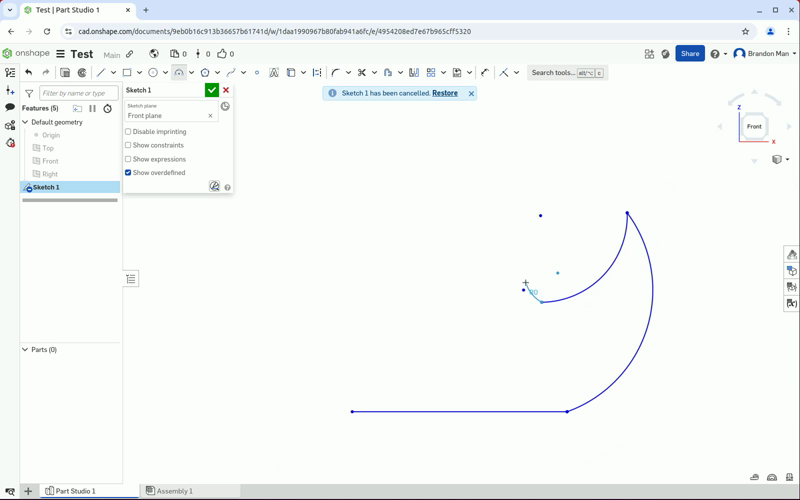
scroll(-6)
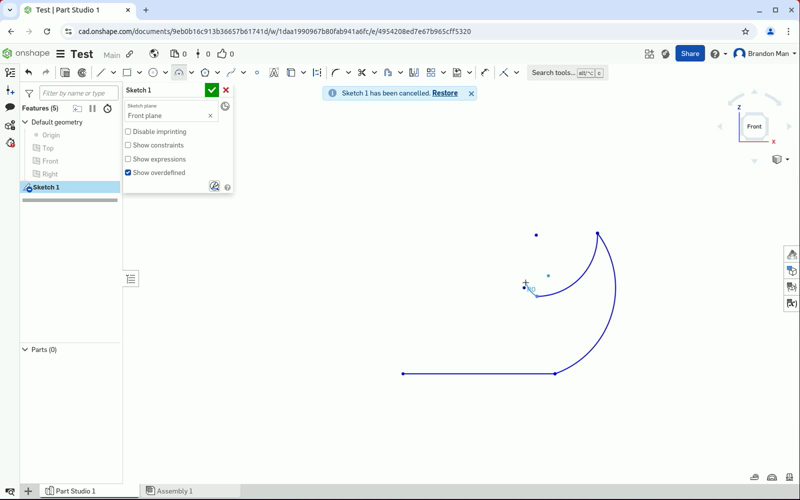
scroll(-6)
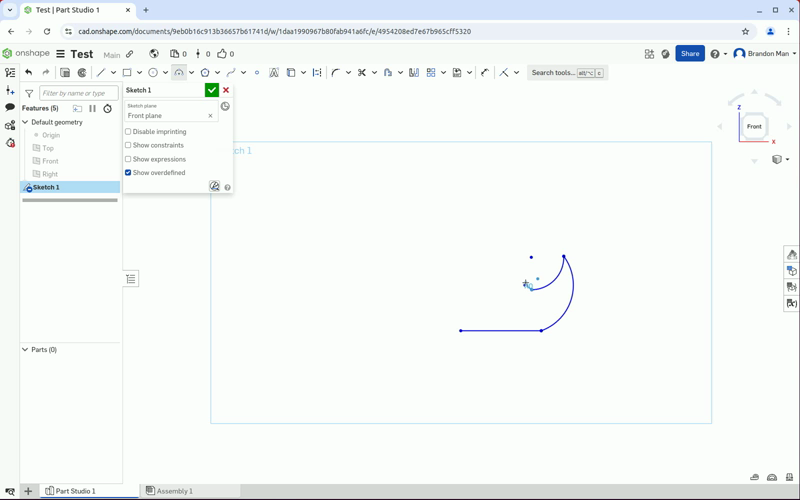
mouse_move(527, 287)
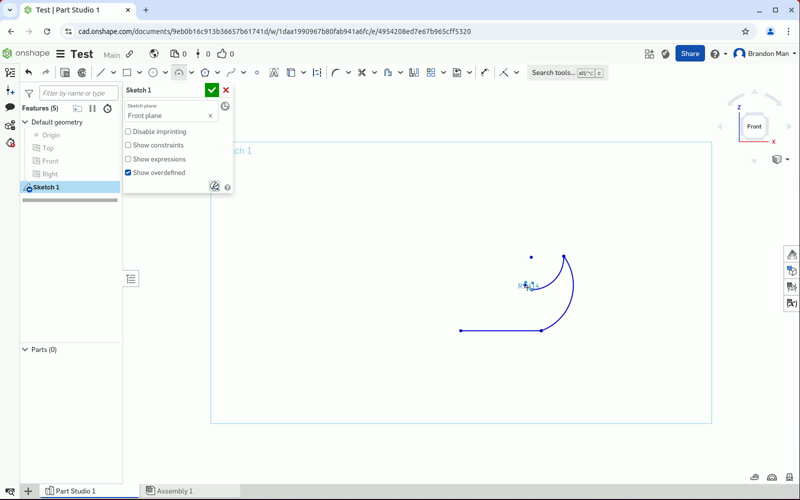
scroll(6)
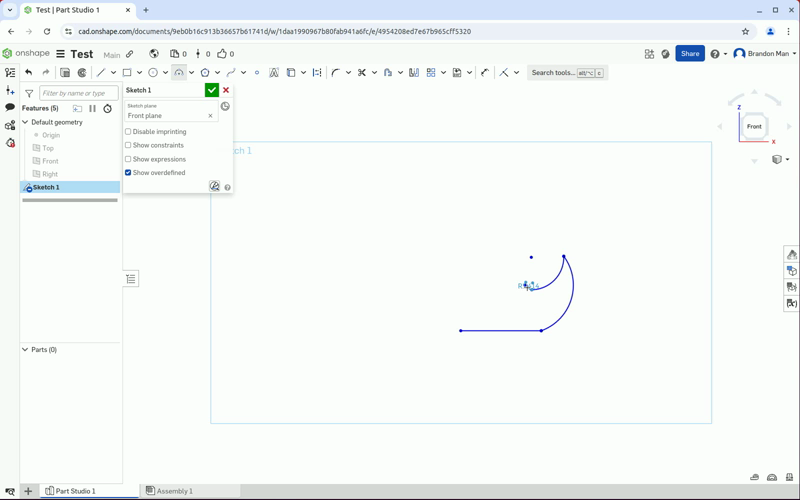
scroll(6)
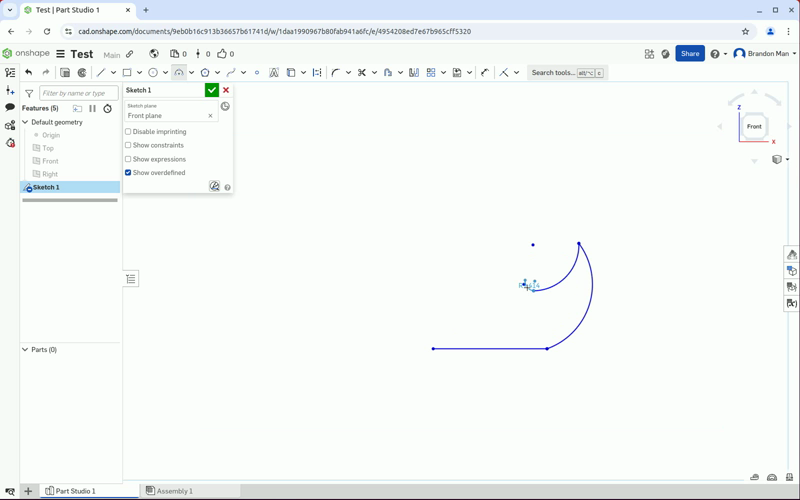
scroll(6)
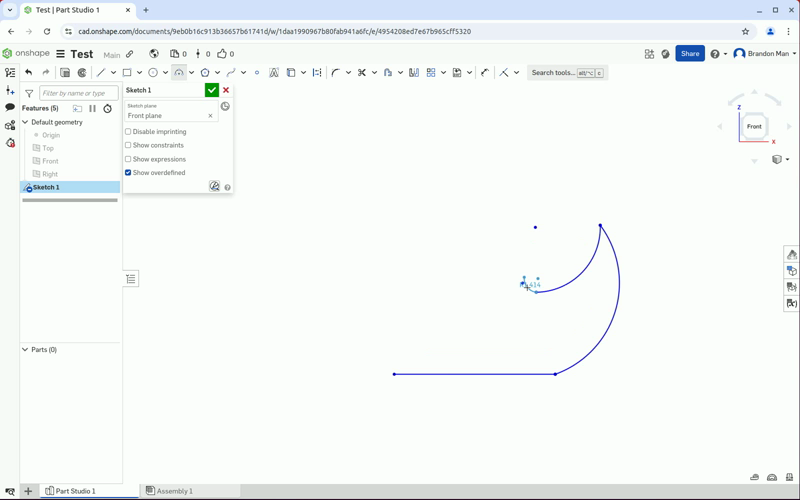
scroll(6)
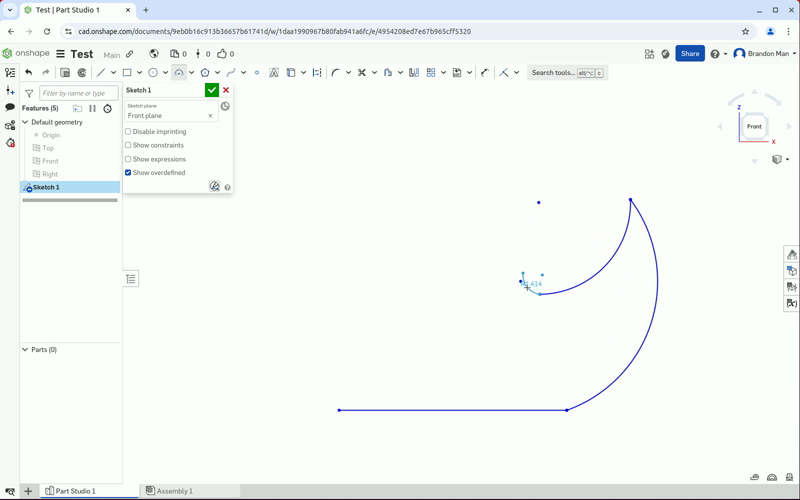
scroll(6)
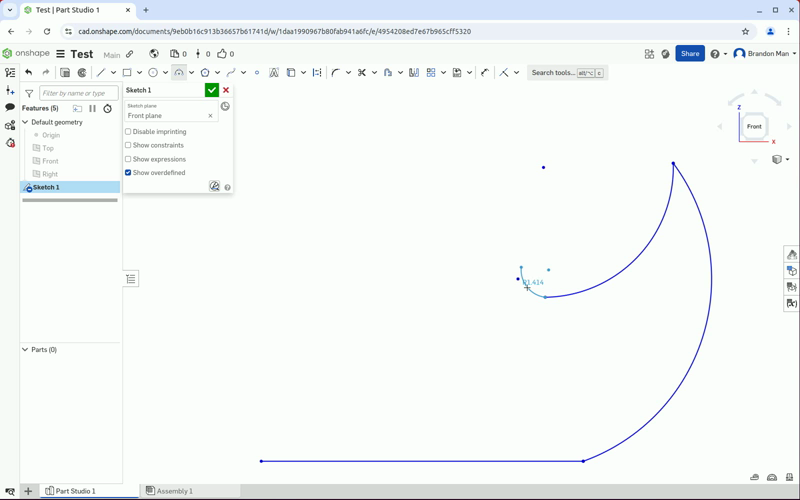
scroll(6)
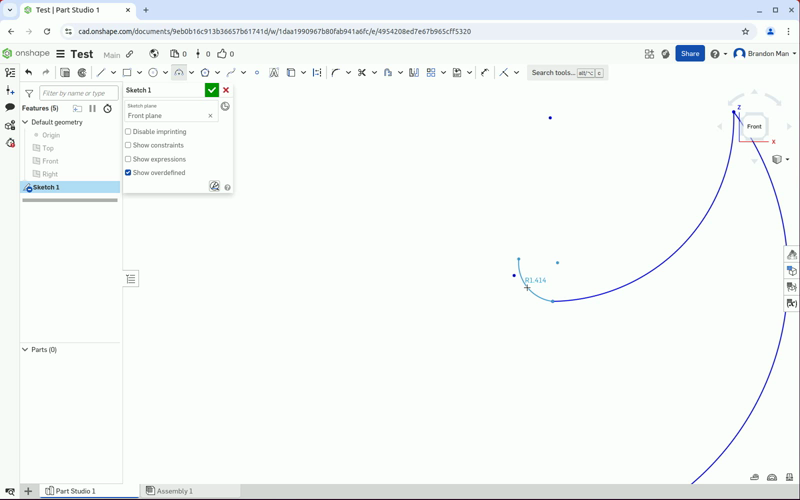
scroll(6)
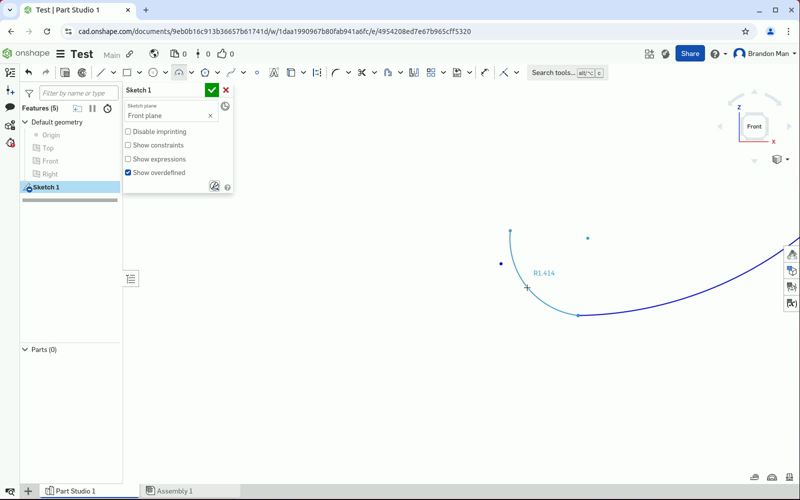
click(527, 287)
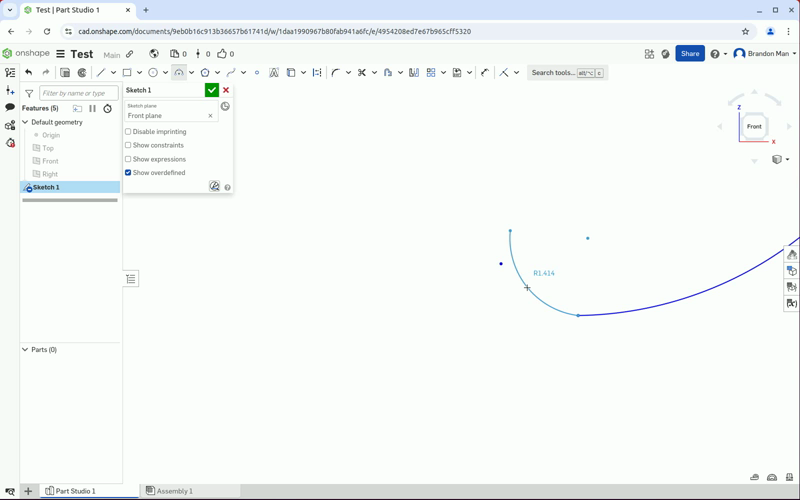
scroll(-6)
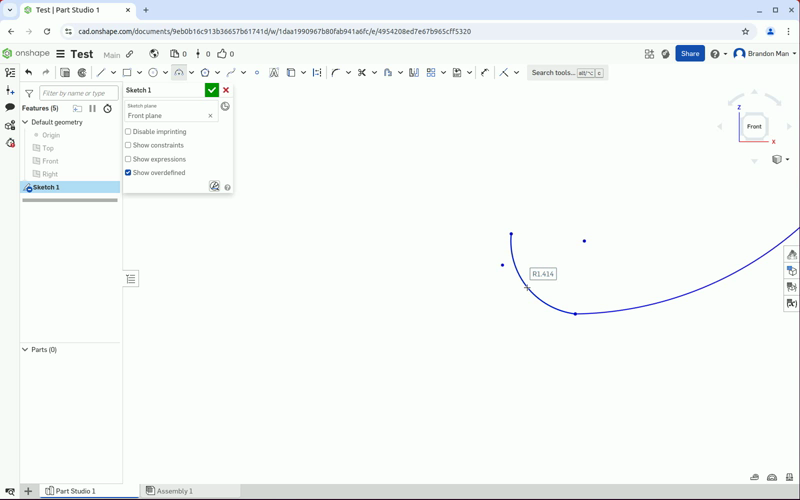
scroll(-6)
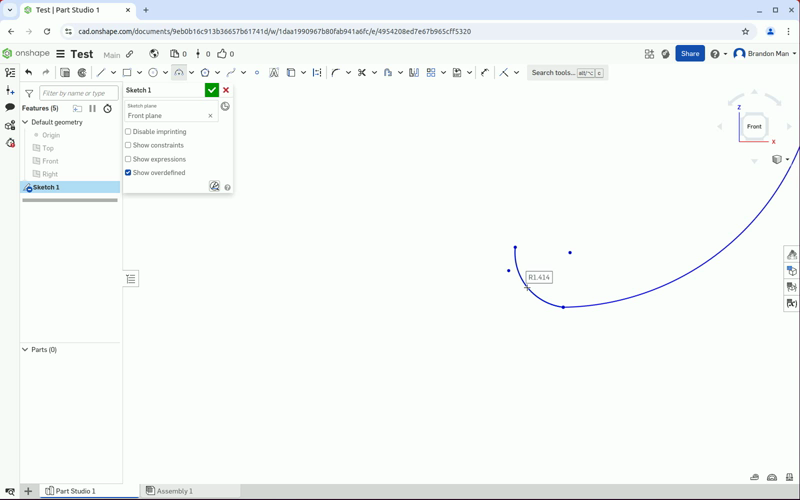
scroll(-6)
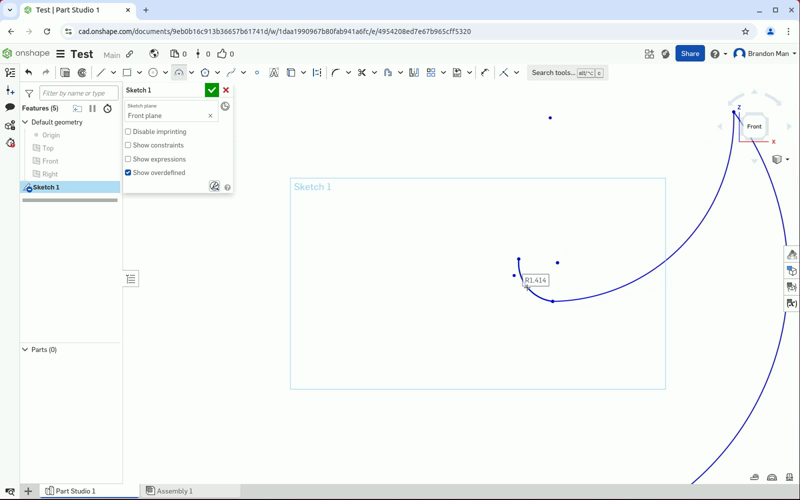
scroll(-6)
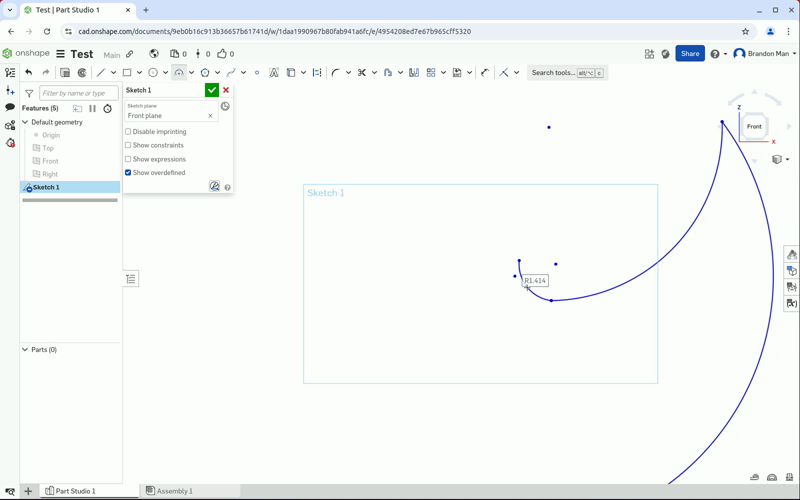
scroll(-6)
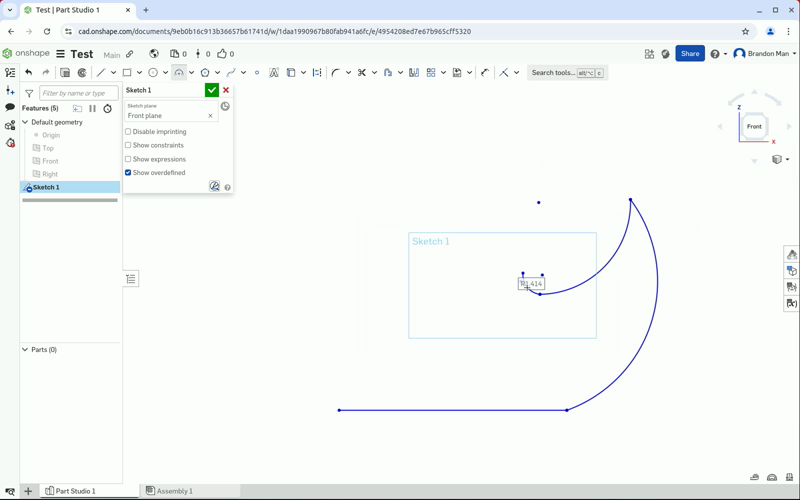
scroll(-6)
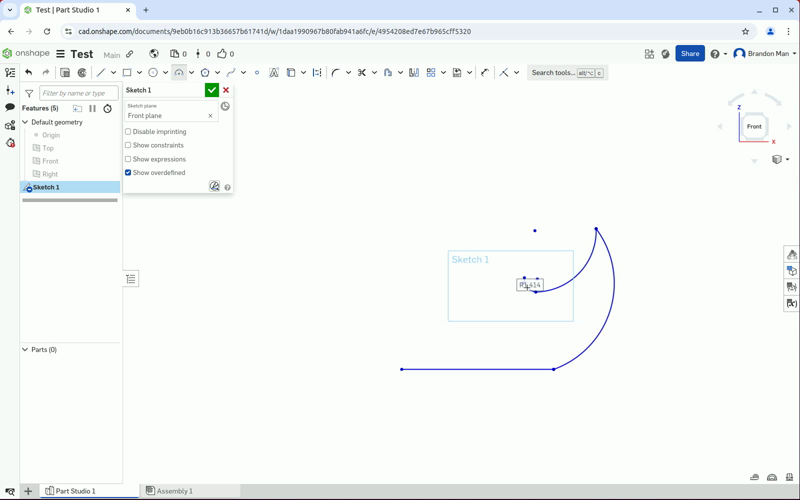
scroll(-6)
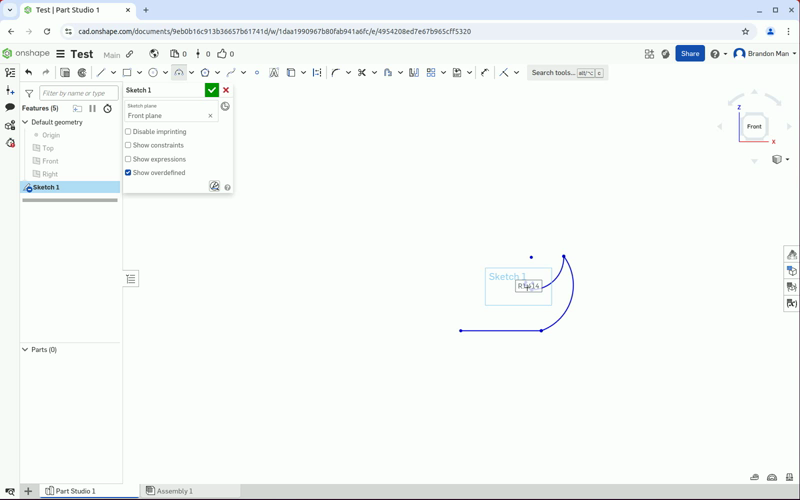
key_up(shift)
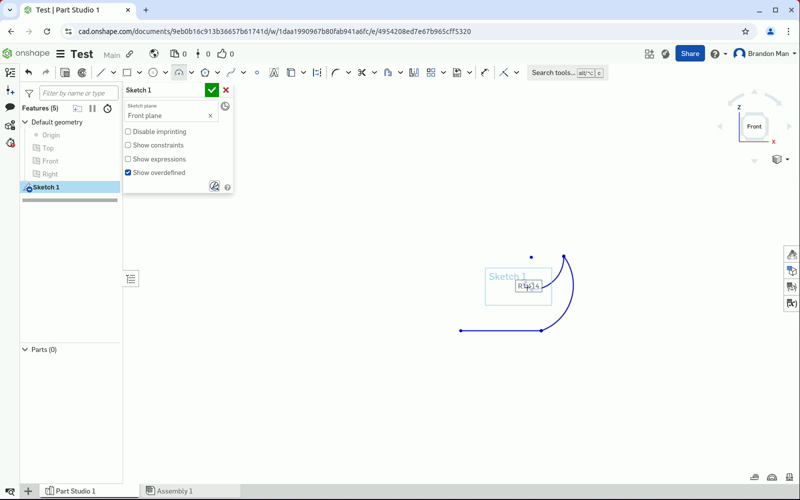
key(esc)
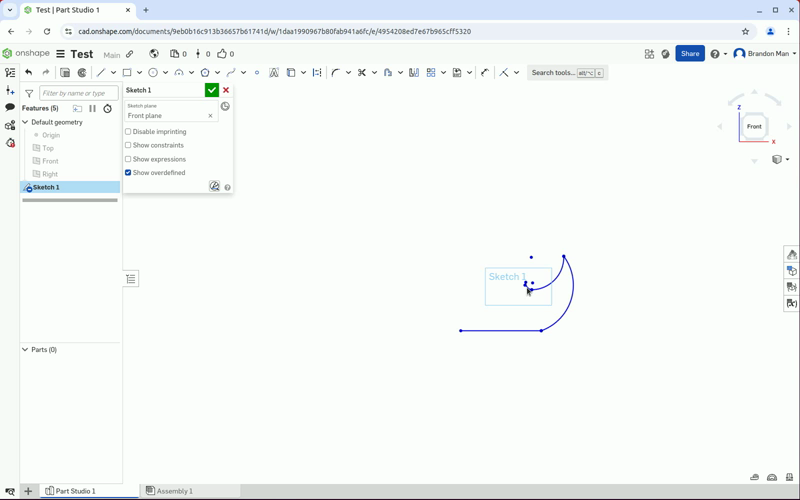
key(l)
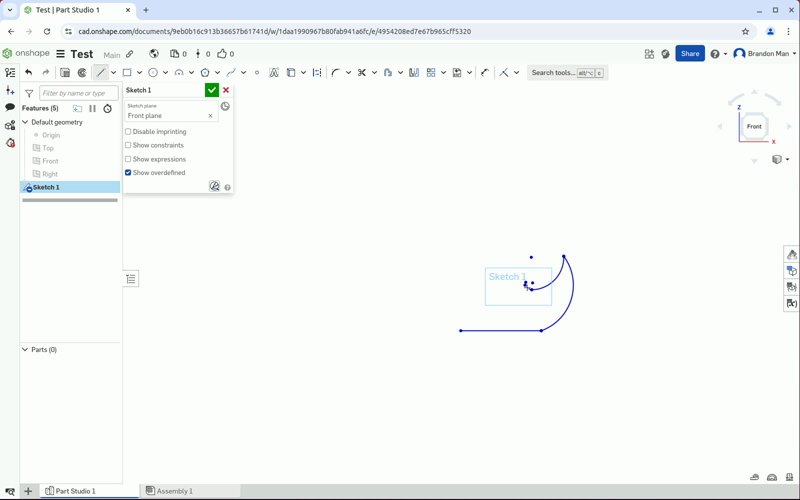
mouse_move(525, 282)
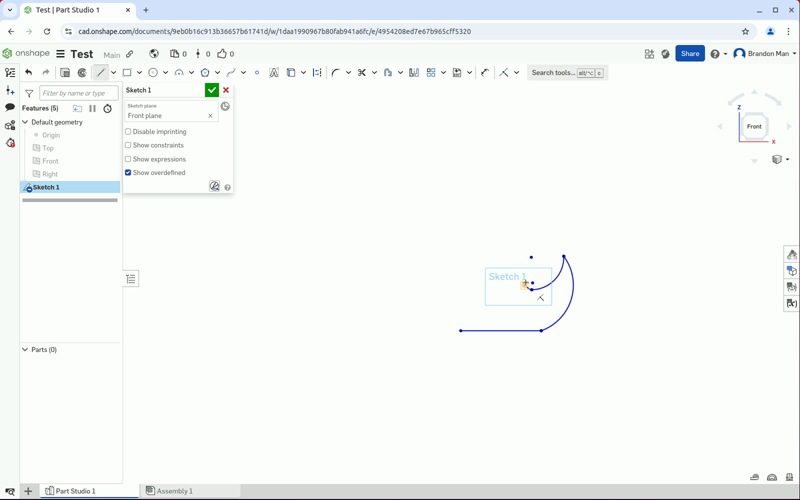
scroll(6)
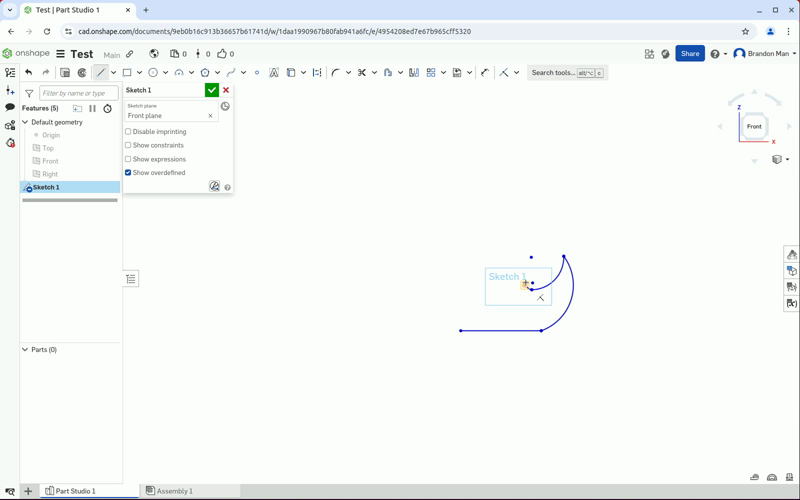
scroll(6)
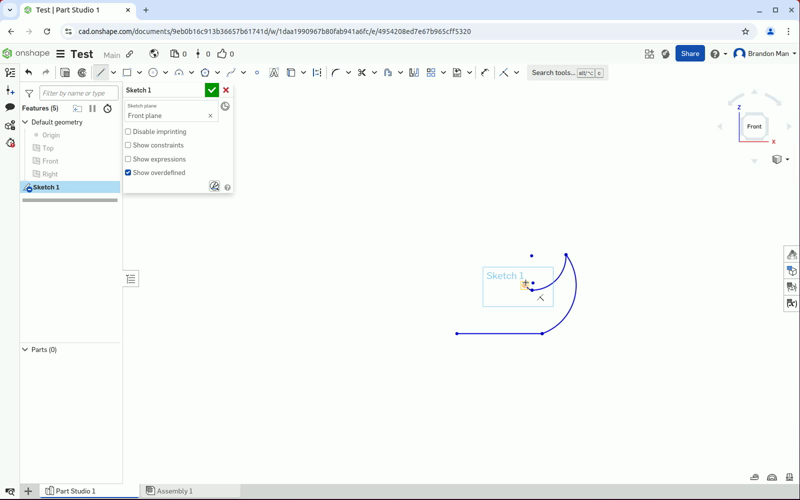
scroll(6)
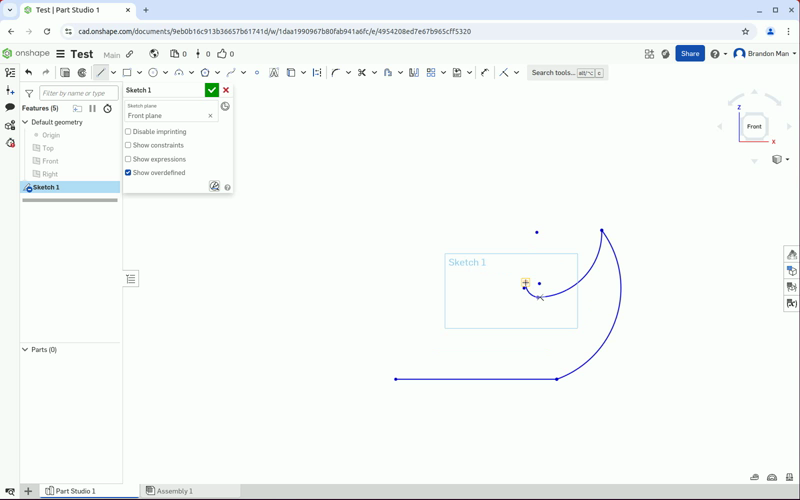
scroll(6)
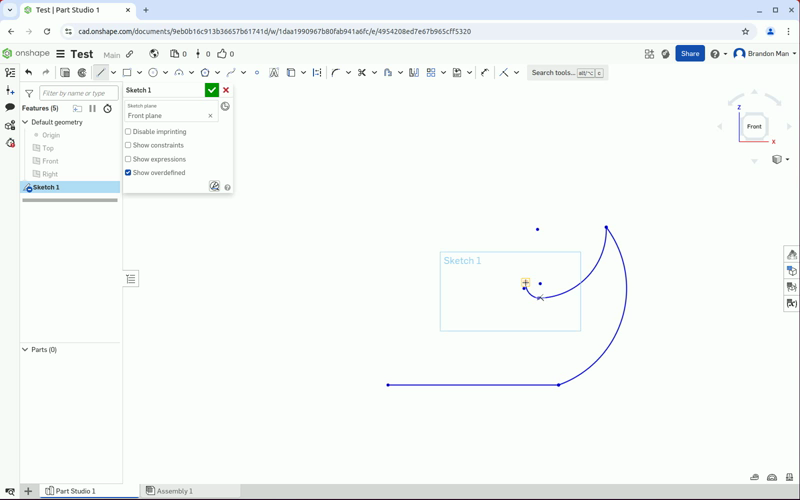
scroll(6)
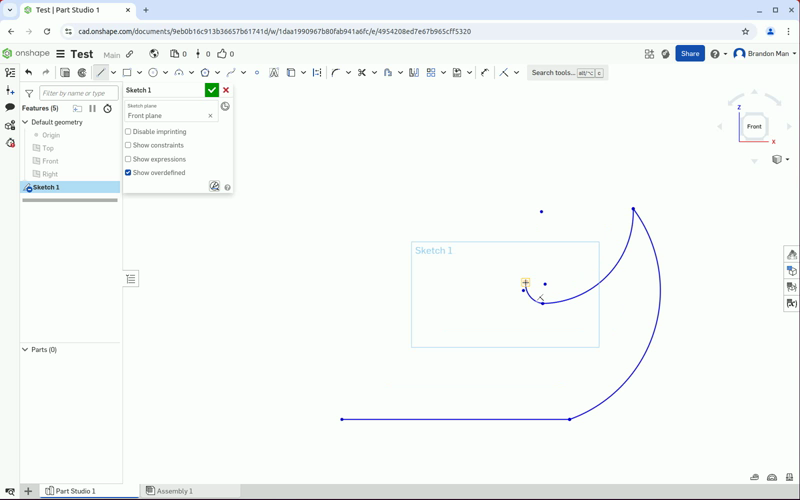
scroll(6)
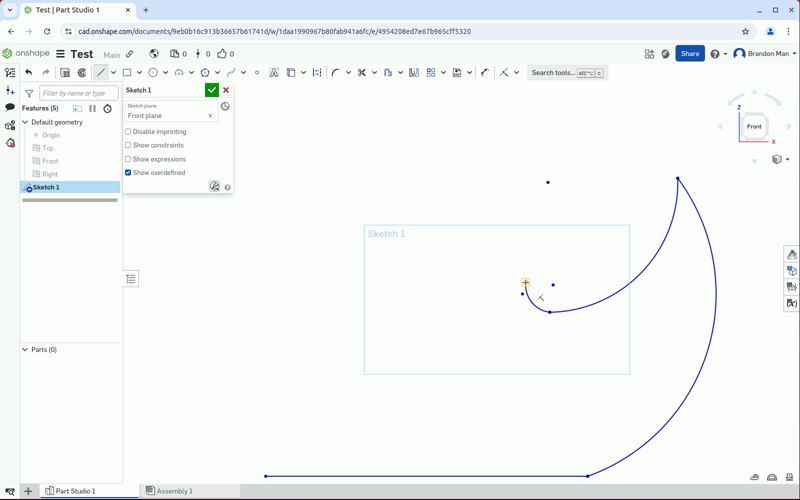
scroll(6)
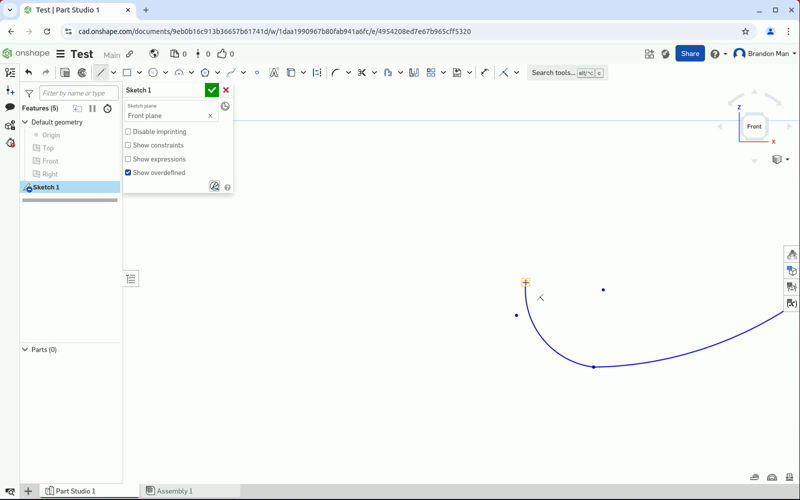
click(525, 282)
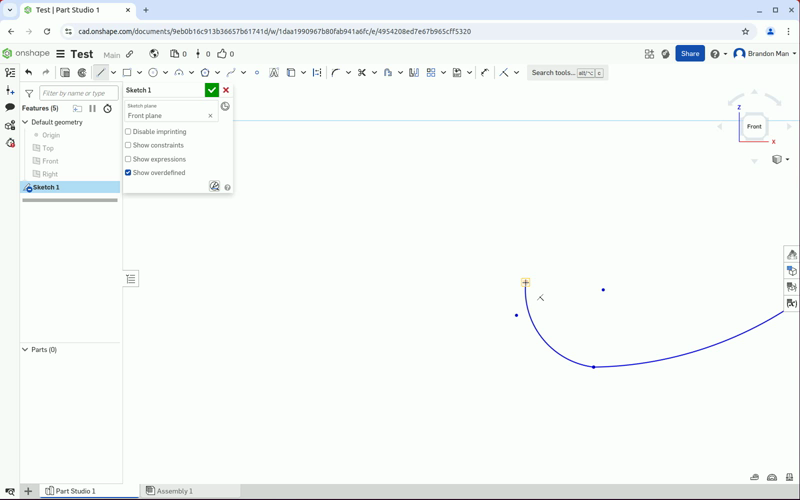
scroll(-6)
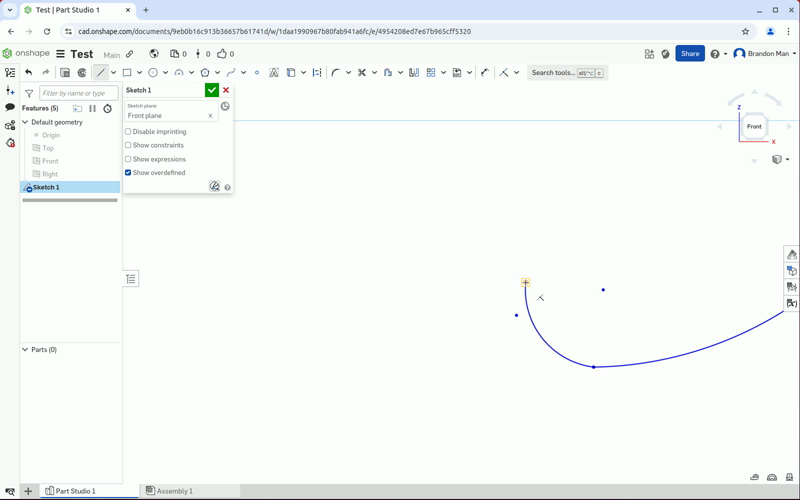
scroll(-6)
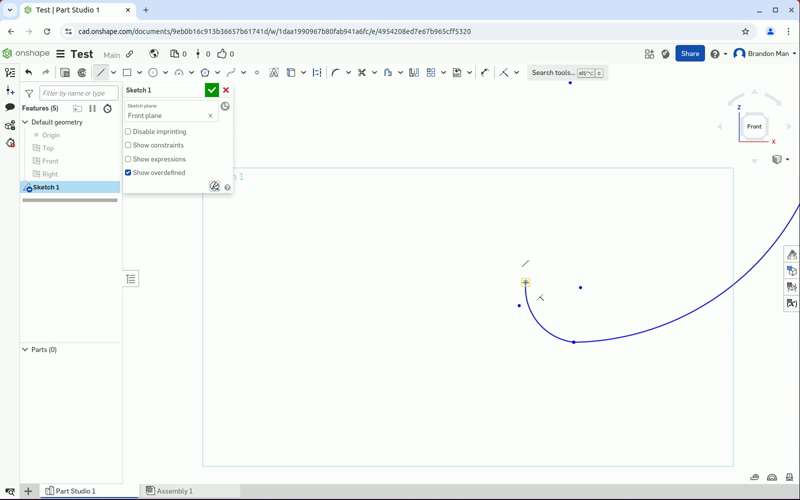
scroll(-6)
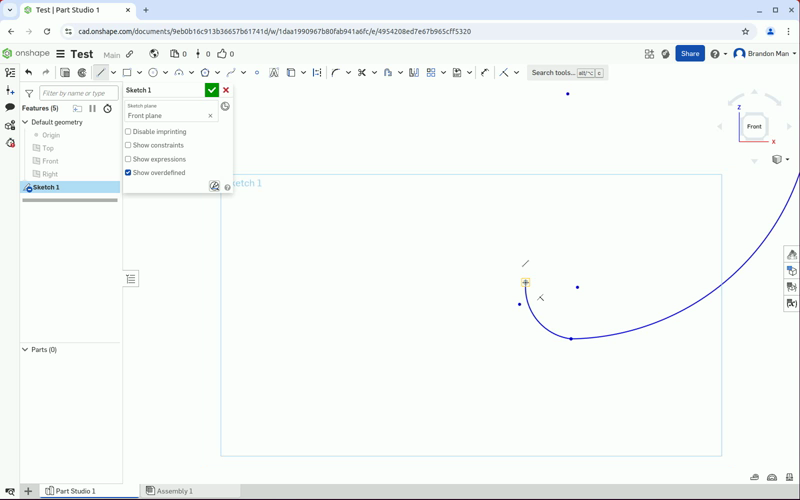
scroll(-6)
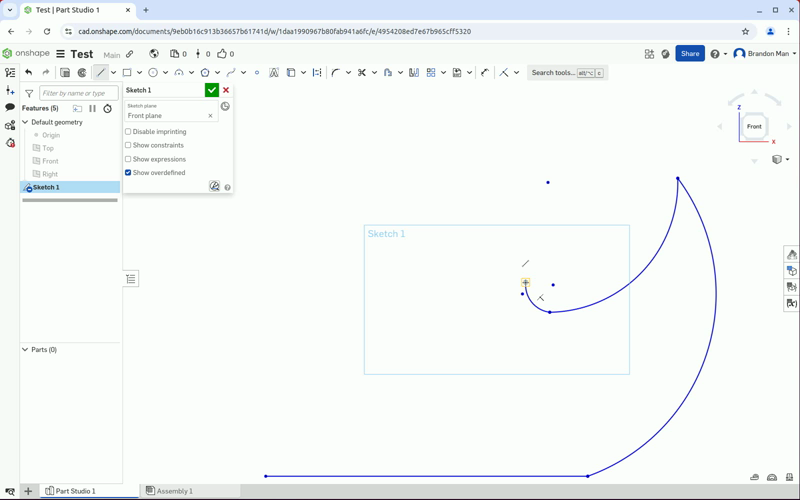
scroll(-6)
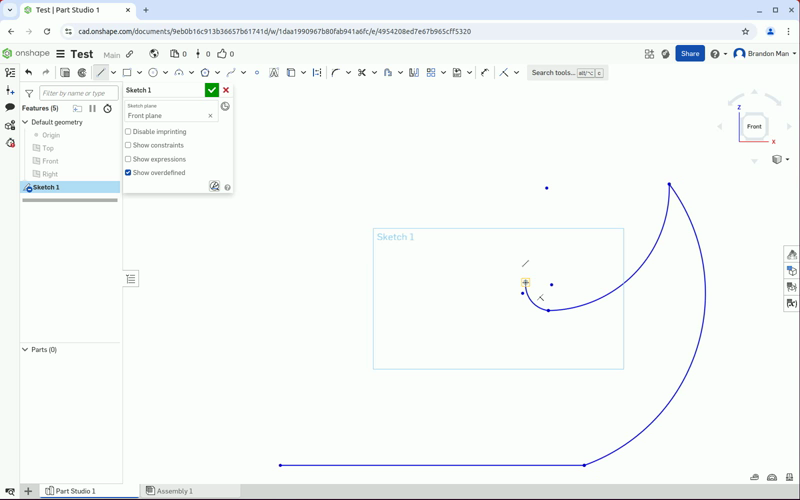
scroll(-6)
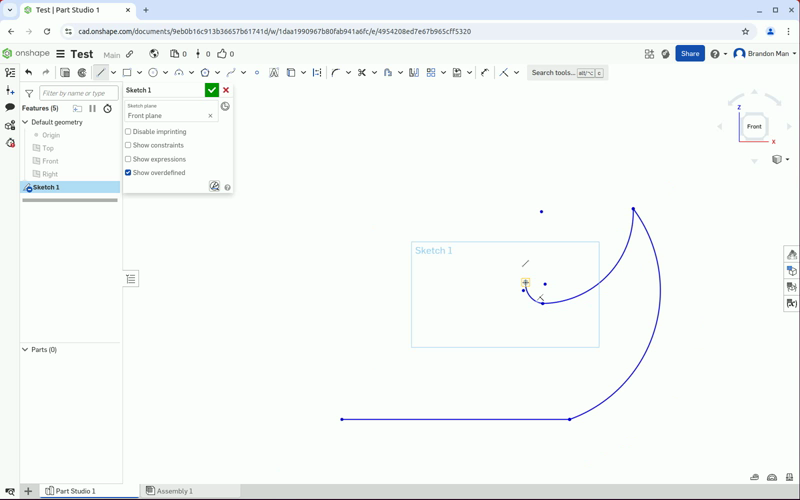
scroll(-6)
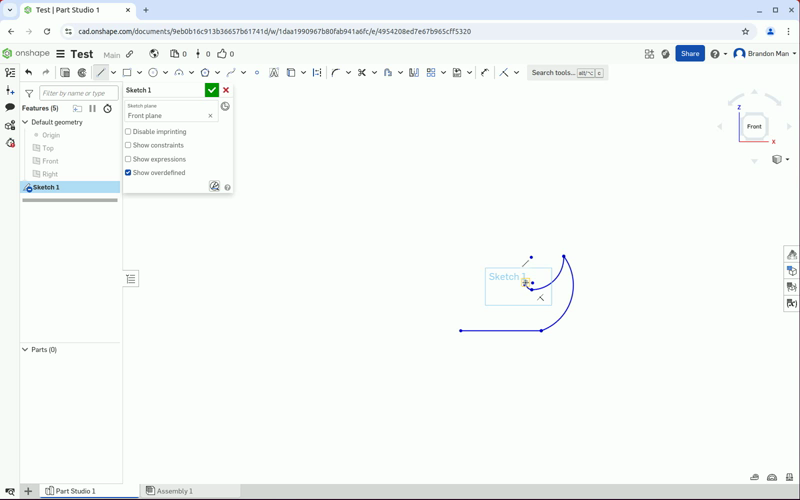
key_down(shift)
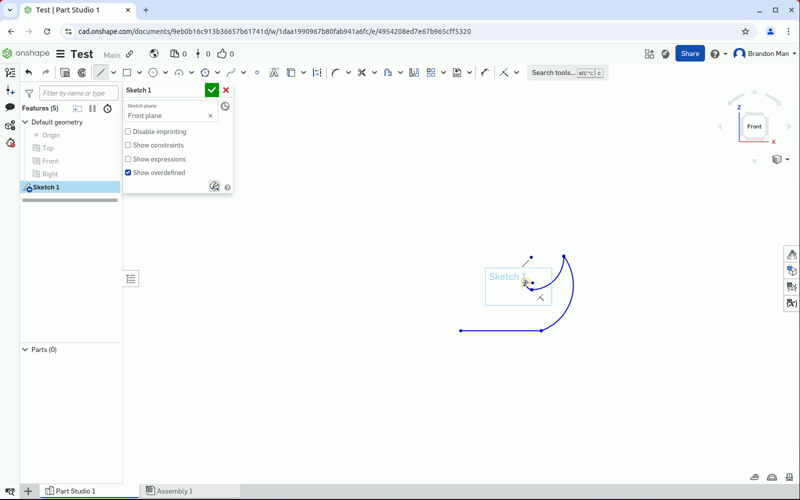
mouse_move(555, 282)
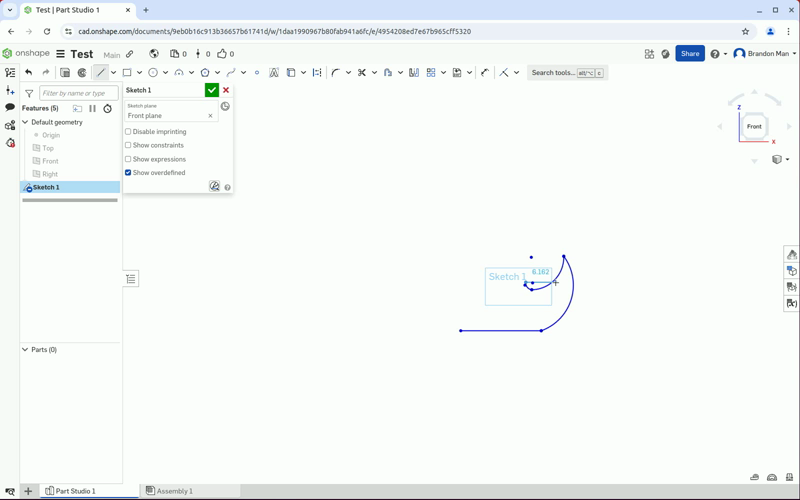
mouse_move(509, 282)
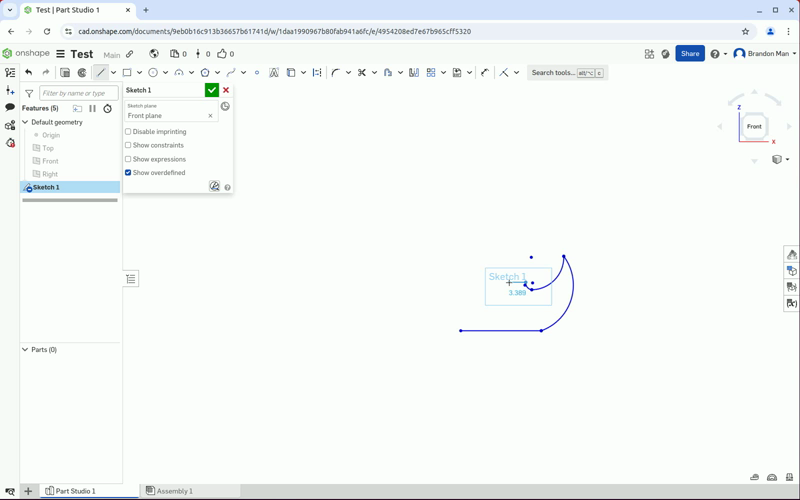
click(509, 282)
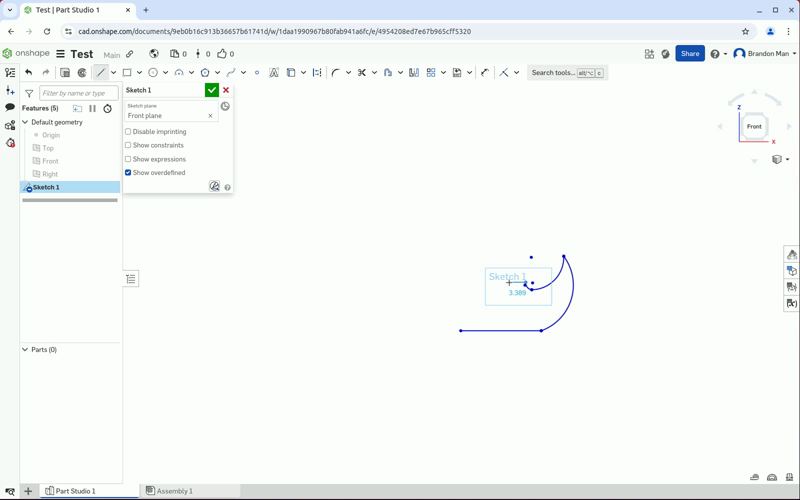
key_up(shift)
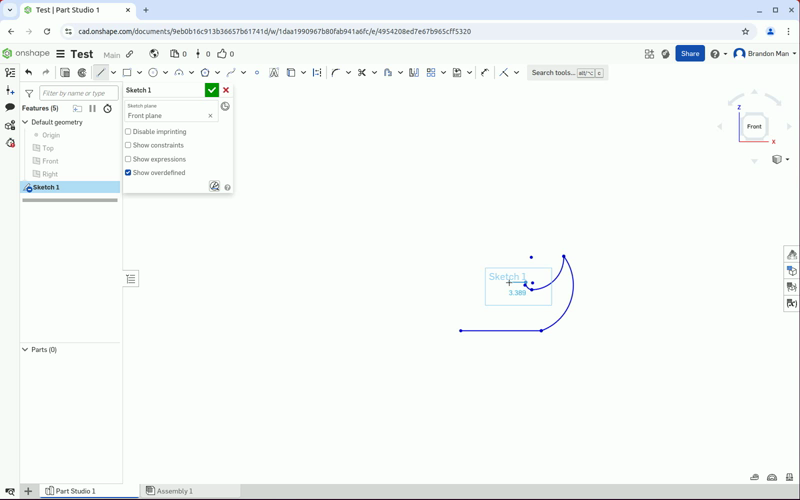
key_down(shift)
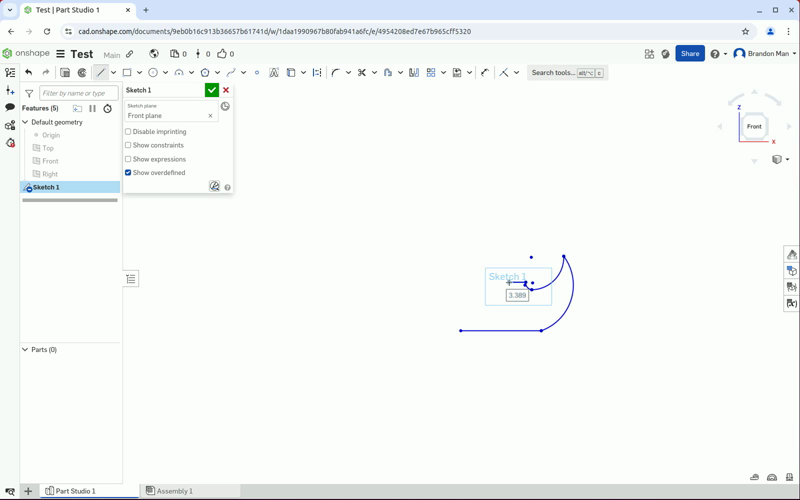
mouse_move(539, 282)
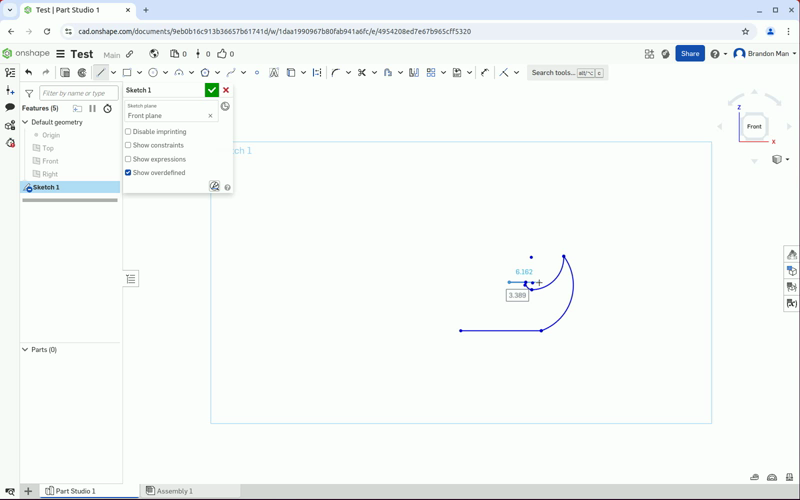
mouse_move(466, 282)
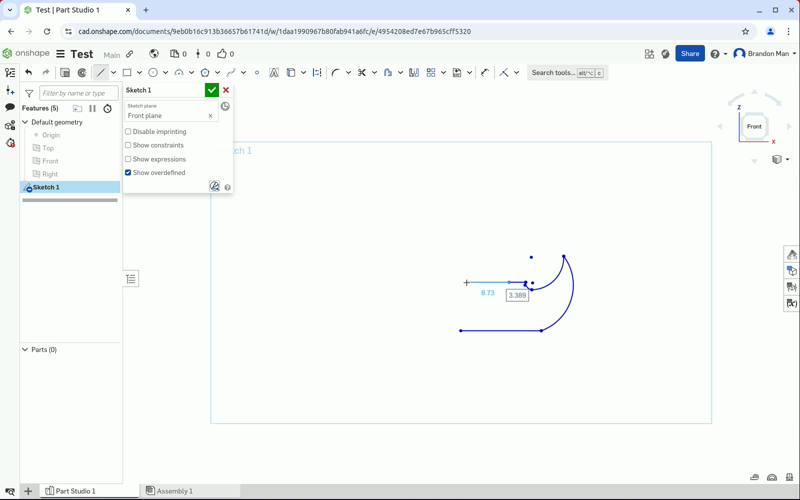
click(466, 282)
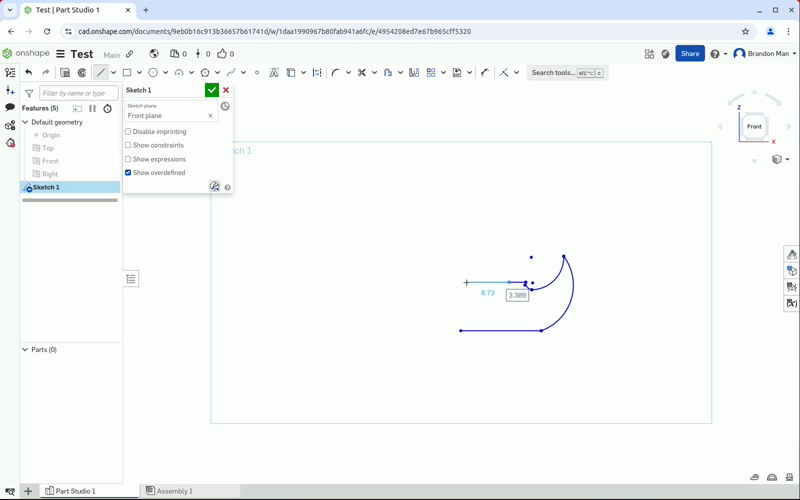
key_up(shift)
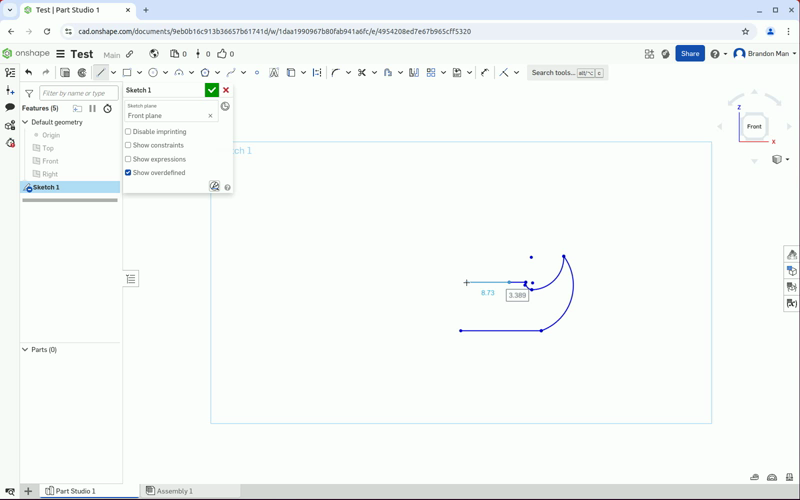
key_down(shift)
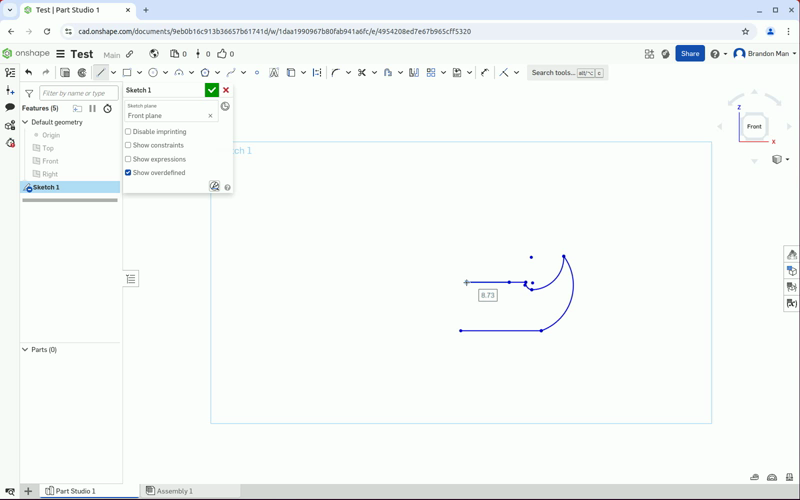
mouse_move(496, 282)
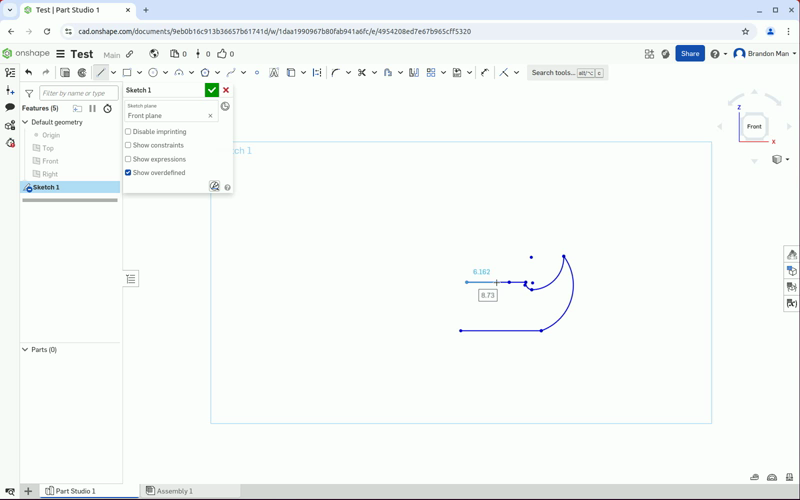
mouse_move(466, 314)
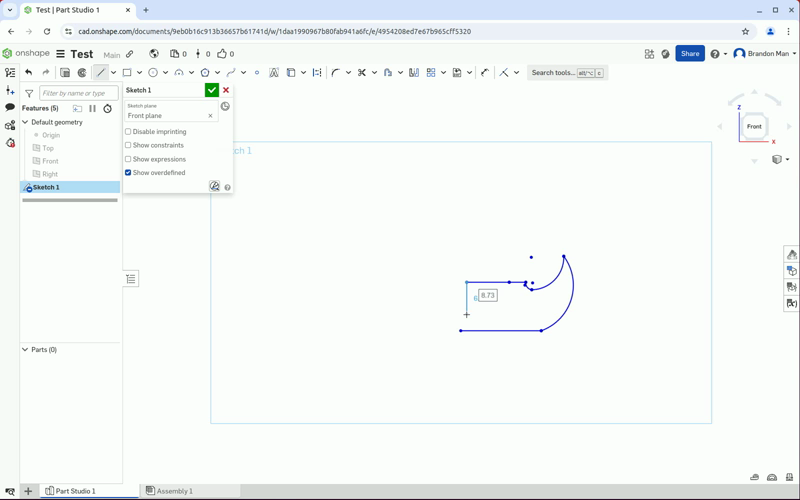
click(466, 314)
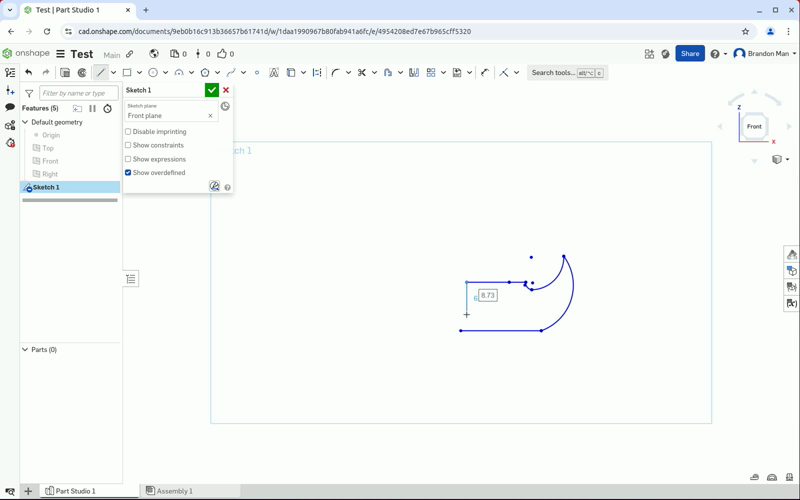
key_up(shift)
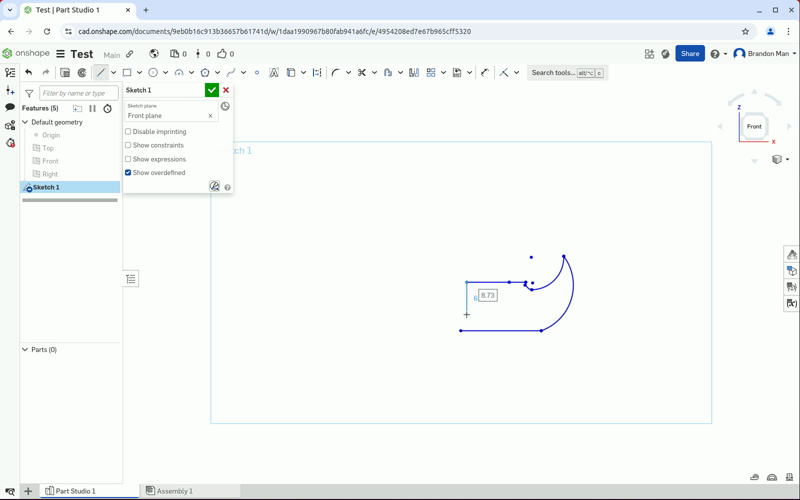
key_down(shift)
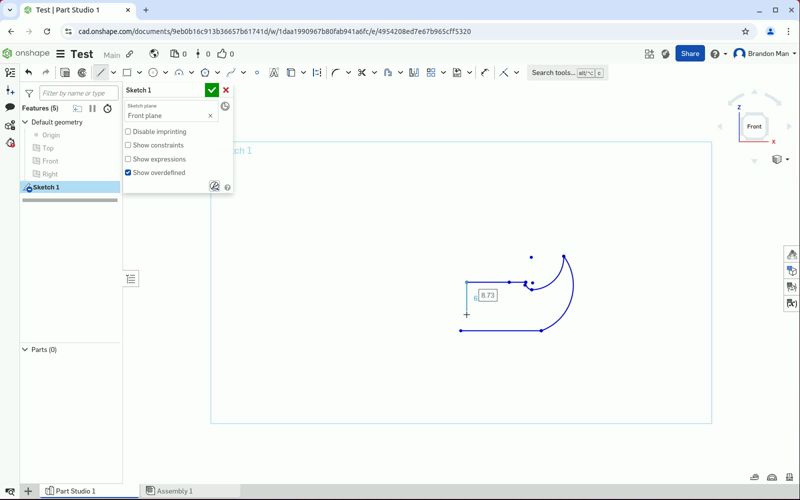
mouse_move(496, 314)
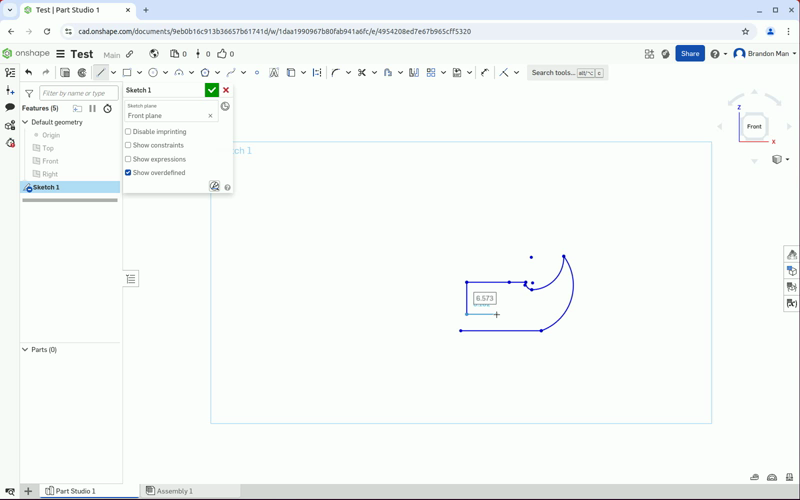
mouse_move(460, 314)
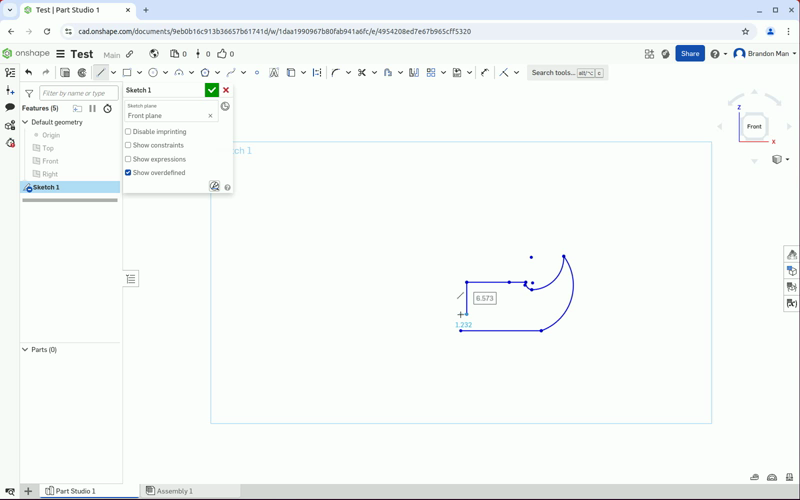
scroll(6)
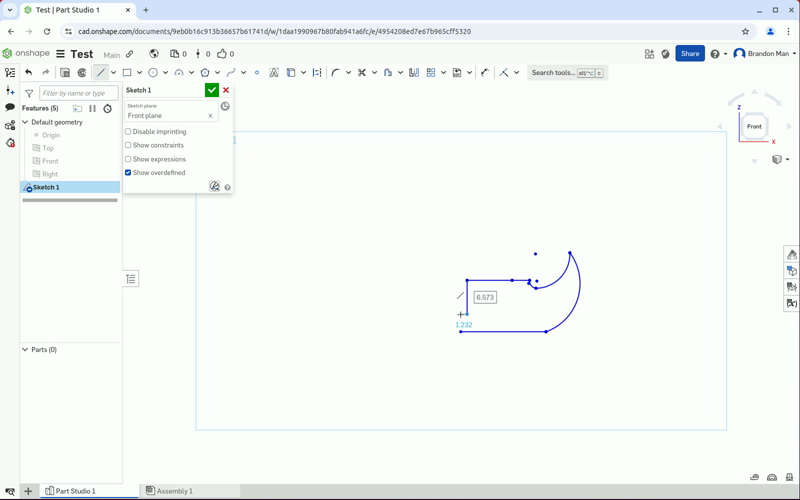
scroll(6)
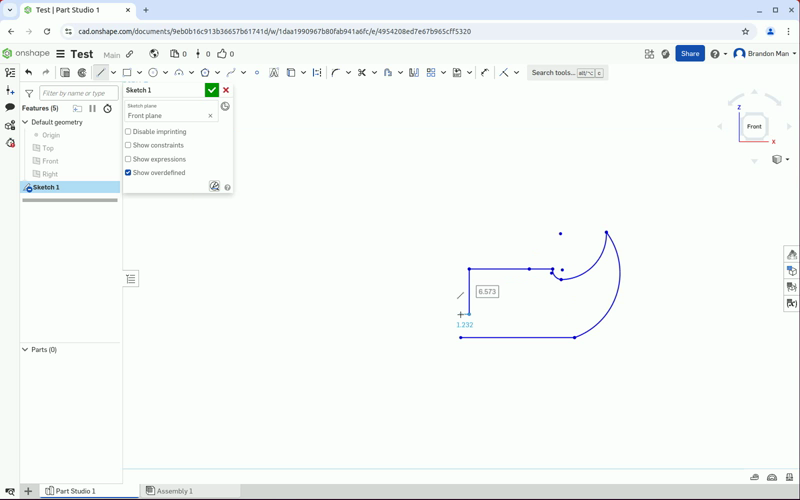
scroll(6)
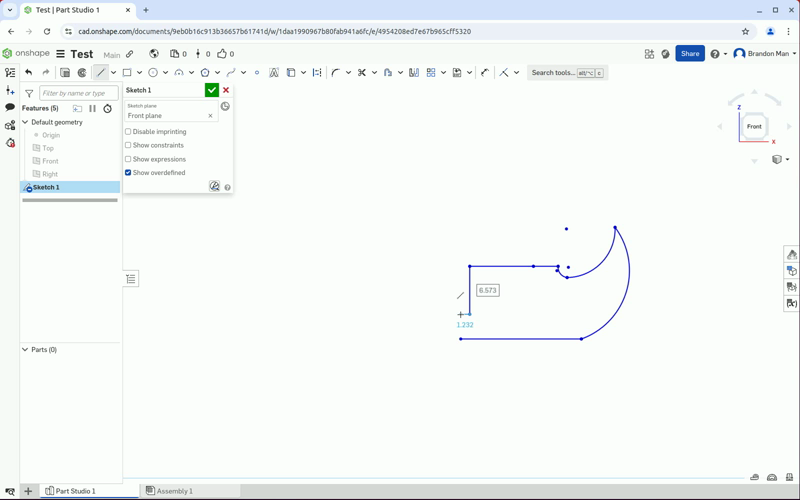
scroll(6)
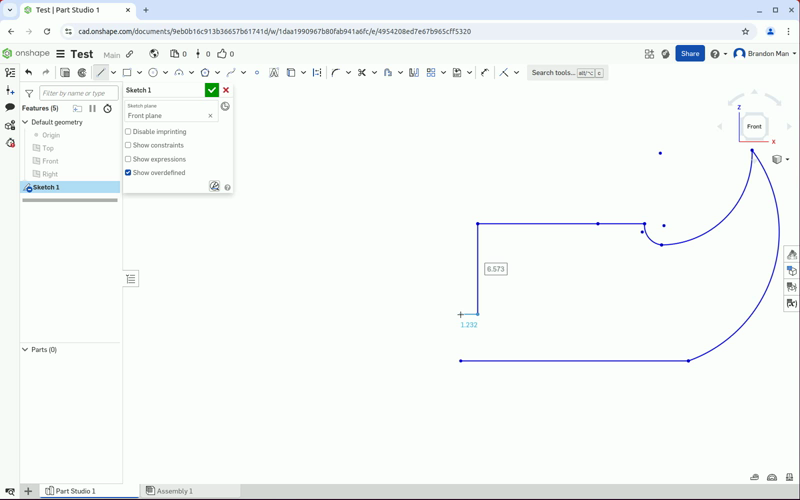
scroll(6)
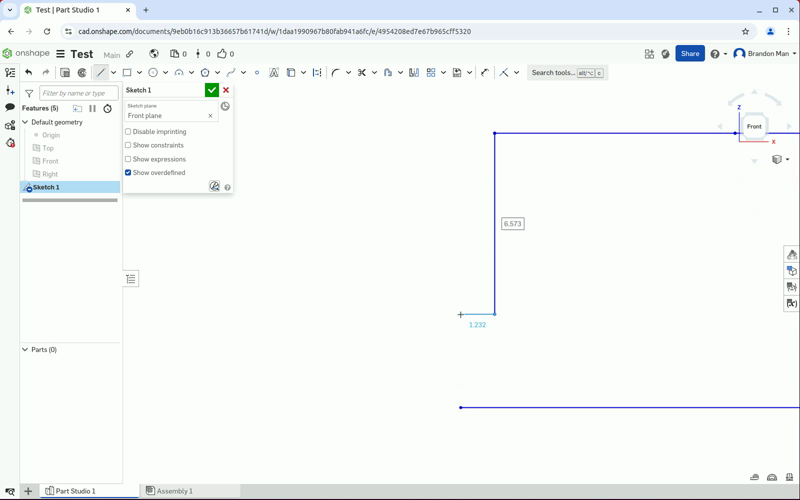
scroll(6)
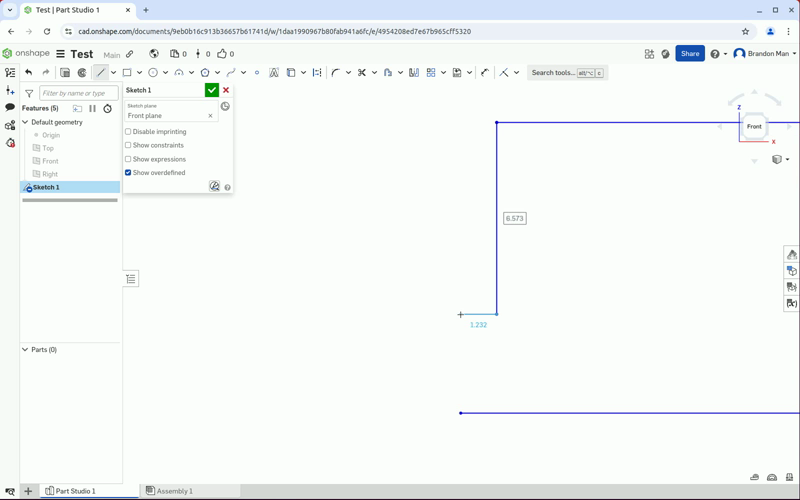
scroll(6)
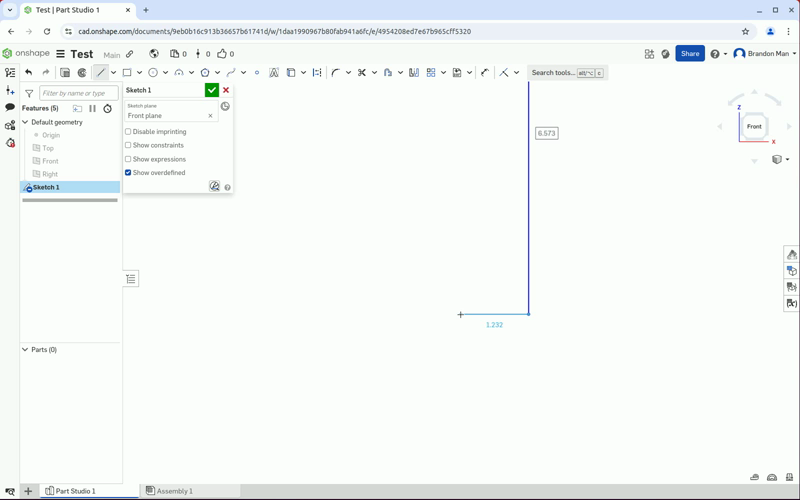
click(460, 314)
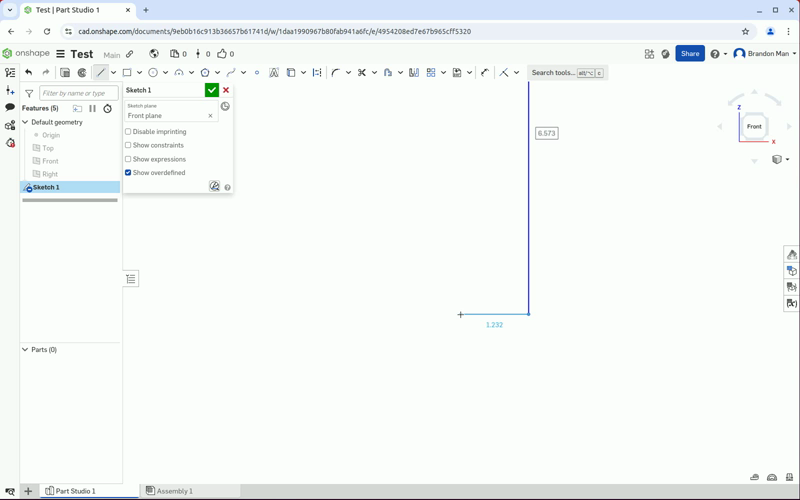
scroll(-6)
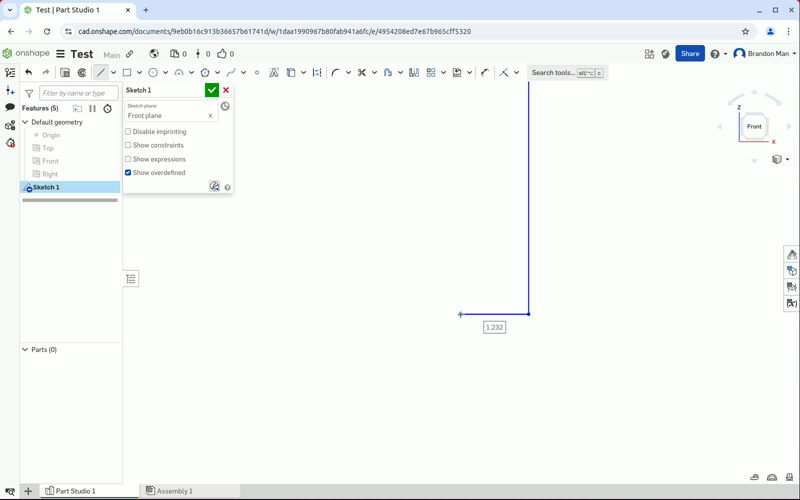
scroll(-6)
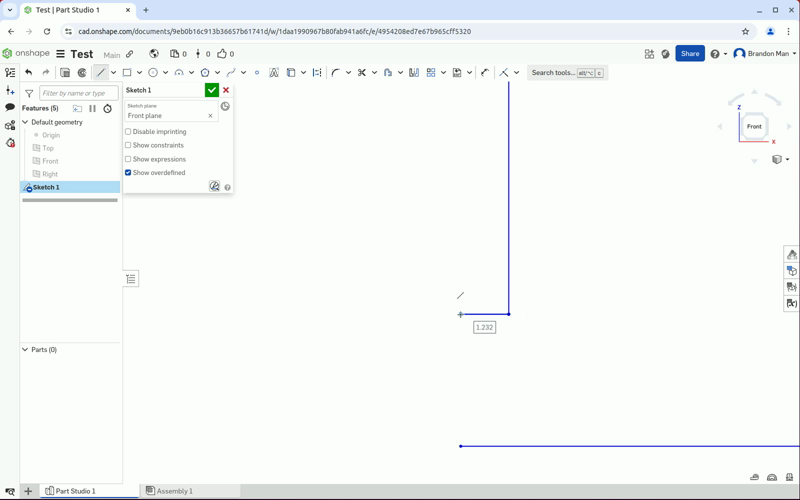
scroll(-6)
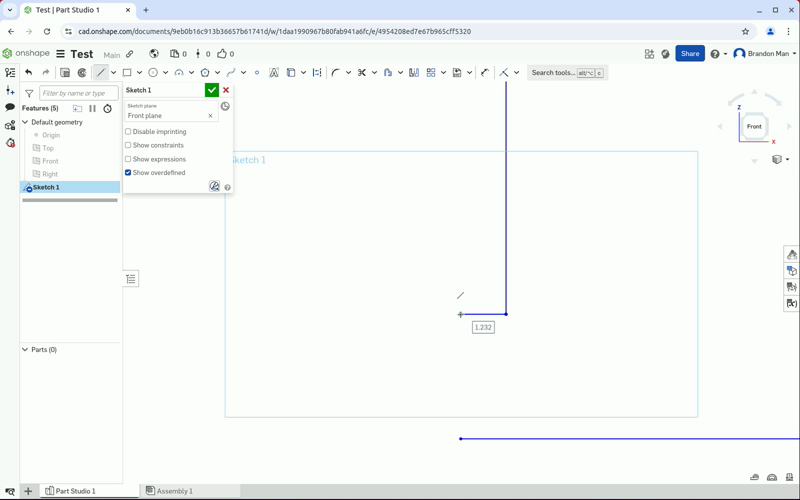
scroll(-6)
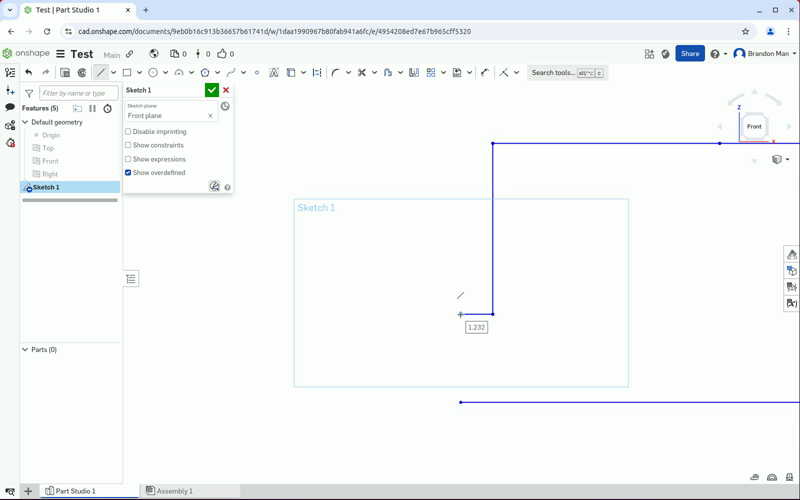
scroll(-6)
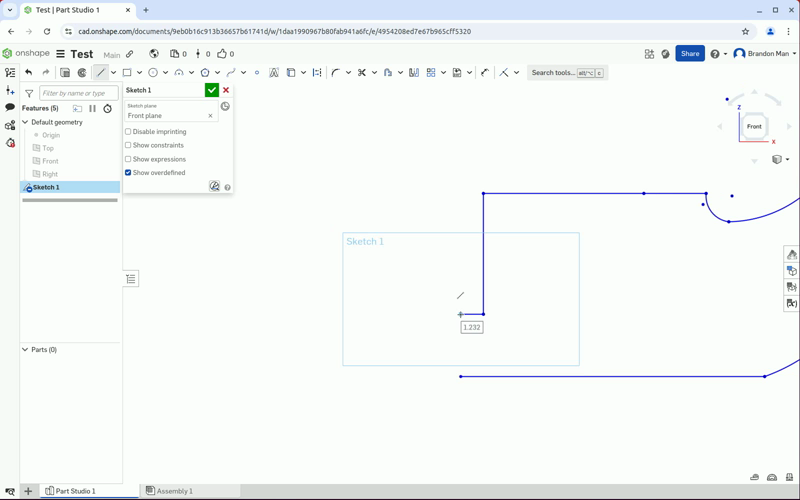
scroll(-6)
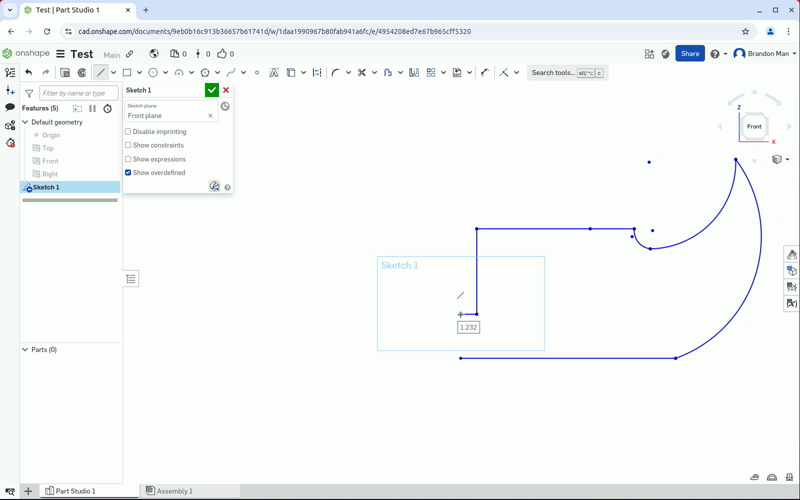
scroll(-6)
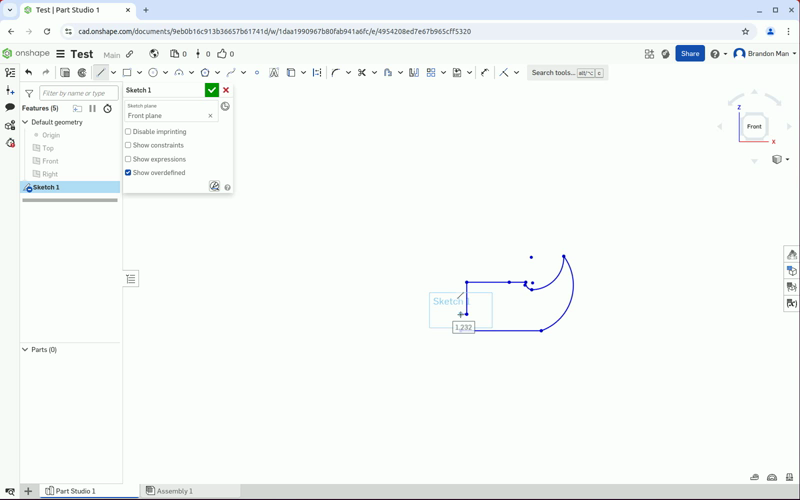
key_up(shift)
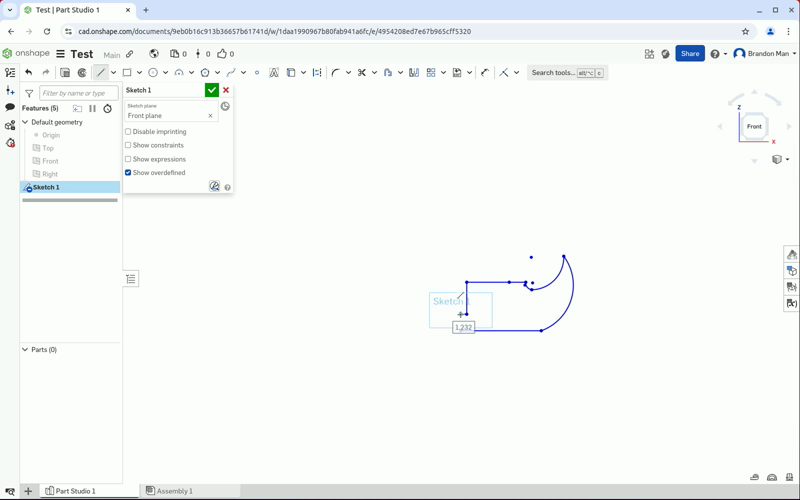
mouse_move(490, 314)
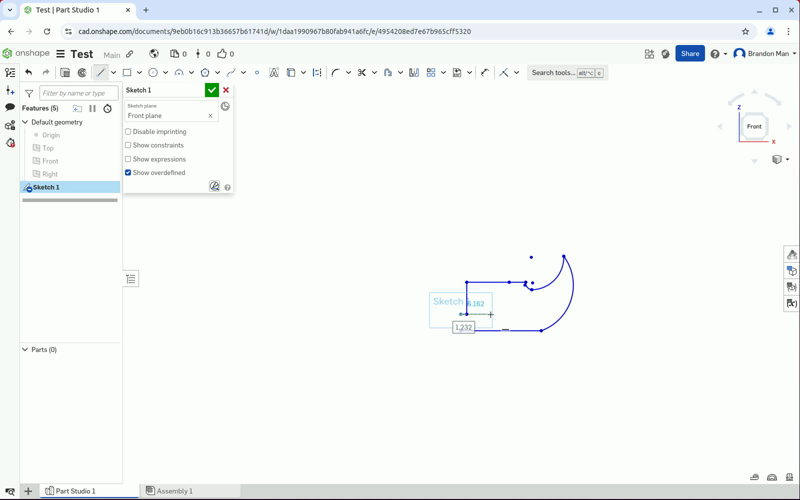
key_down(shift)
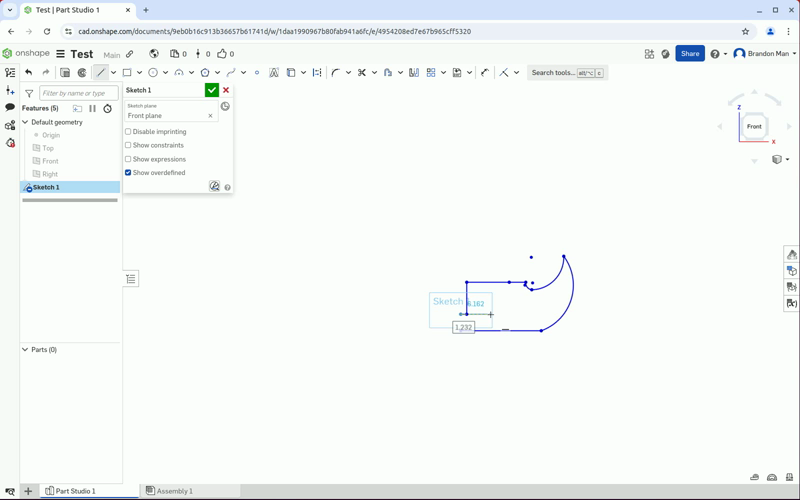
mouse_move(460, 330)
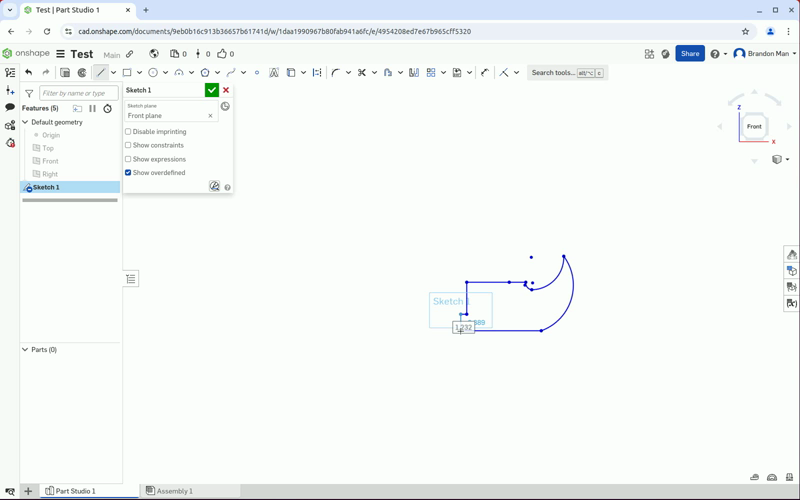
key_up(shift)
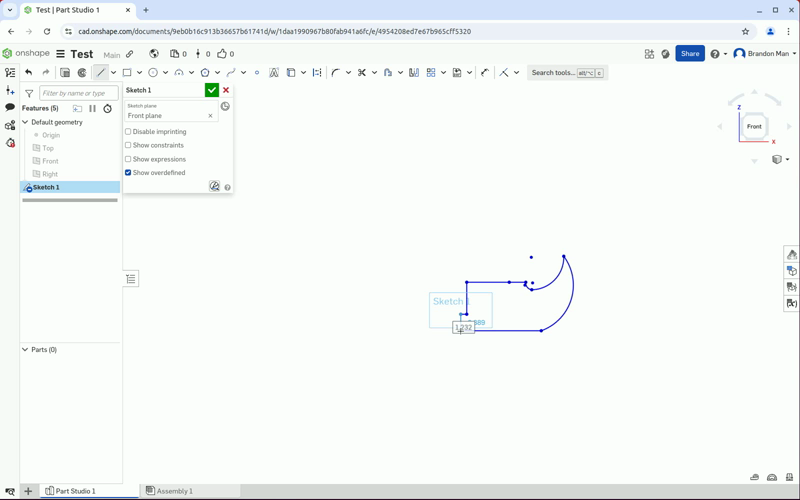
click(460, 330)
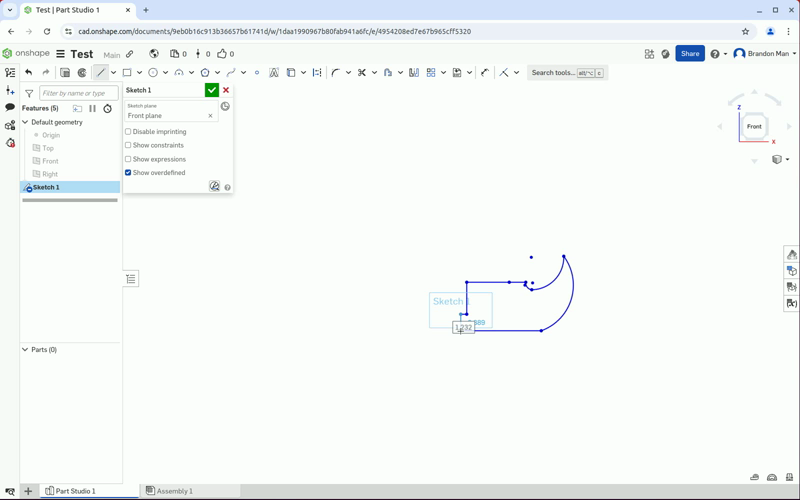
key(esc)
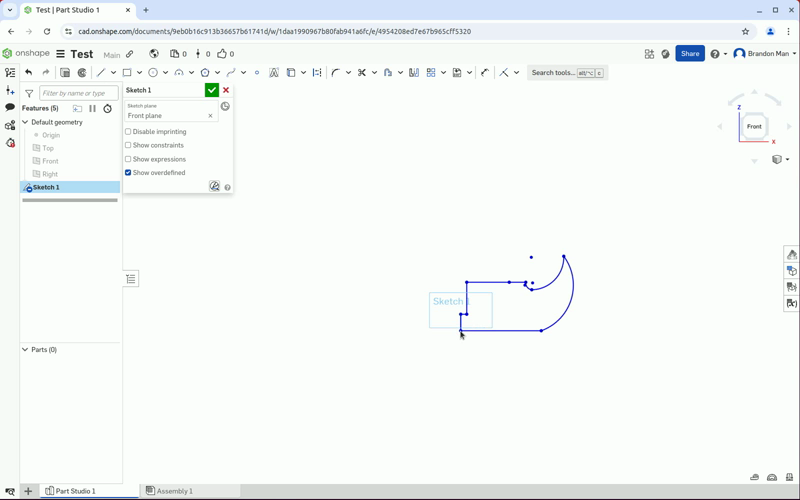
mouse_move(540, 316)
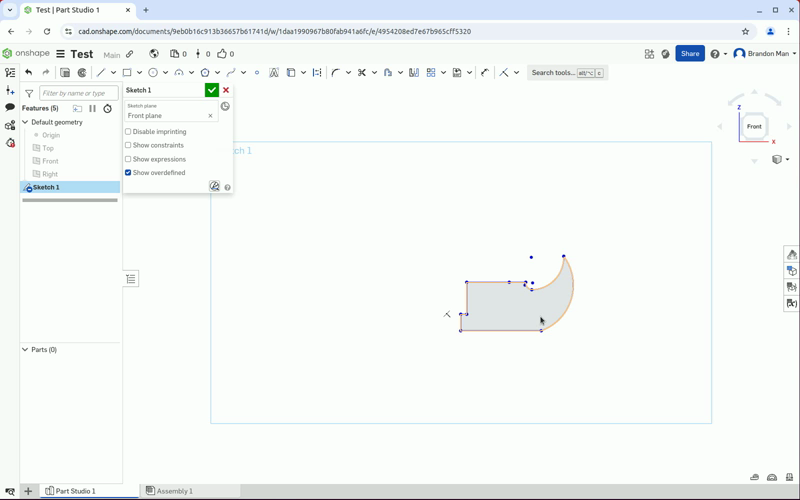
click(540, 316)
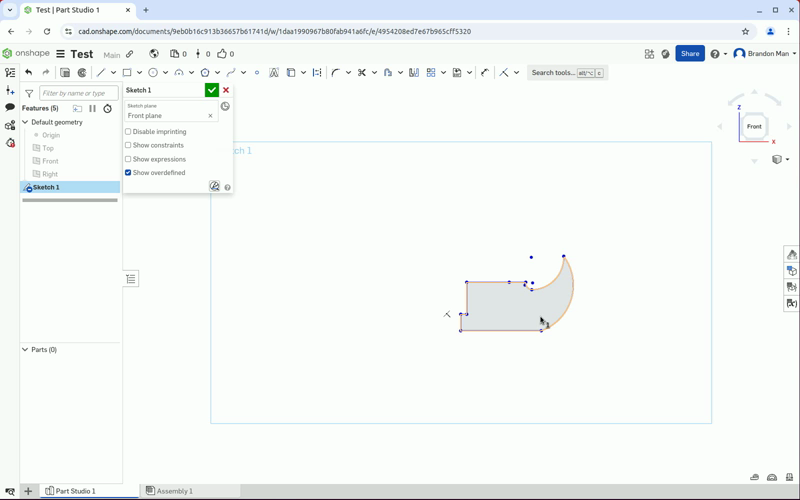
mouse_move(73, 352)
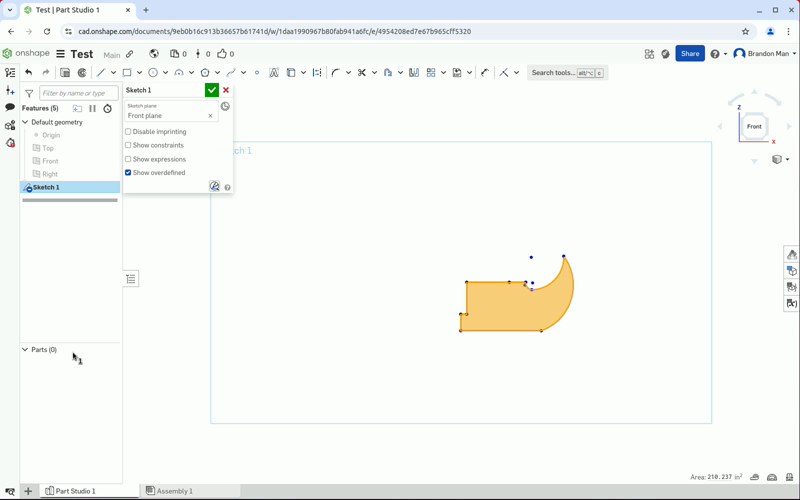
key(shift+y)
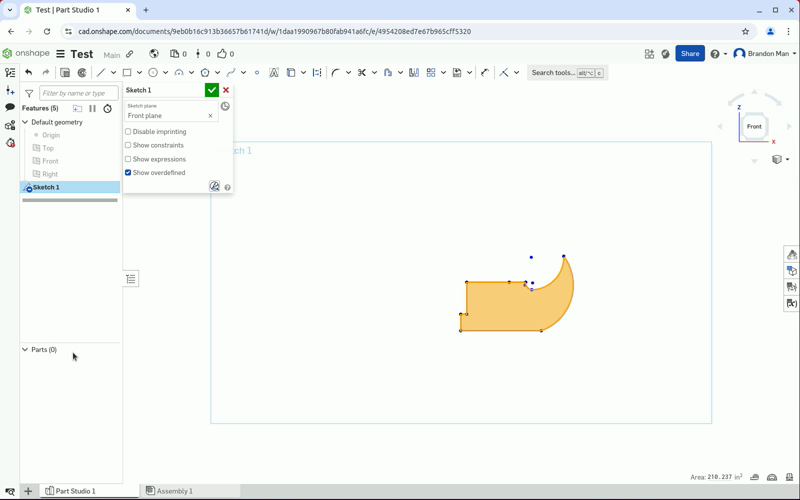
key(shift+e)
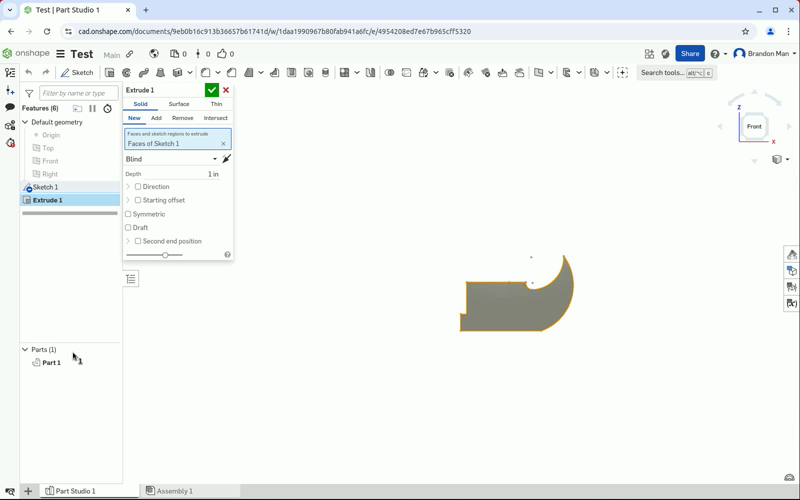
mouse_move(143, 106)
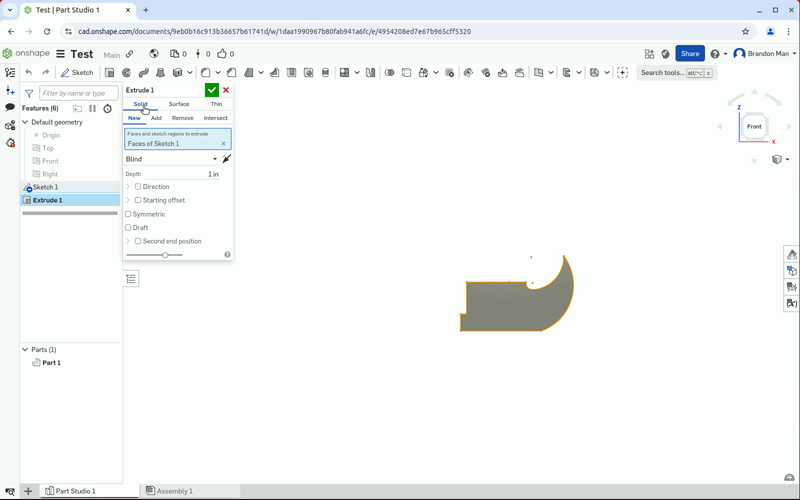
click(143, 106)
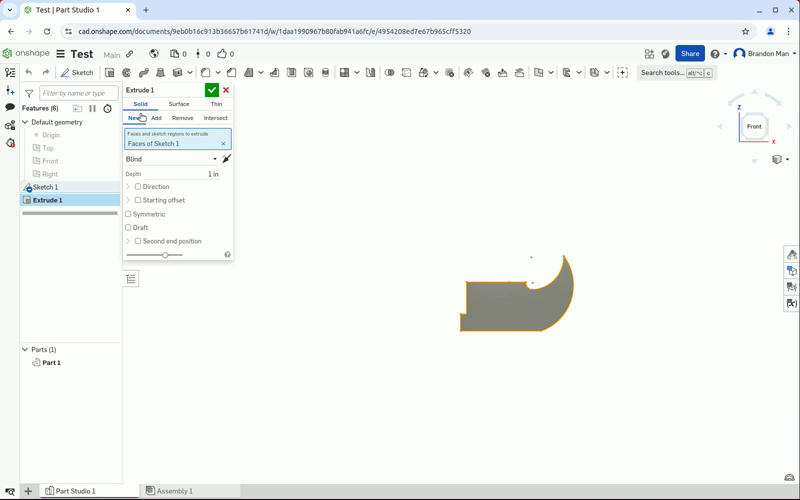
mouse_move(137, 120)
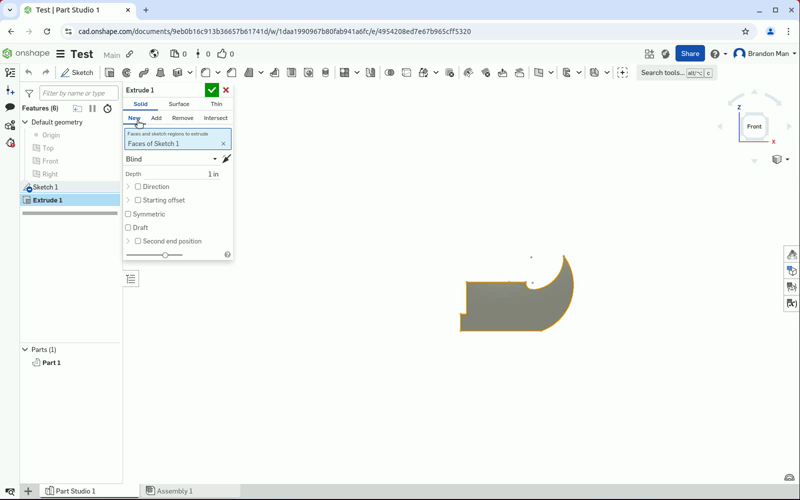
click(137, 120)
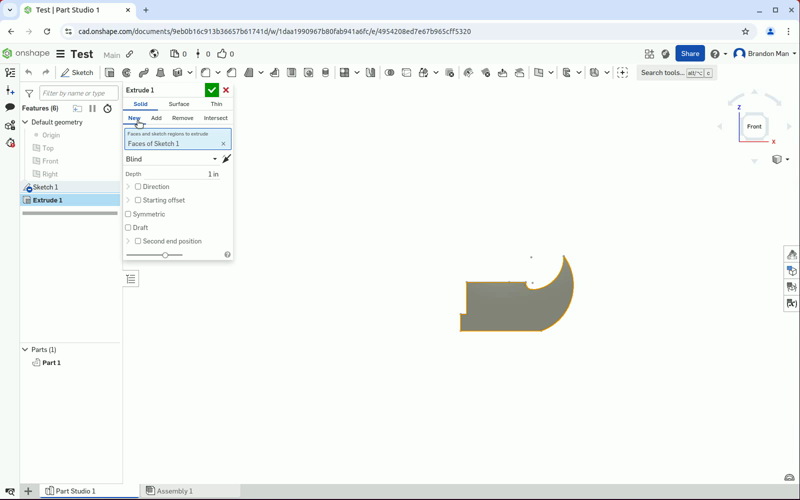
key(tab, 4)
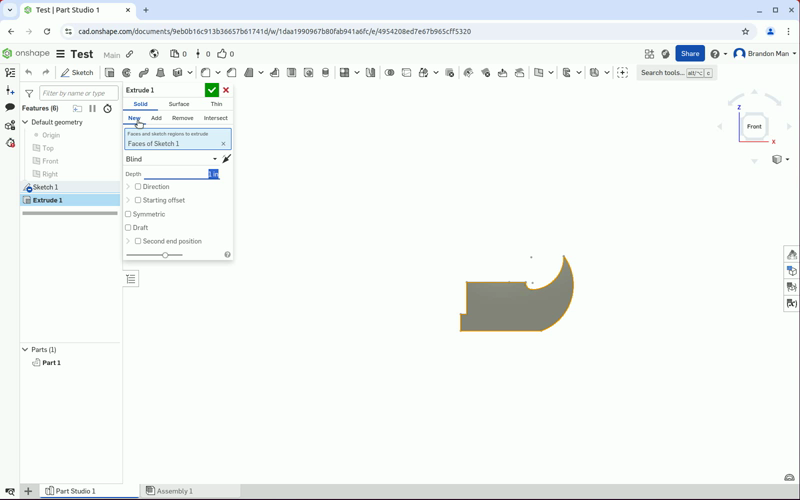
text(13.239)
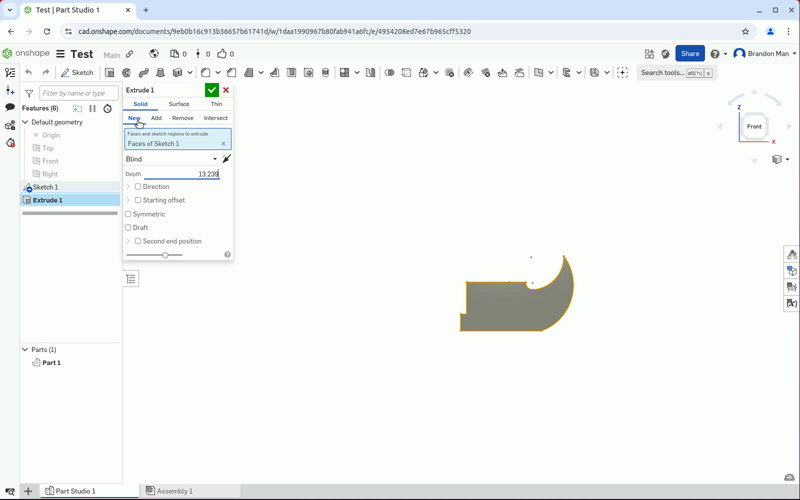
key(enter)
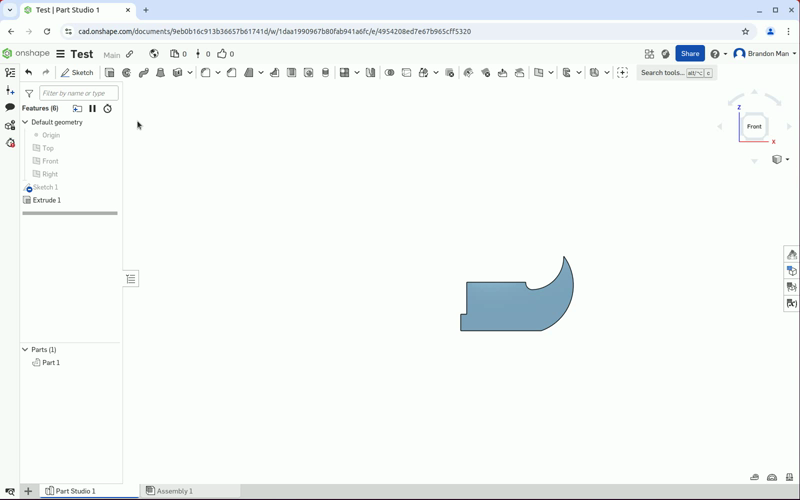
key(shift+h)
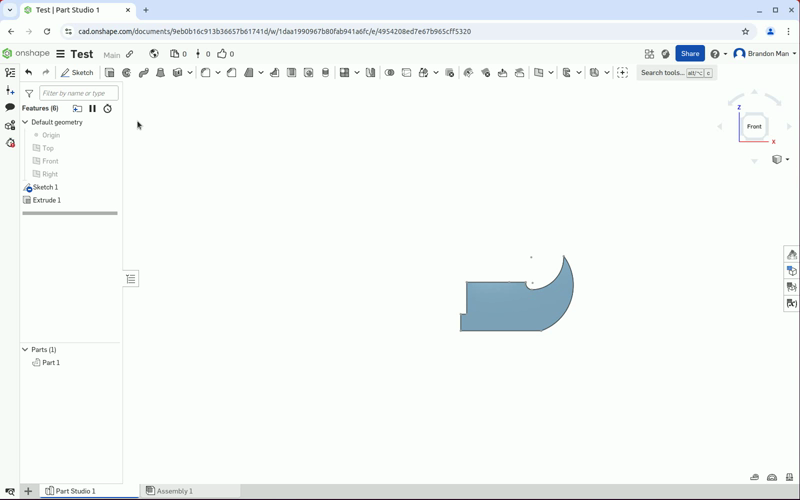
key(shift+h)
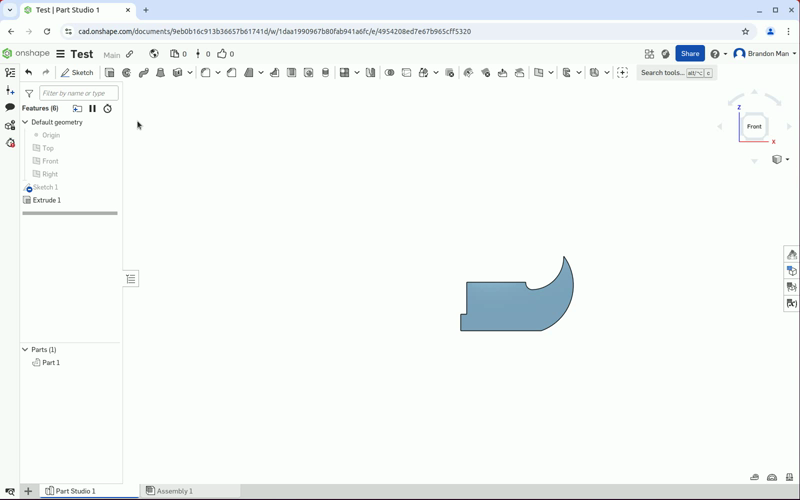
mouse_move(73, 189)
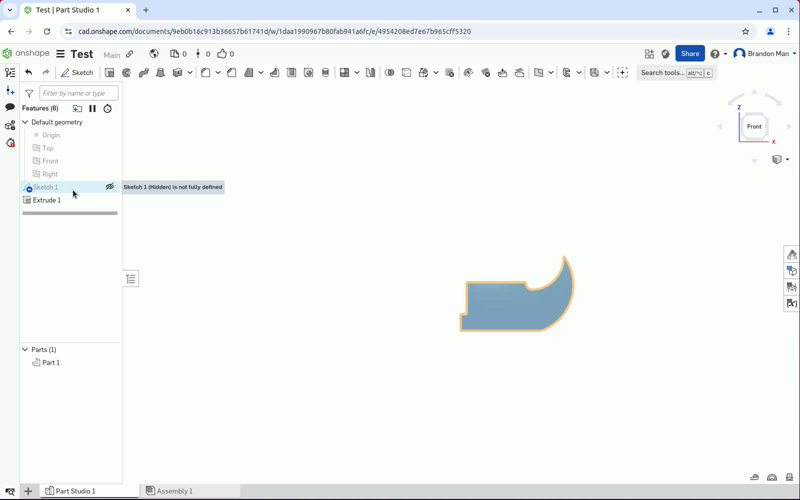
click(73, 189)
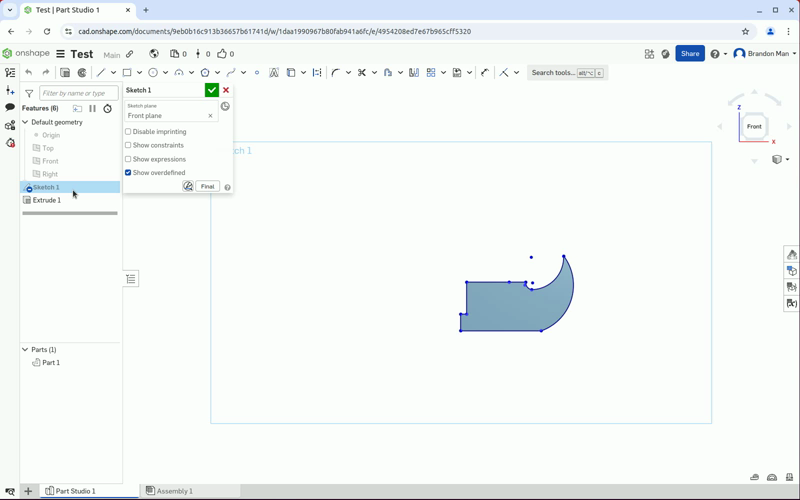
mouse_move(229, 92)
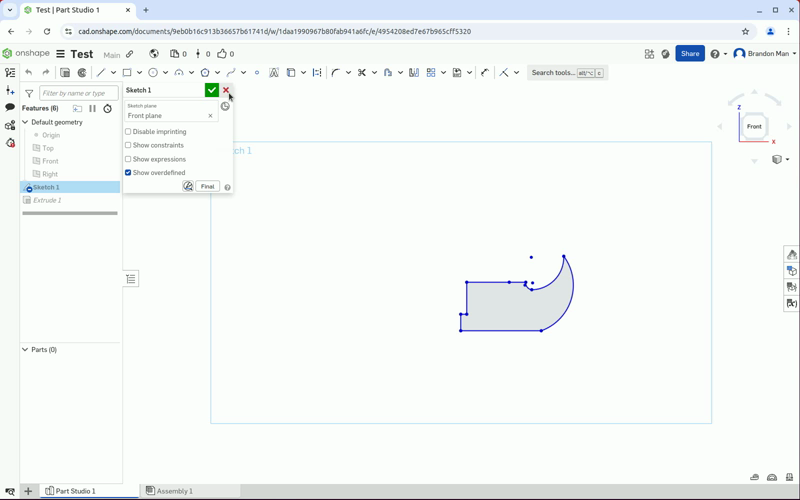
click(229, 92)
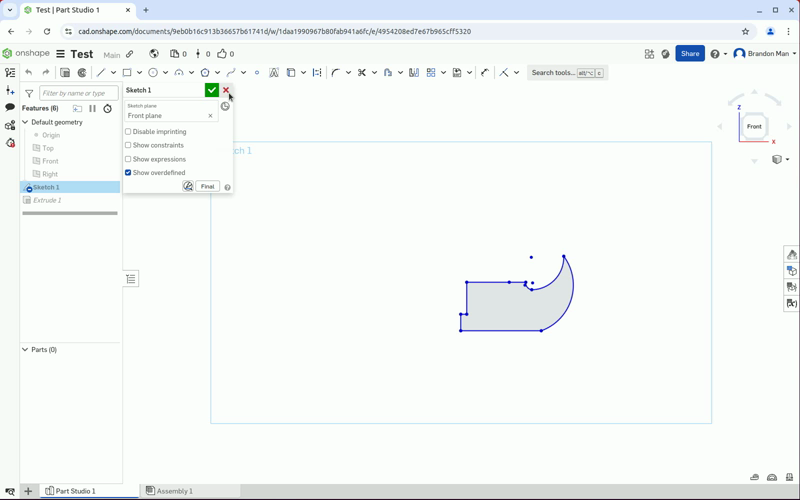
key(shift+s)
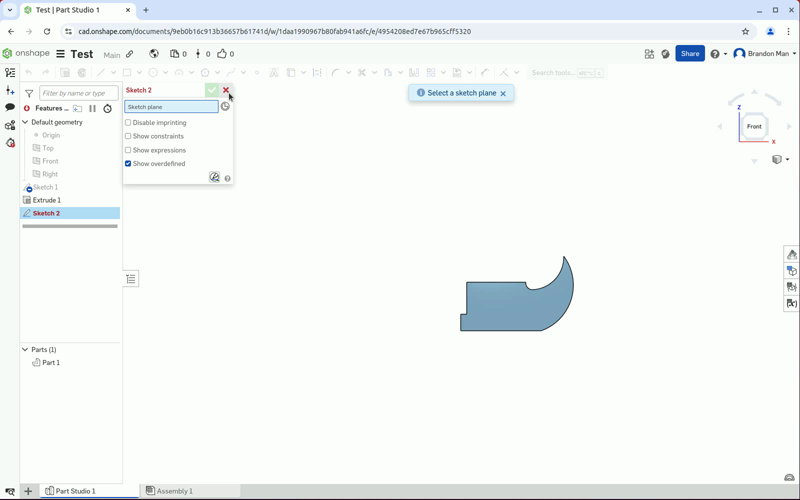
mouse_move(73, 163)
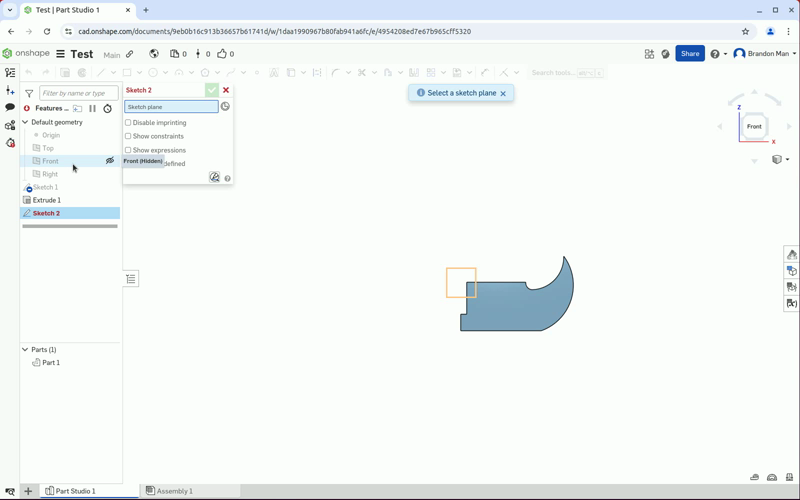
click(73, 163)
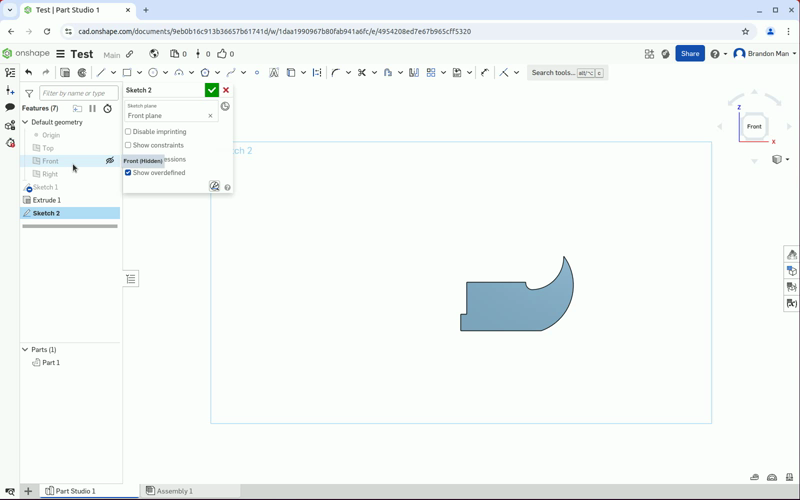
mouse_move(73, 352)
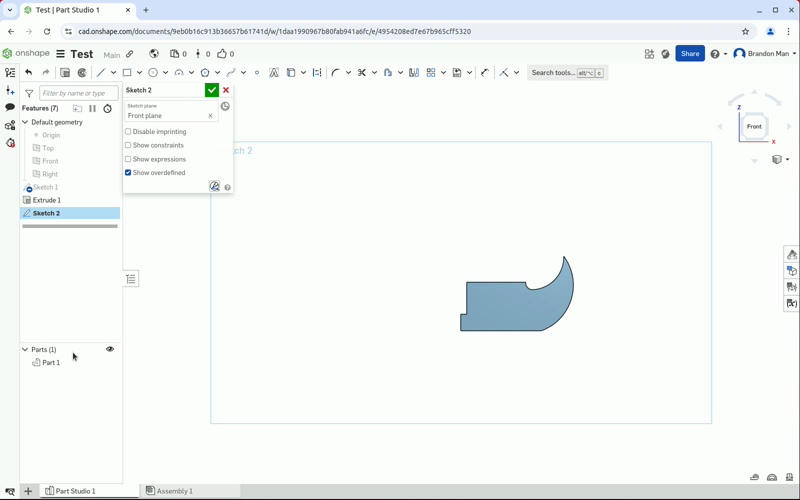
key(y)
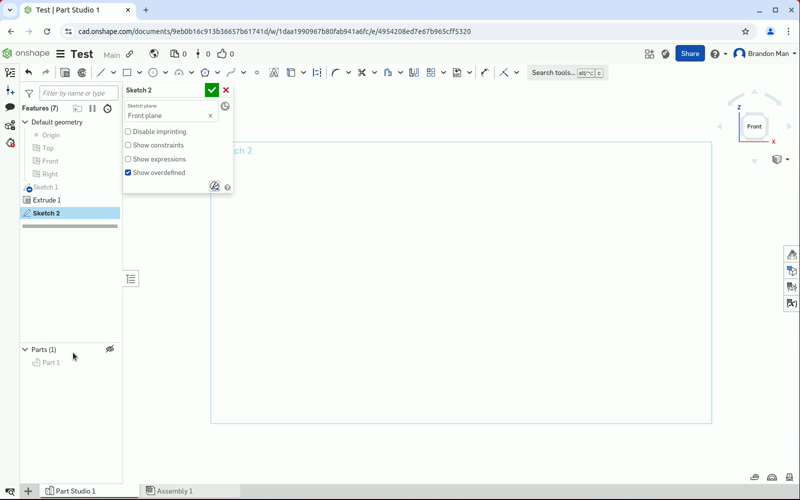
key(a)
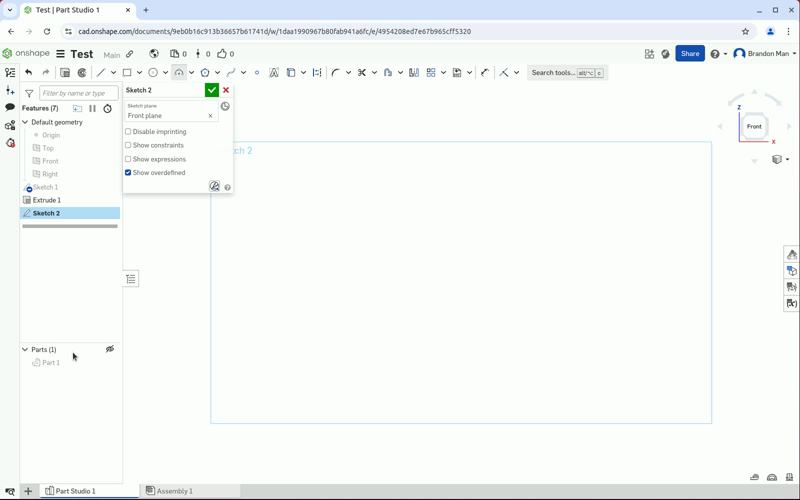
key_down(shift)
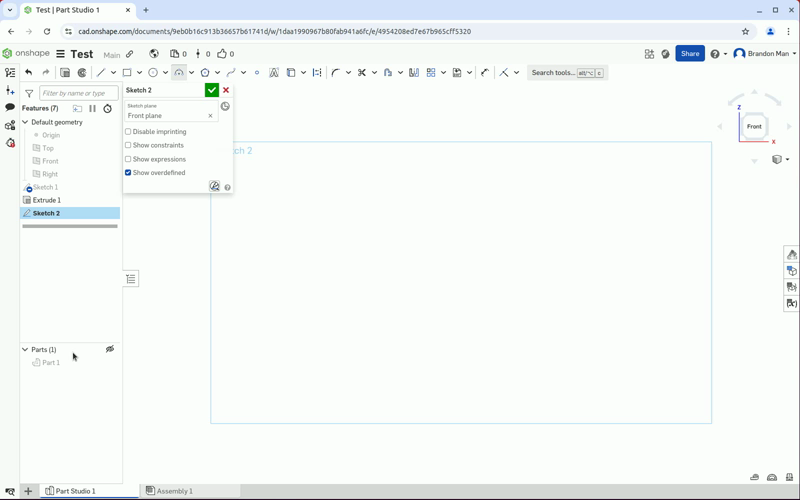
mouse_move(357, 257)
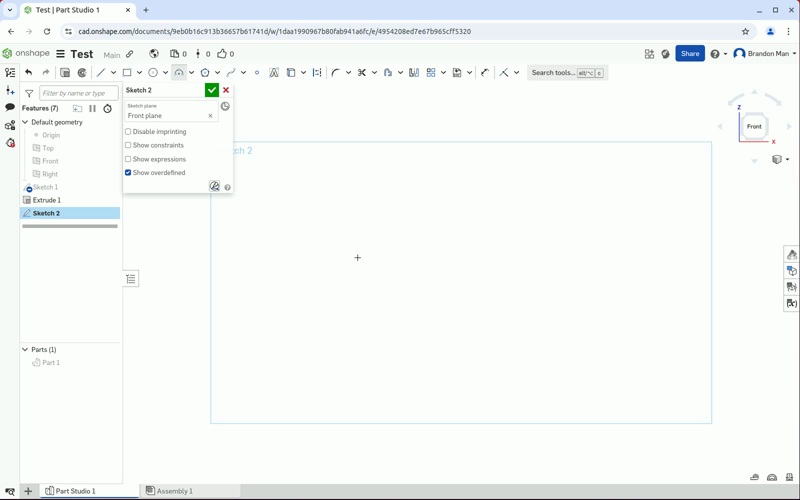
click(357, 257)
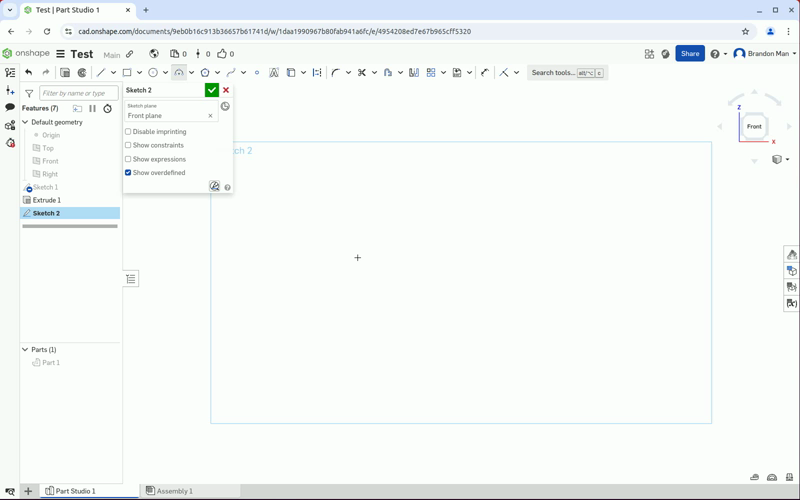
key_up(shift)
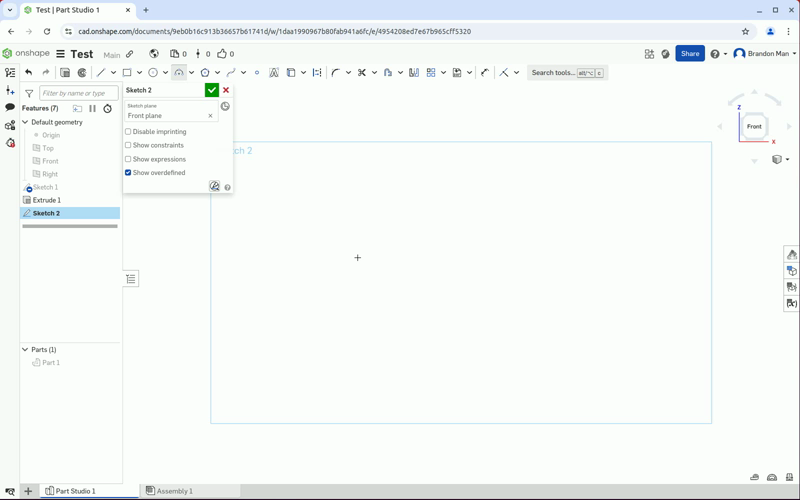
key_down(shift)
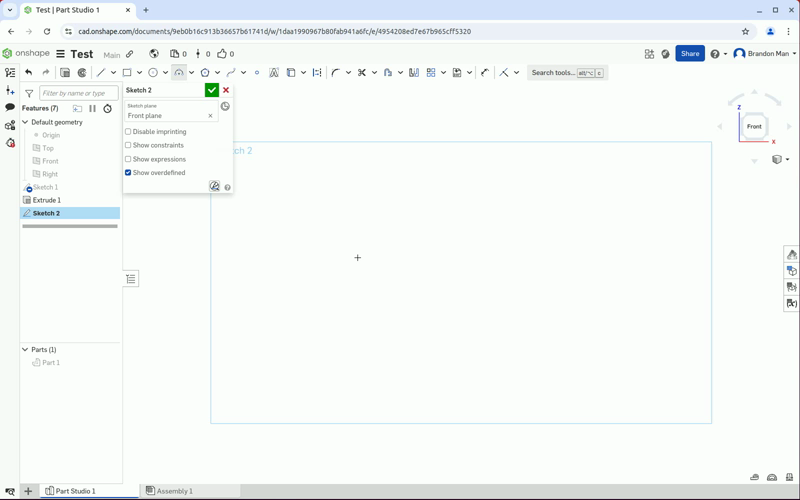
mouse_move(380, 330)
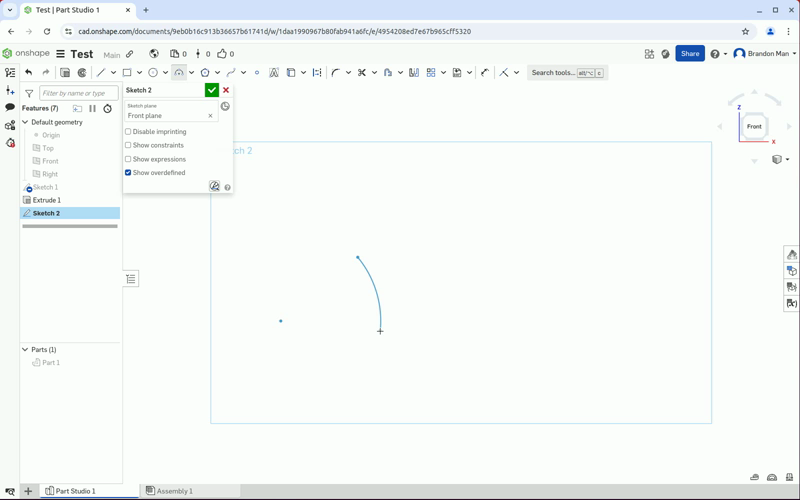
click(380, 330)
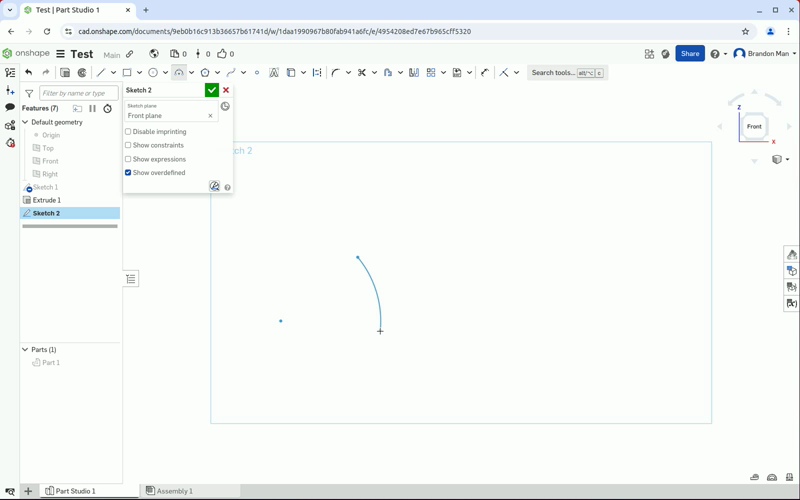
mouse_move(350, 299)
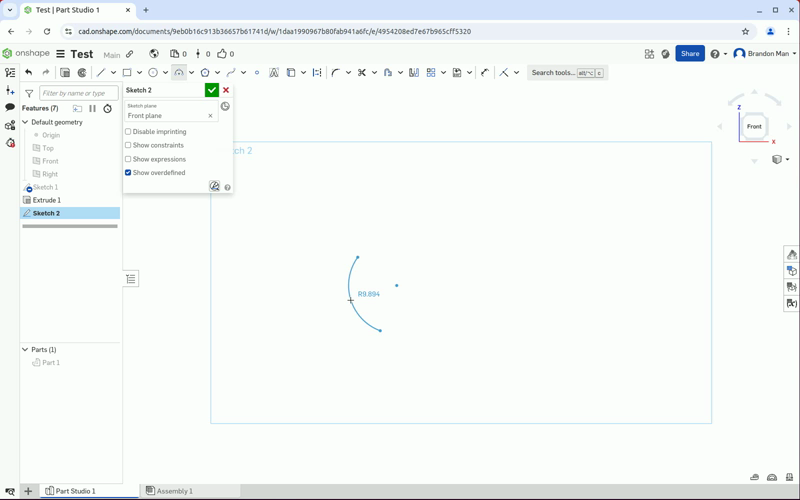
click(350, 299)
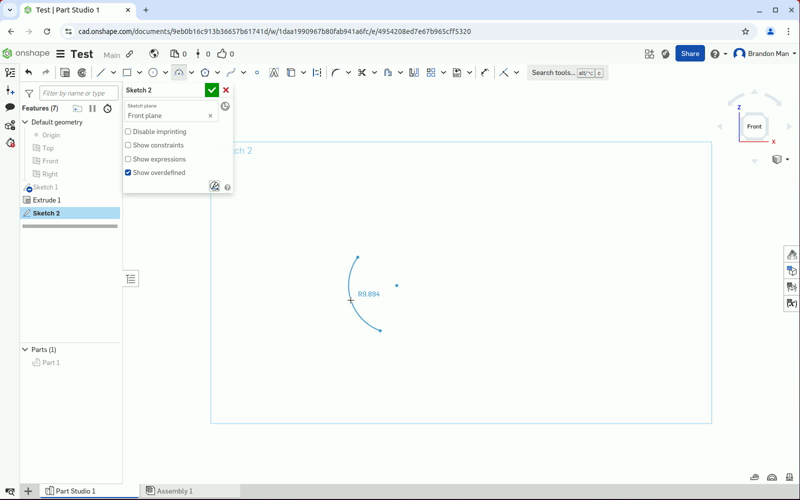
key_up(shift)
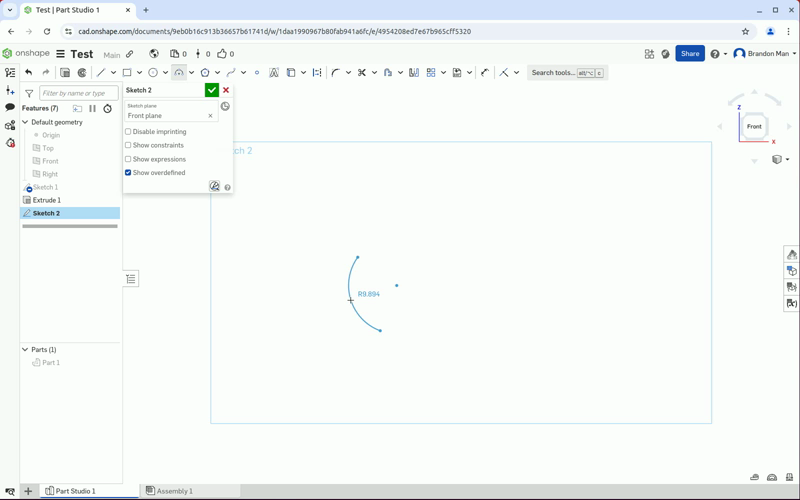
key(esc)
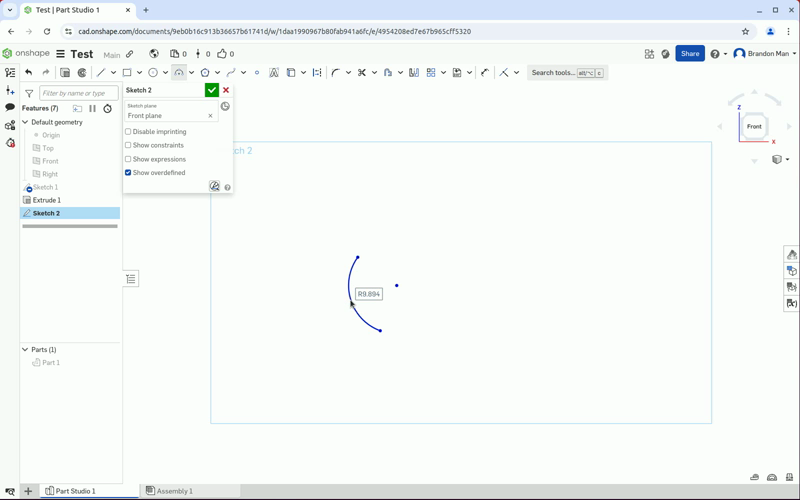
key(l)
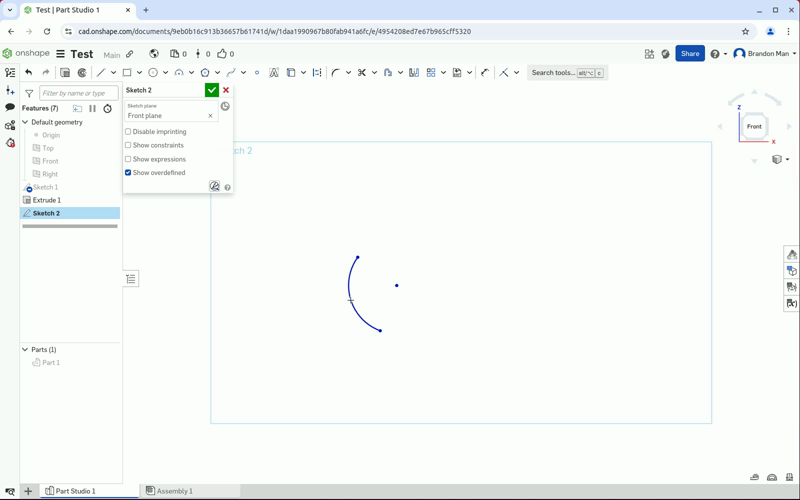
mouse_move(380, 330)
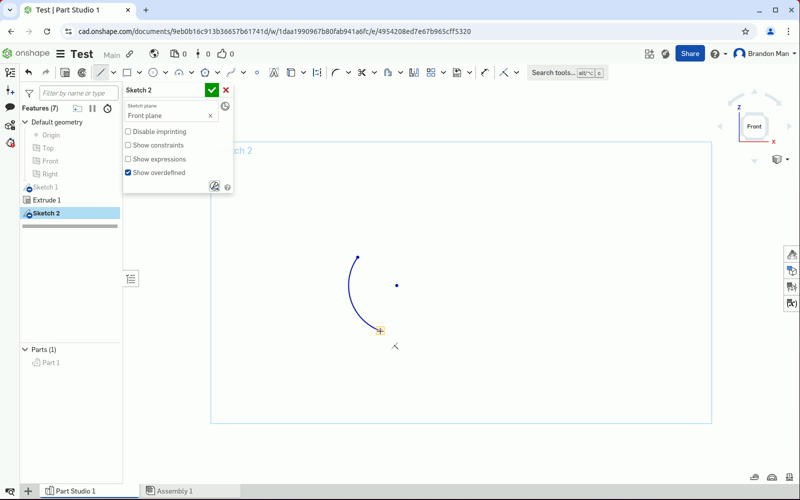
click(380, 330)
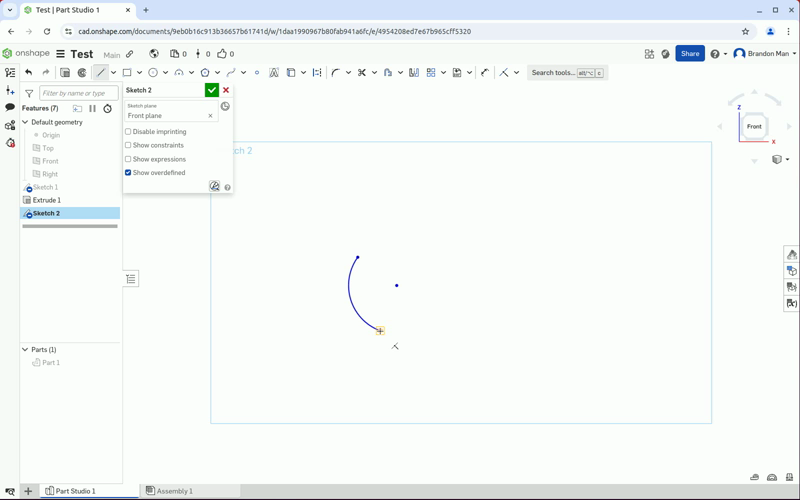
key_down(shift)
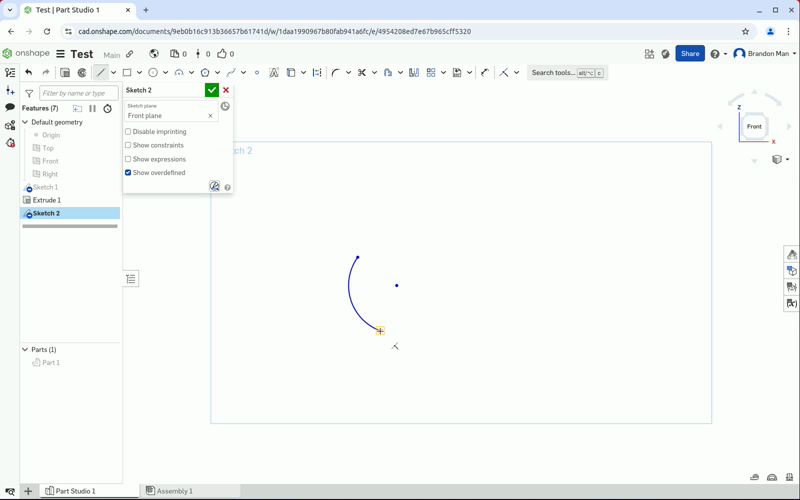
mouse_move(460, 330)
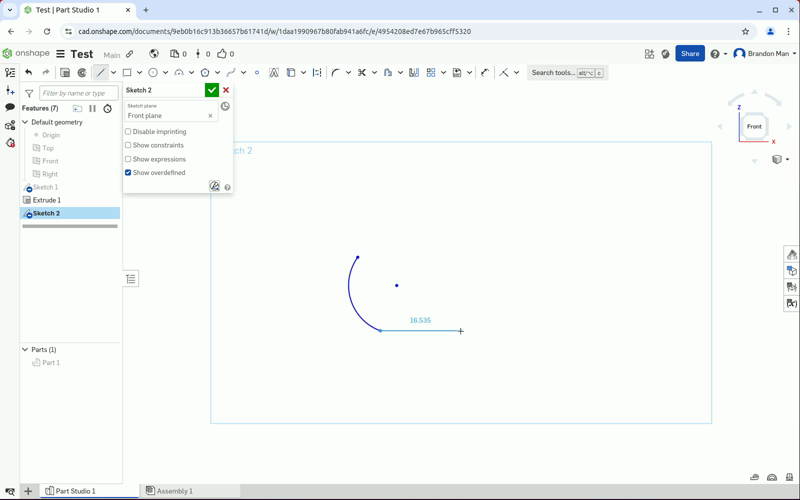
click(460, 330)
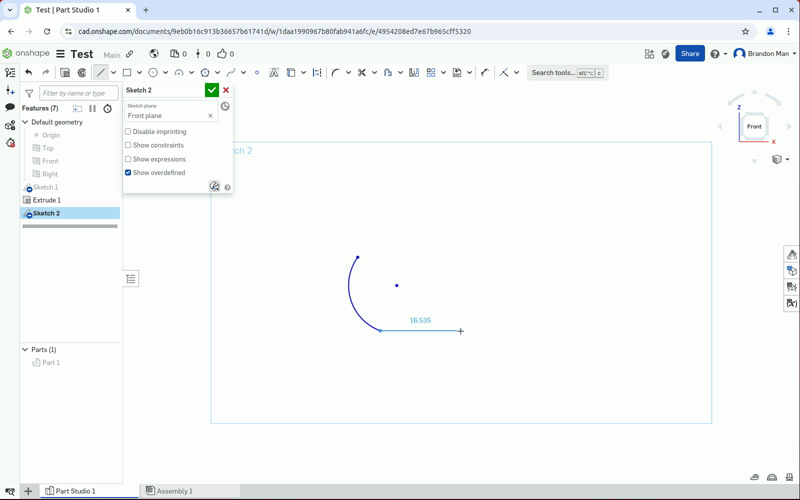
key_up(shift)
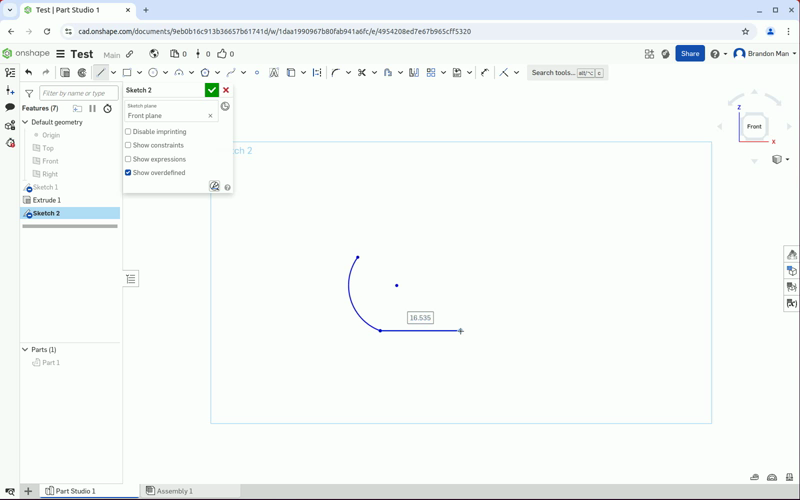
key_down(shift)
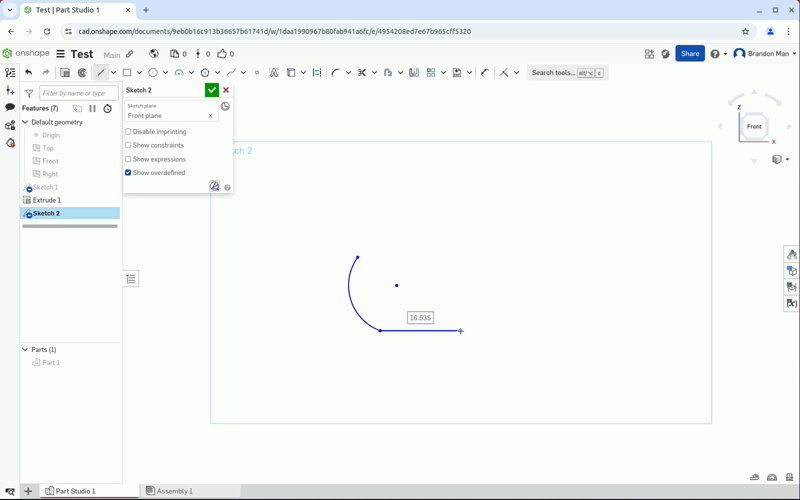
mouse_move(490, 330)
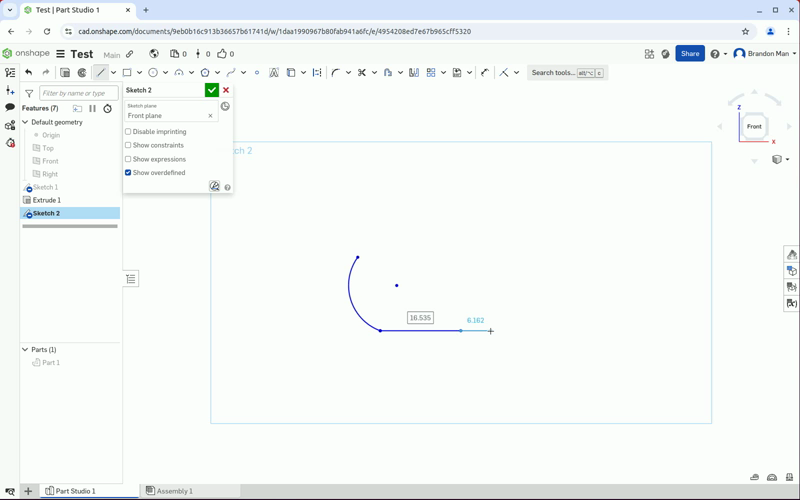
mouse_move(460, 314)
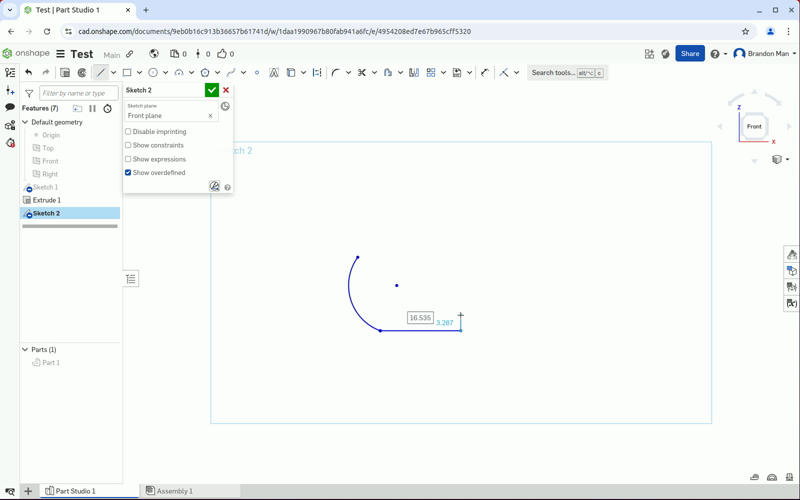
click(460, 314)
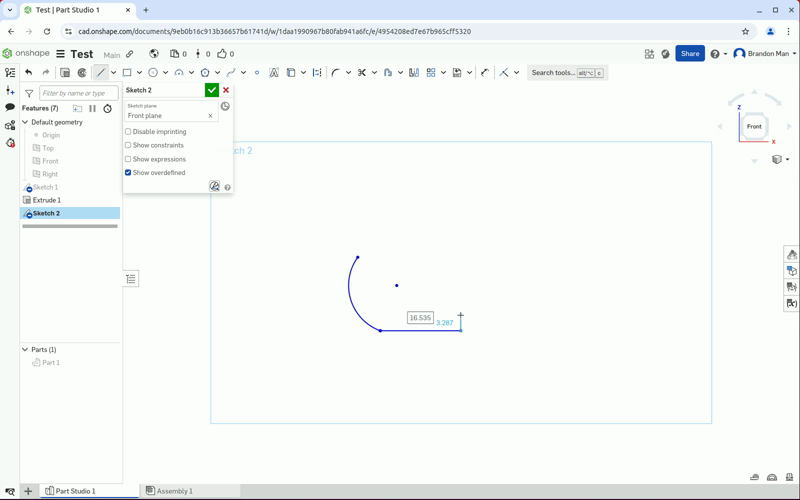
key_up(shift)
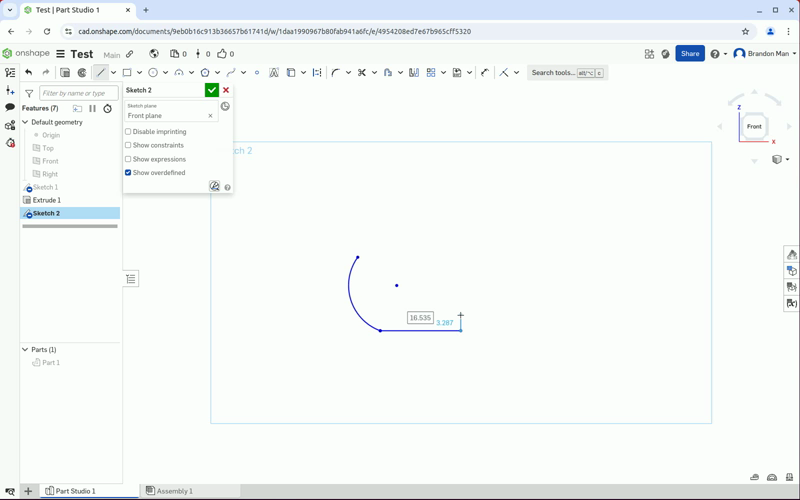
key_down(shift)
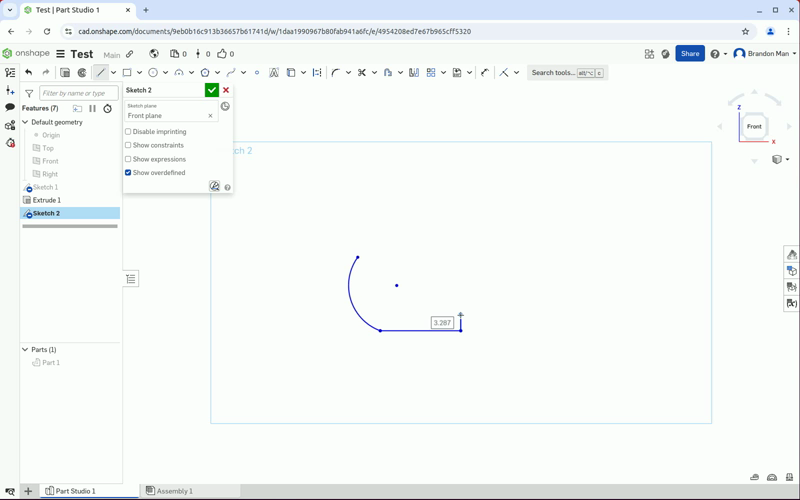
mouse_move(490, 314)
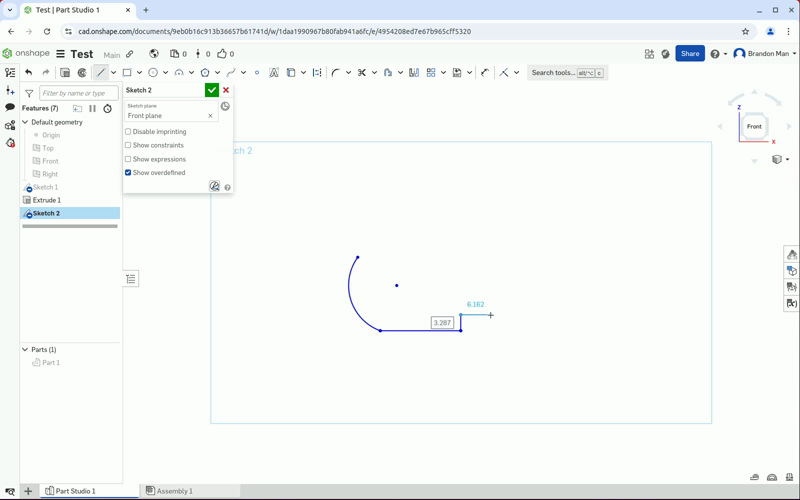
mouse_move(454, 314)
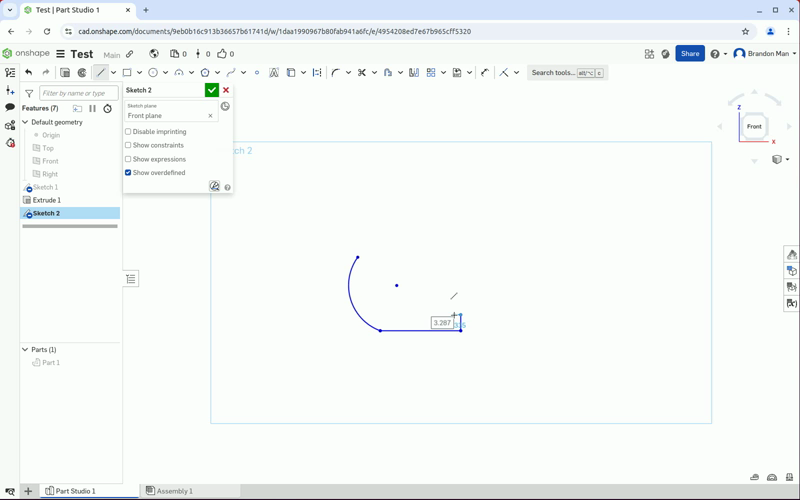
scroll(6)
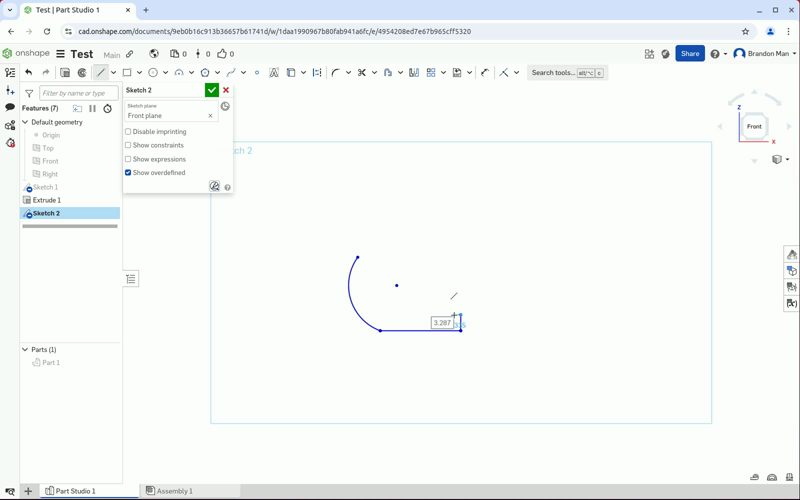
scroll(6)
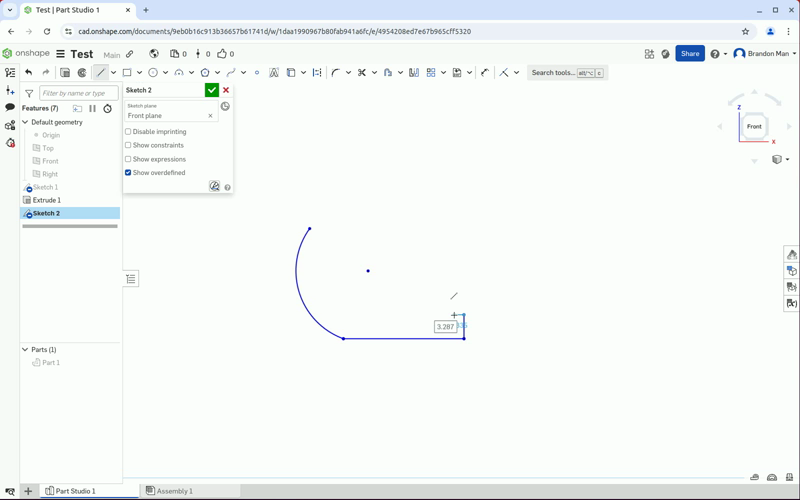
scroll(6)
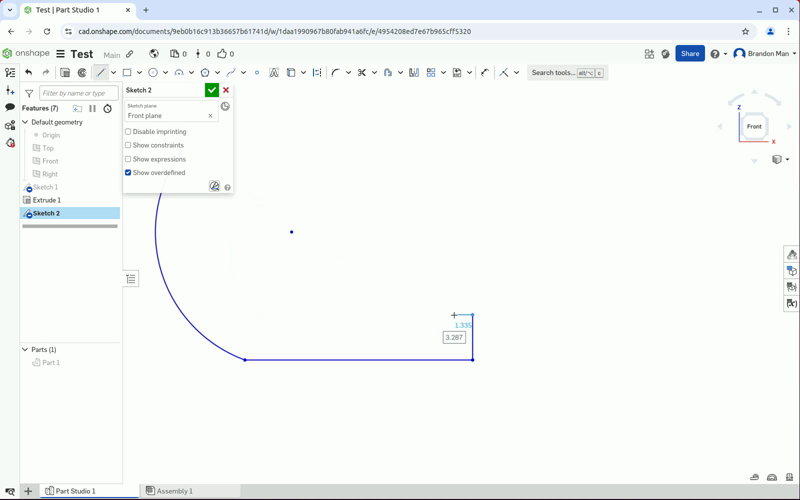
scroll(6)
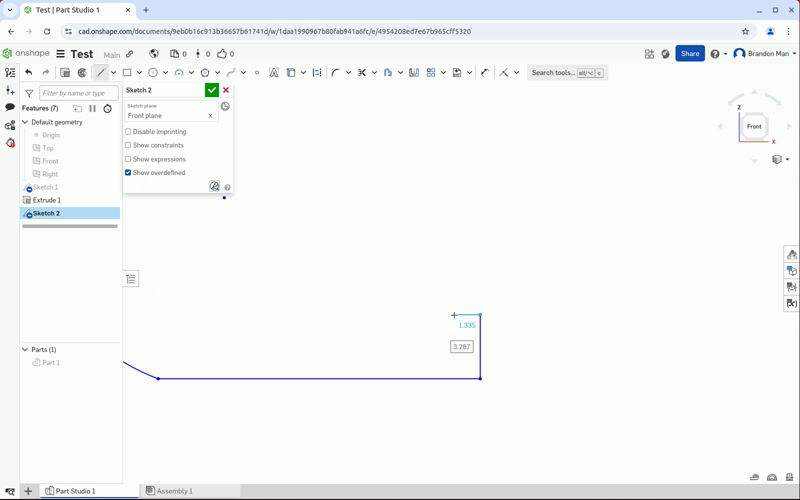
scroll(6)
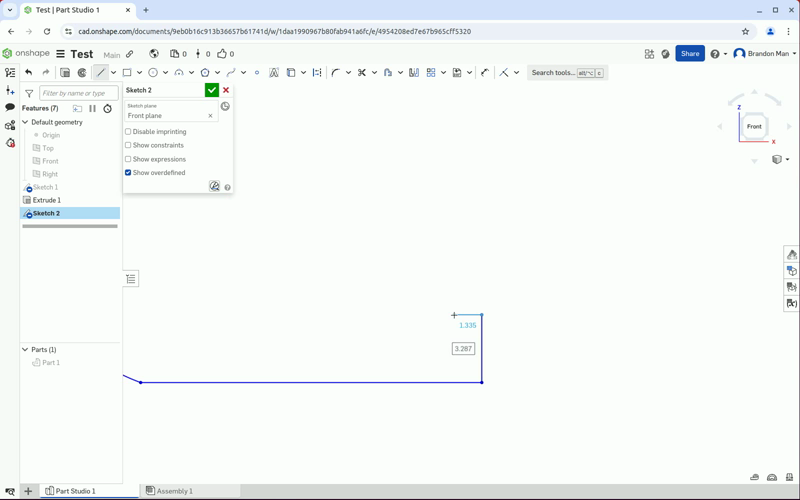
scroll(6)
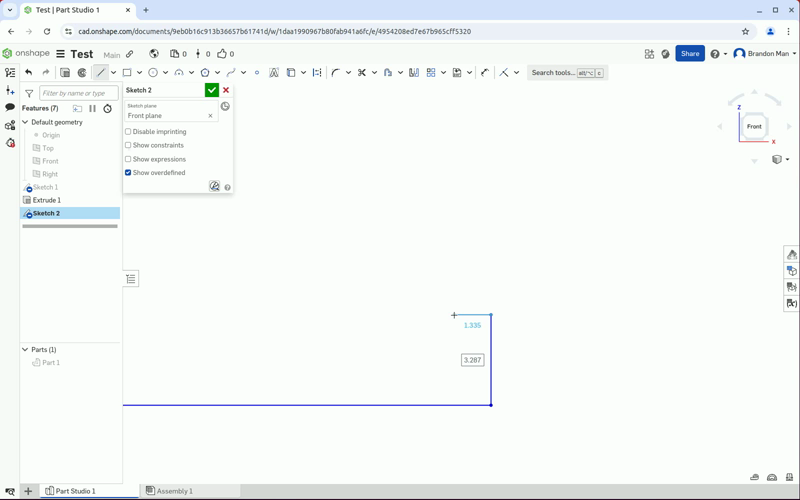
scroll(6)
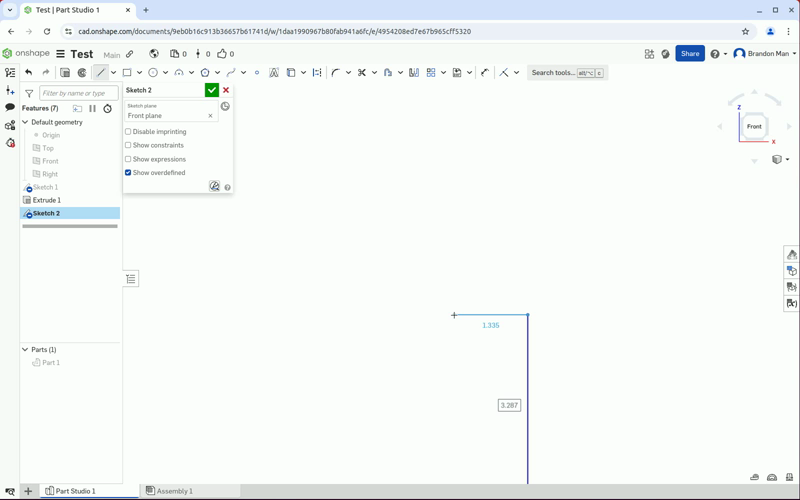
click(454, 314)
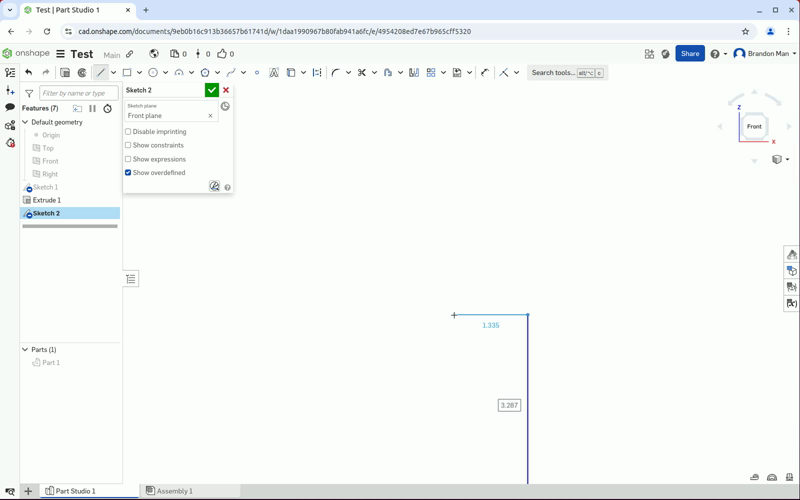
scroll(-6)
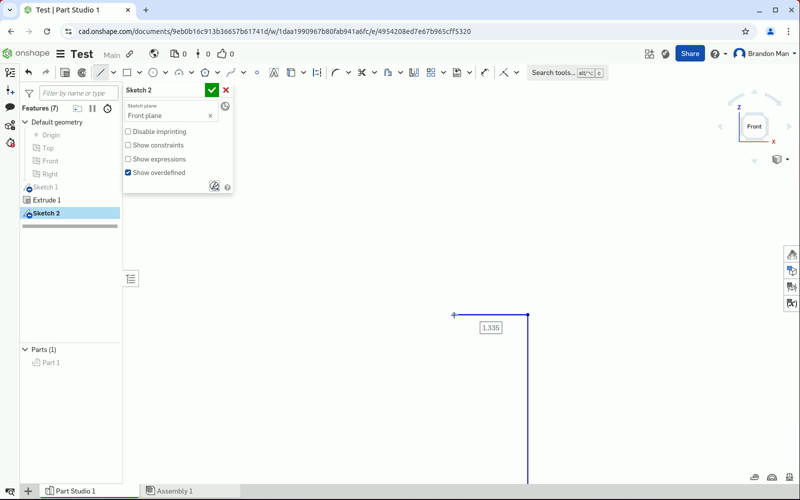
scroll(-6)
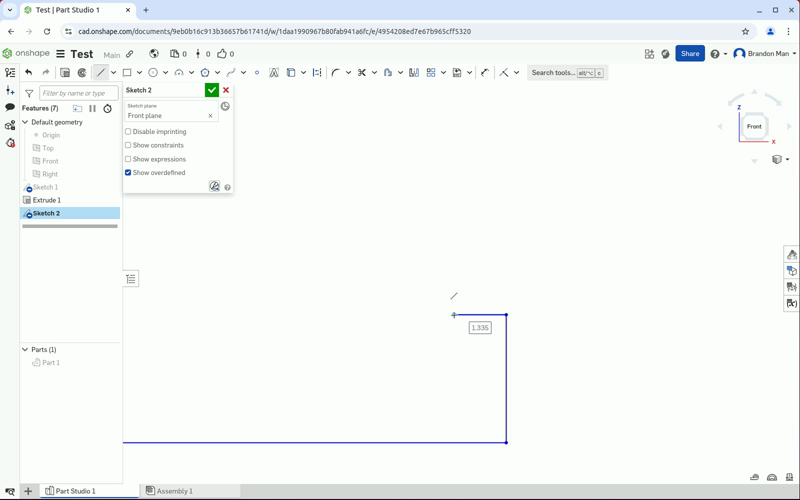
scroll(-6)
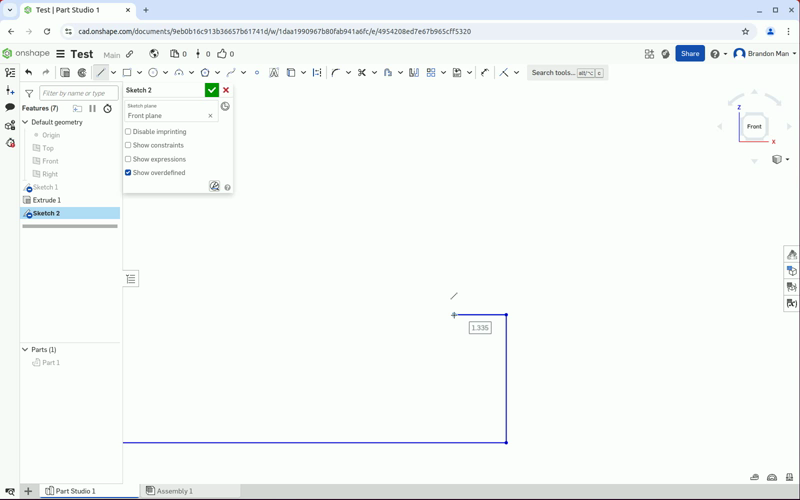
scroll(-6)
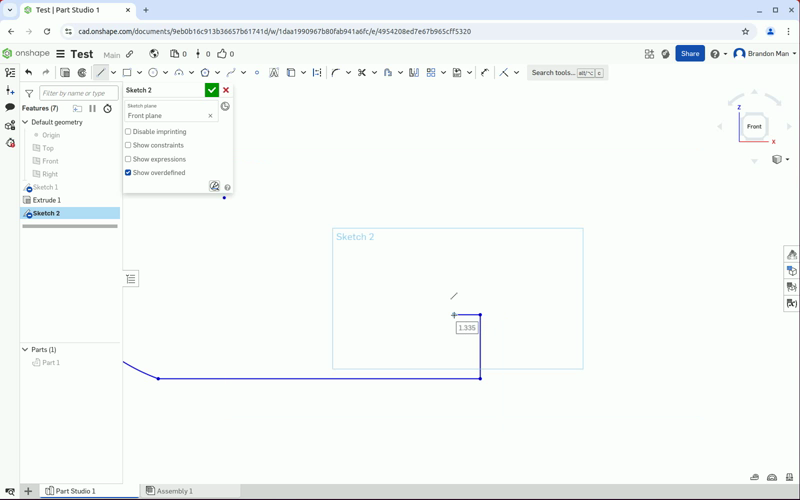
scroll(-6)
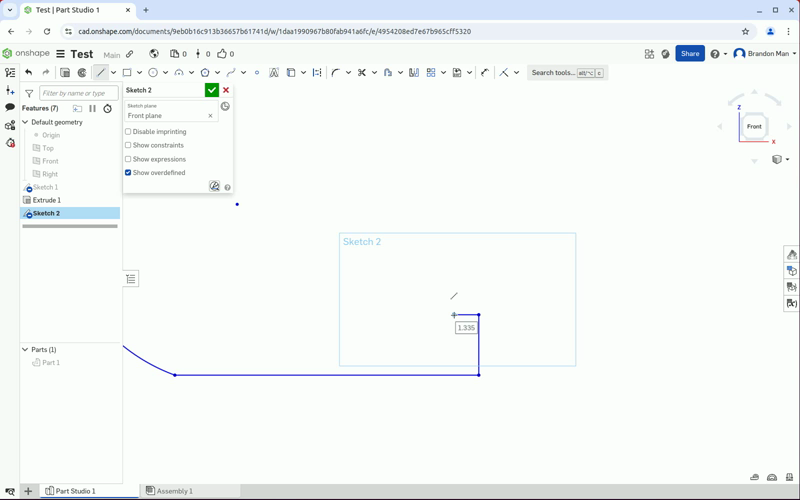
scroll(-6)
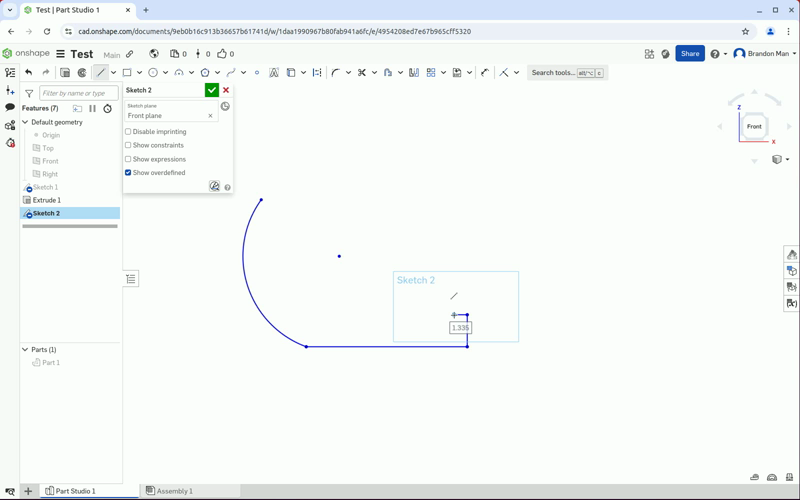
scroll(-6)
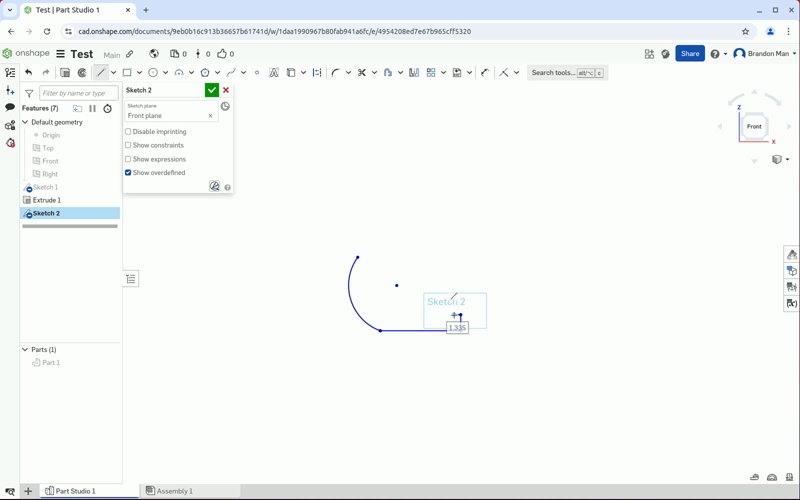
key_up(shift)
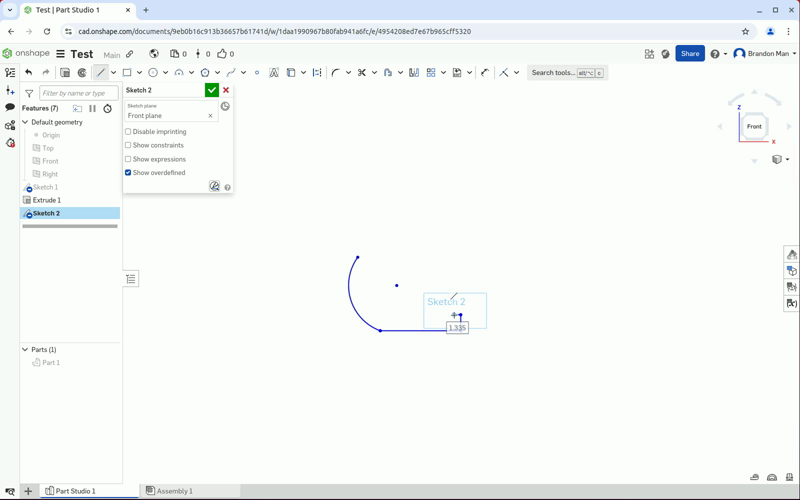
key_down(shift)
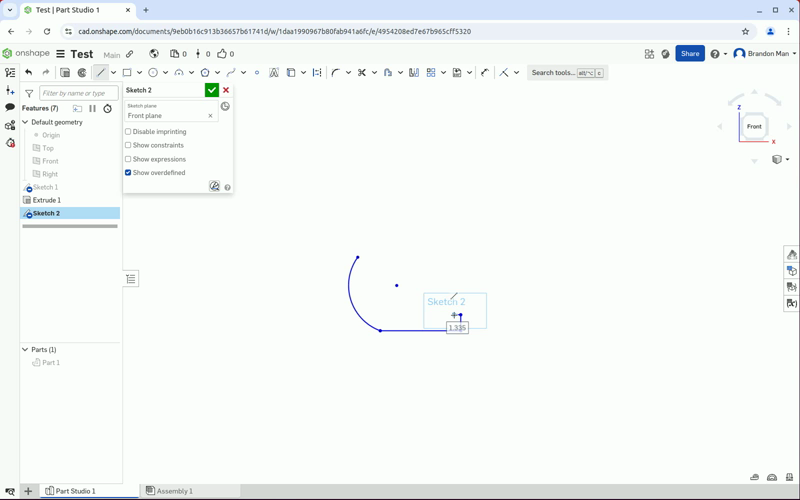
mouse_move(484, 314)
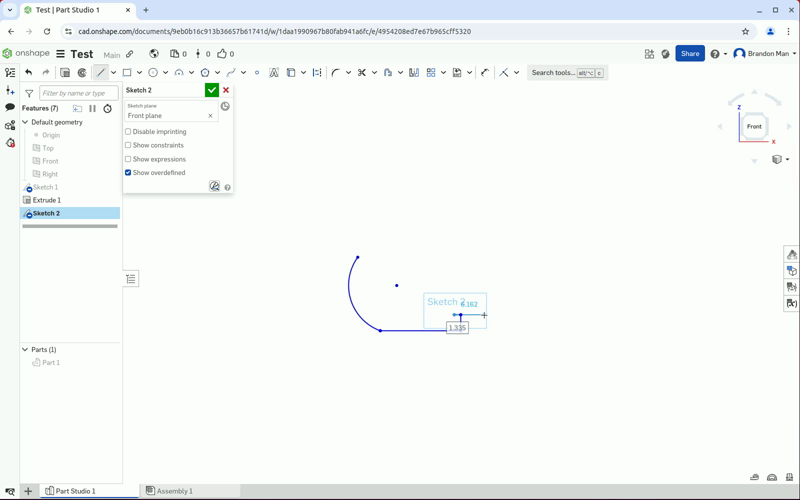
mouse_move(454, 283)
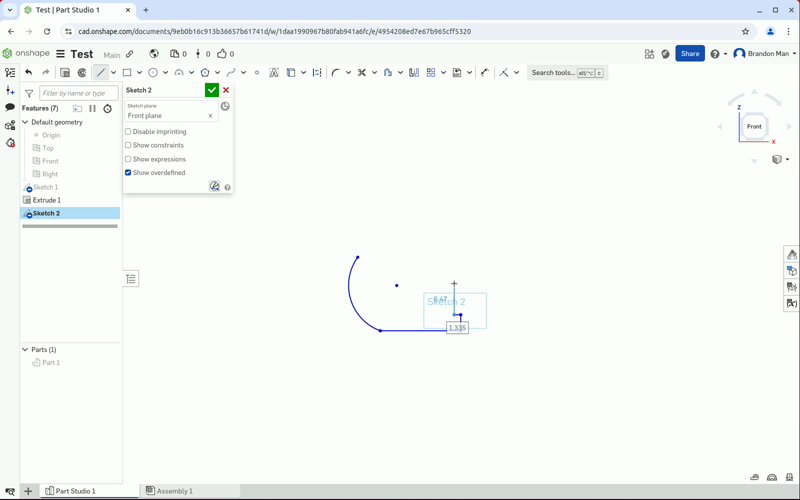
click(454, 283)
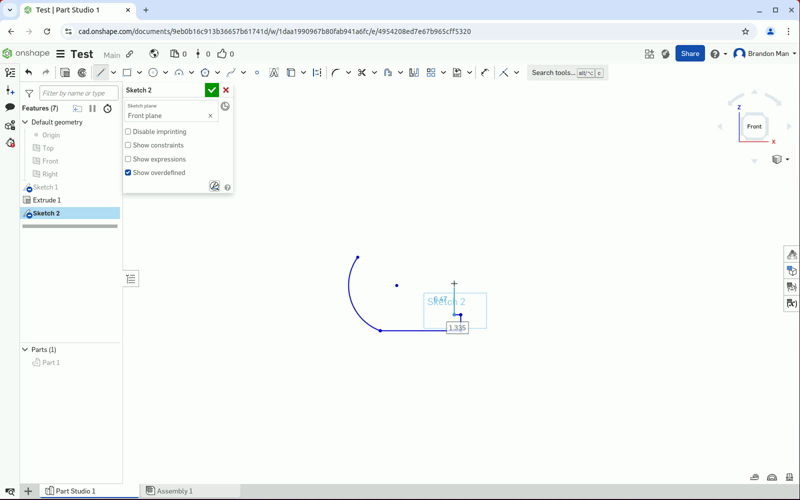
key_up(shift)
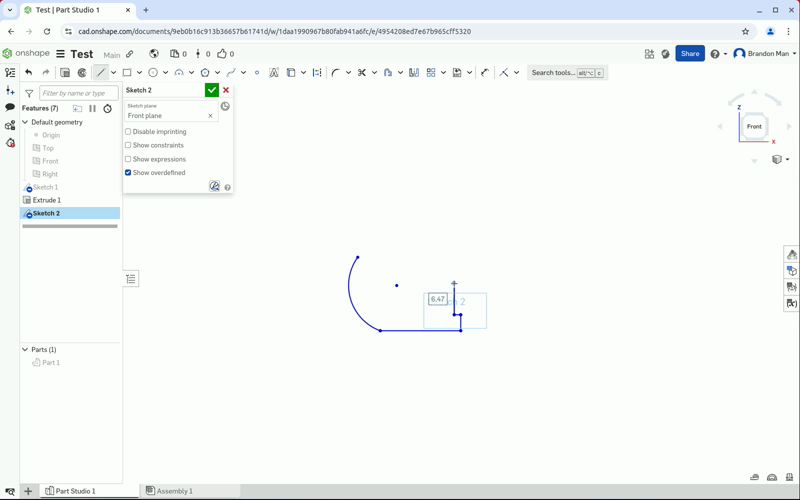
key_down(shift)
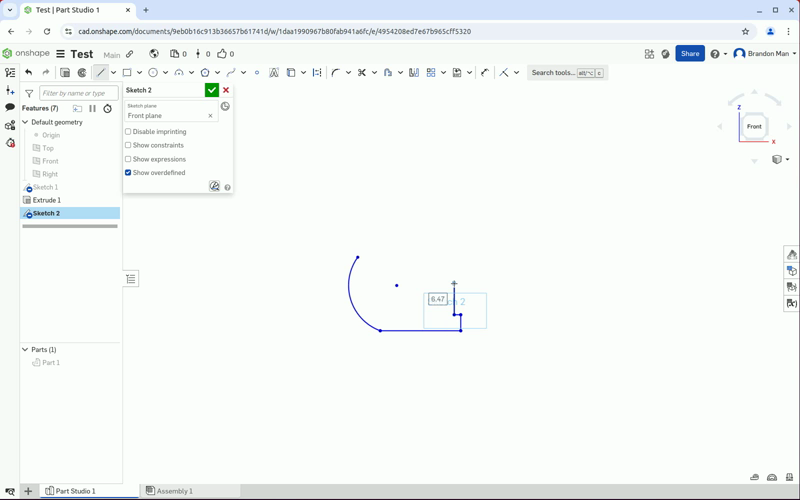
mouse_move(484, 283)
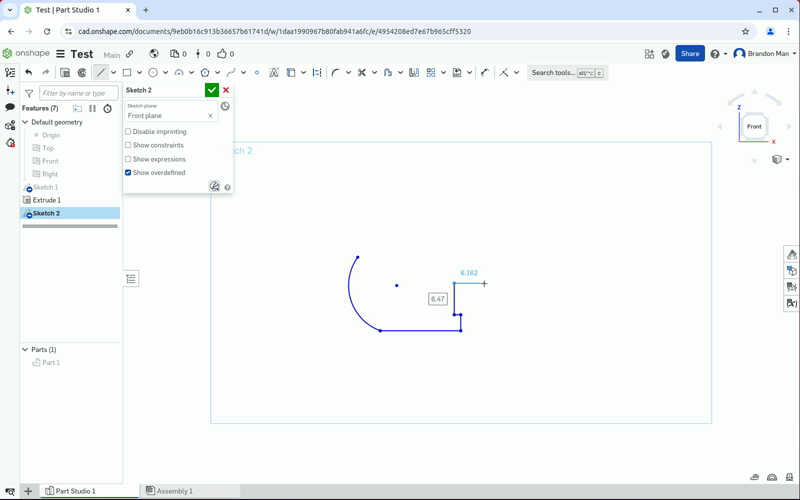
mouse_move(411, 283)
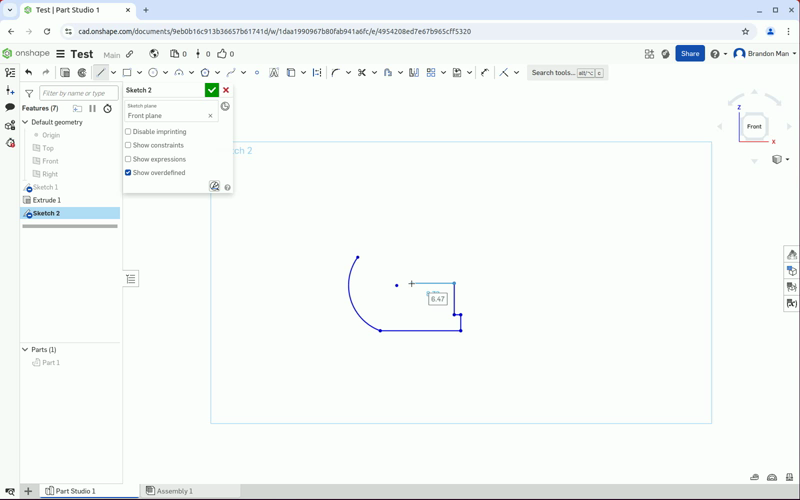
click(411, 283)
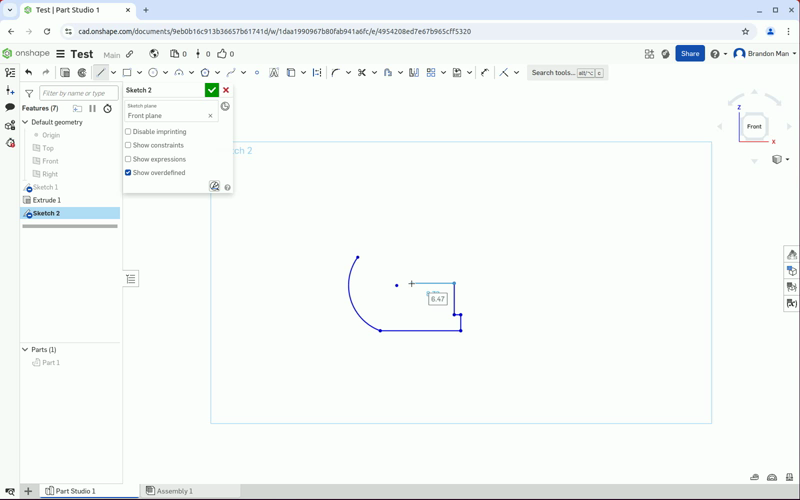
key_up(shift)
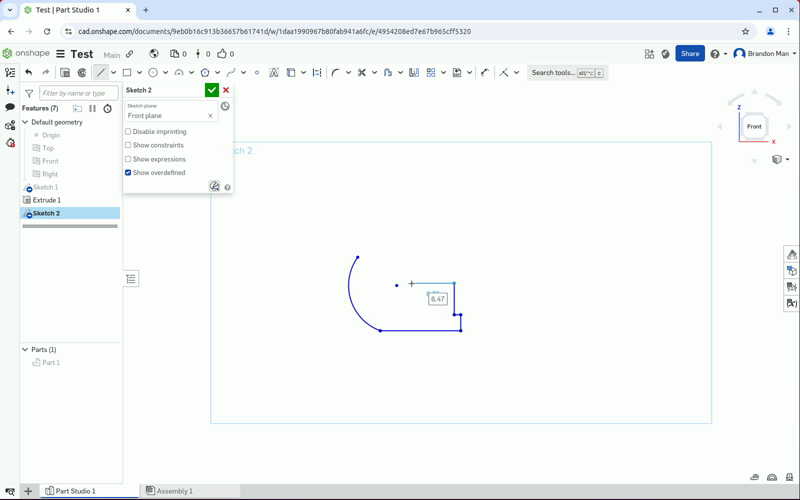
key_down(shift)
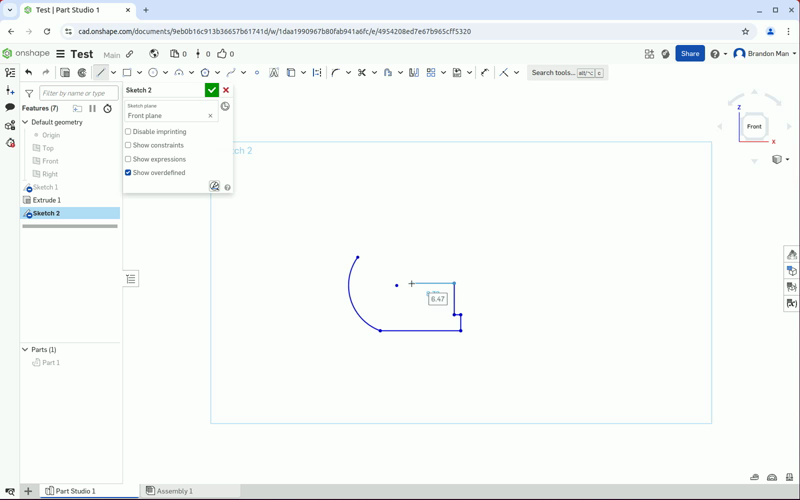
mouse_move(441, 283)
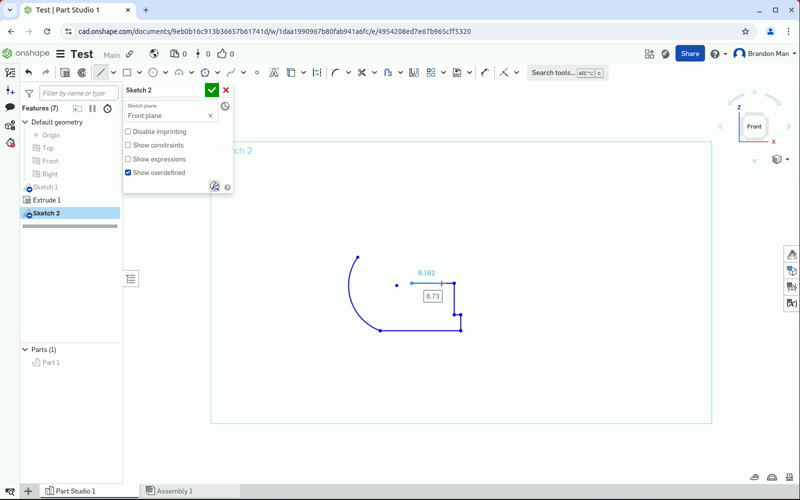
mouse_move(396, 283)
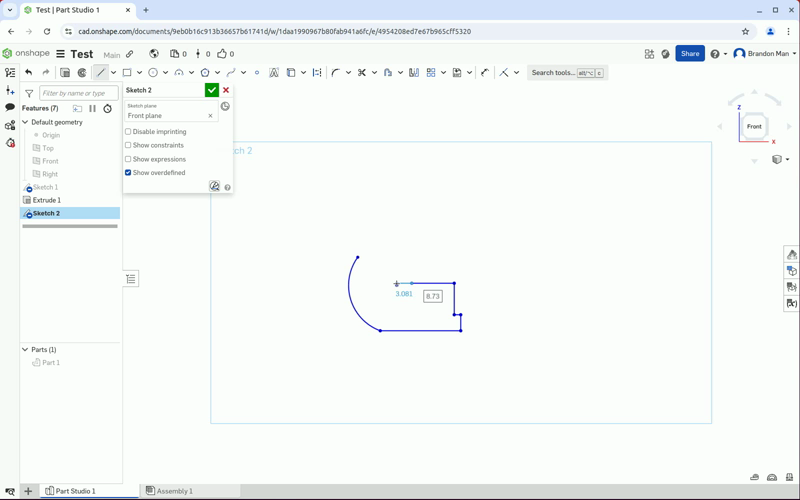
scroll(6)
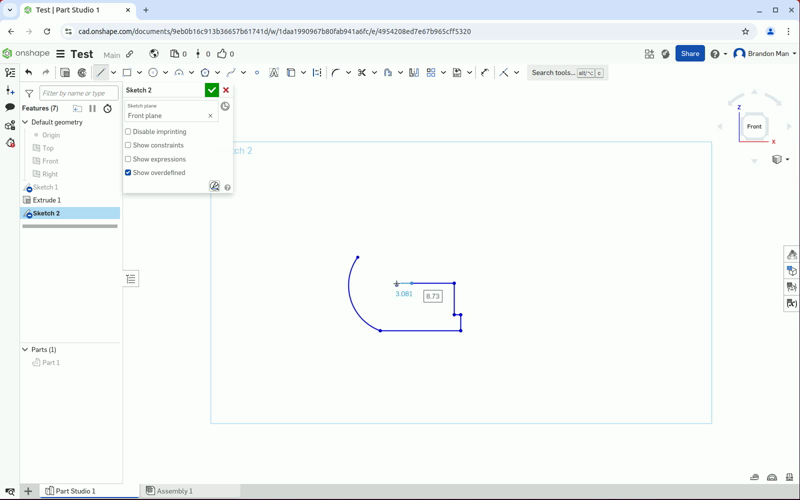
scroll(6)
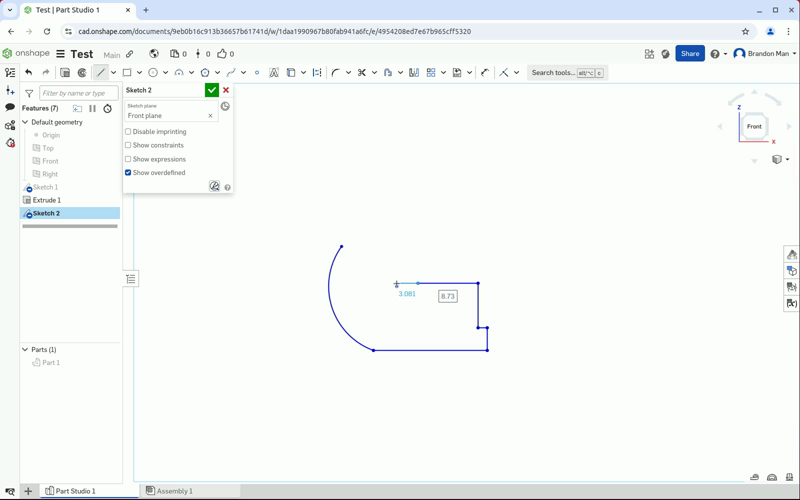
scroll(6)
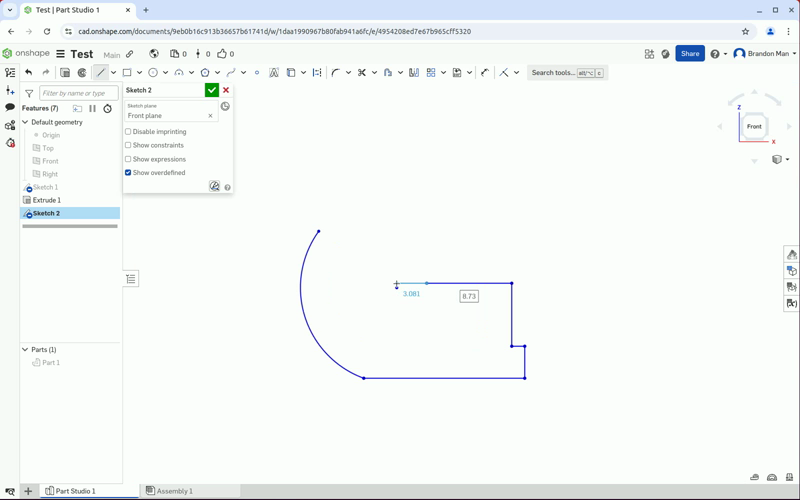
scroll(6)
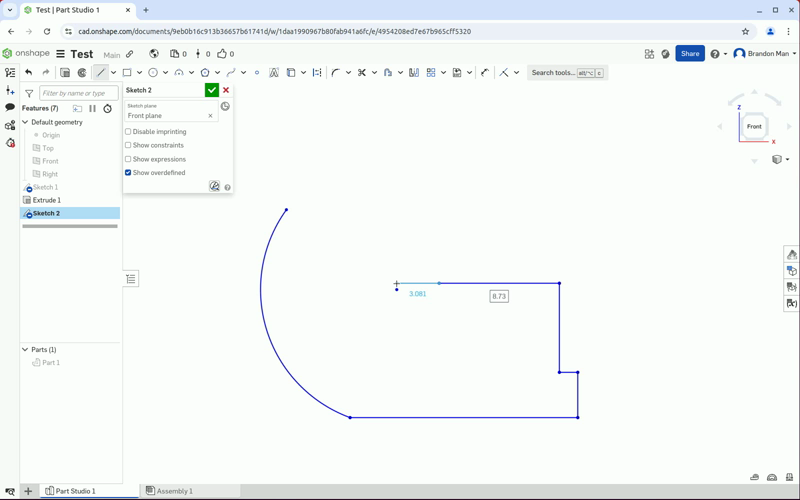
scroll(6)
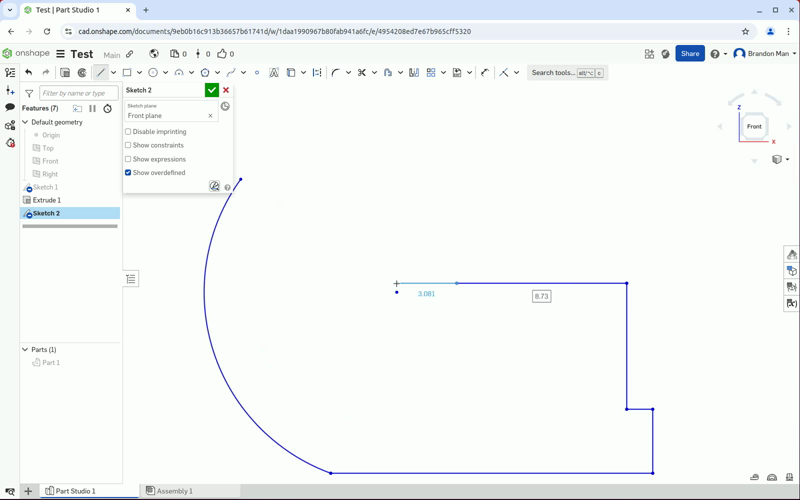
scroll(6)
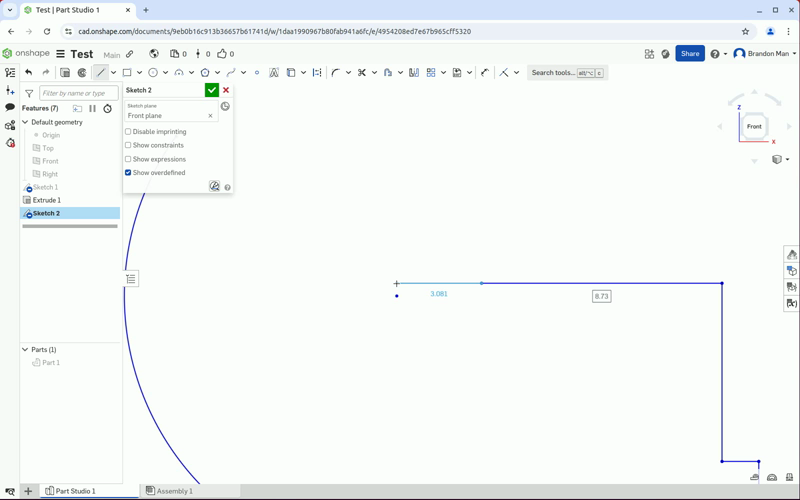
scroll(6)
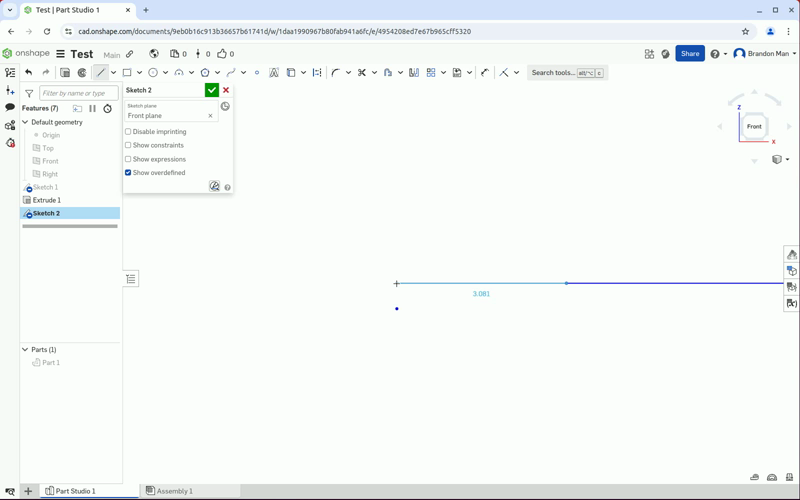
click(396, 283)
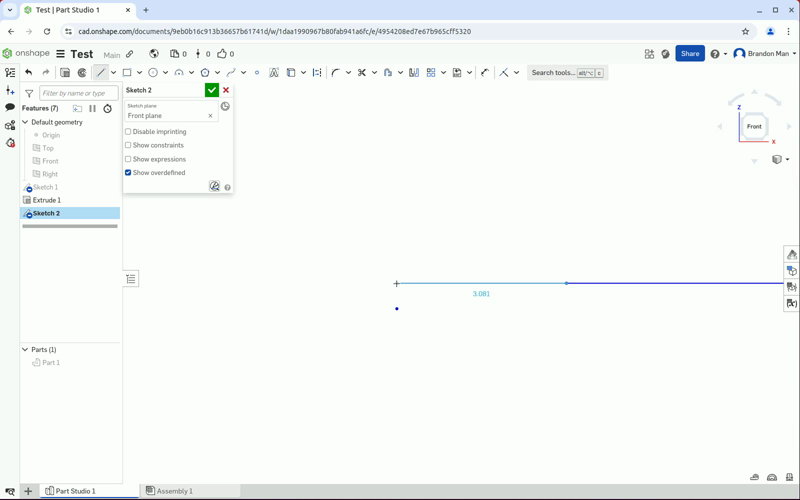
scroll(-6)
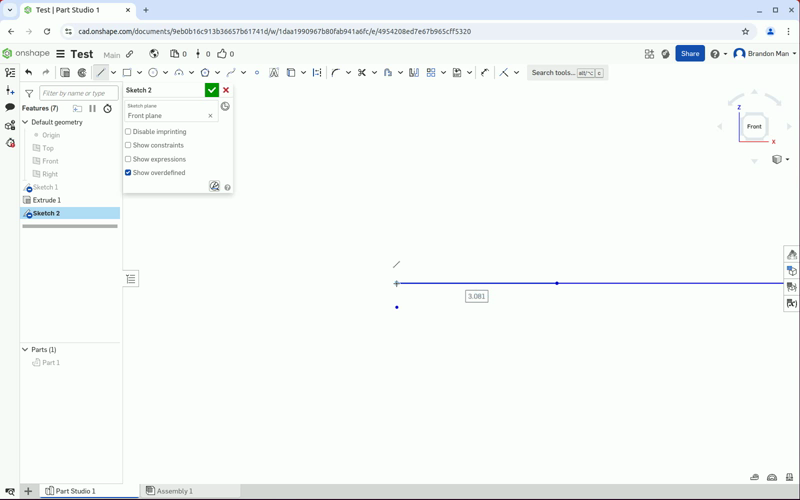
scroll(-6)
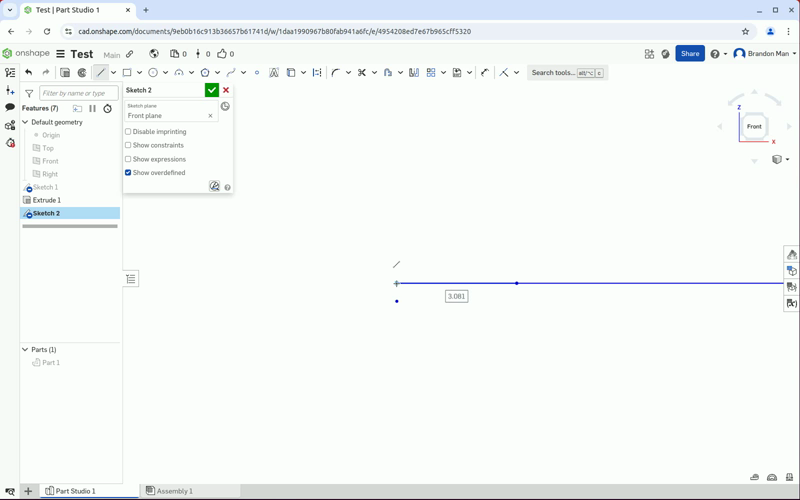
scroll(-6)
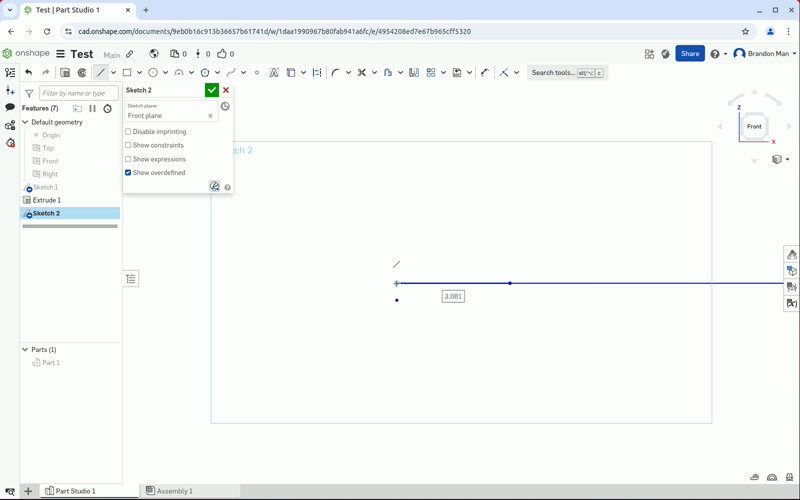
scroll(-6)
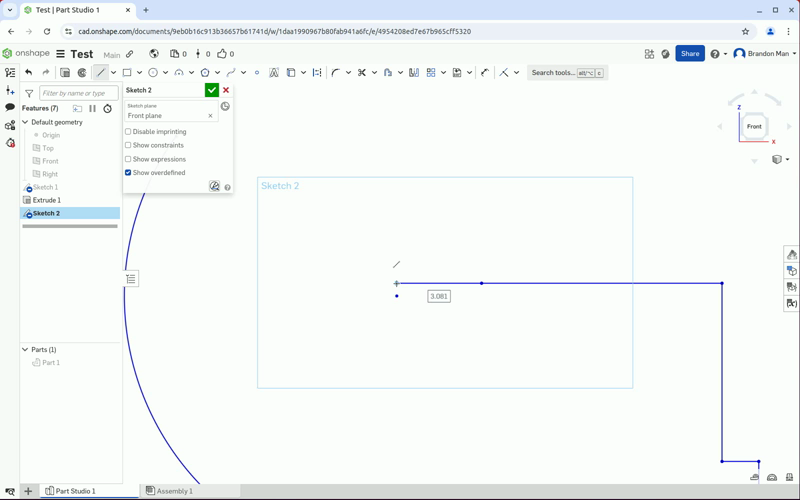
scroll(-6)
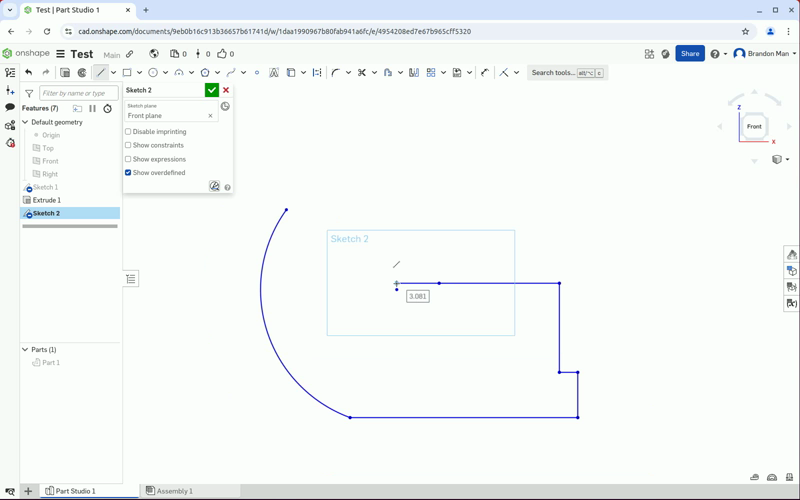
scroll(-6)
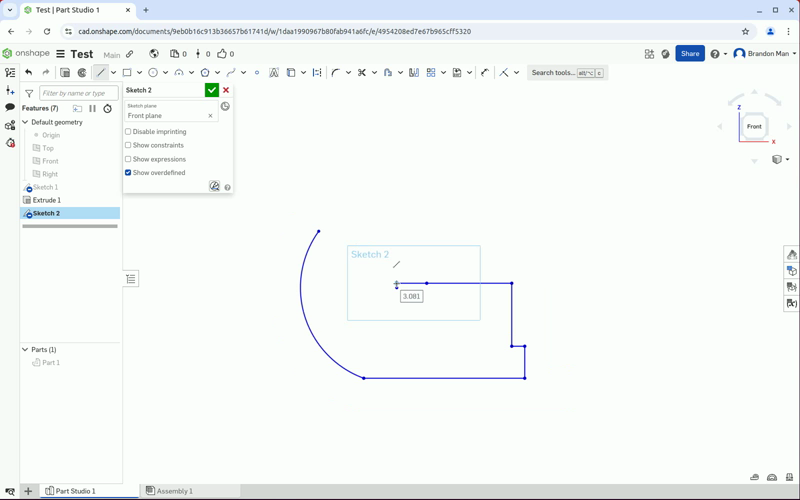
scroll(-6)
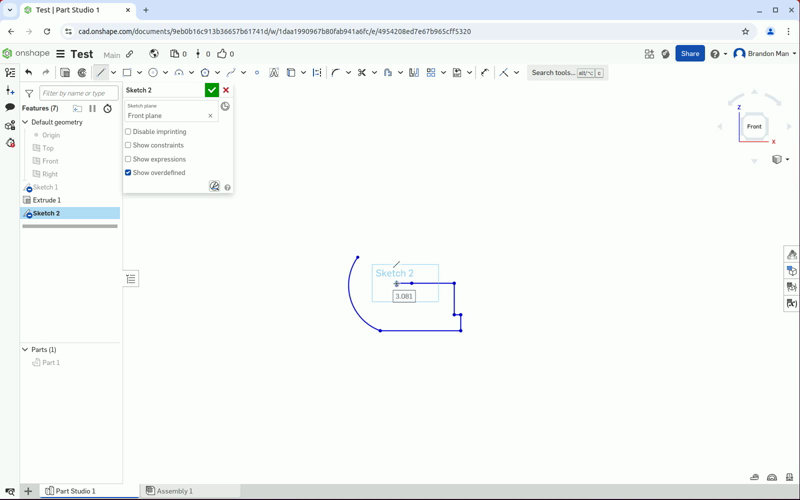
key_up(shift)
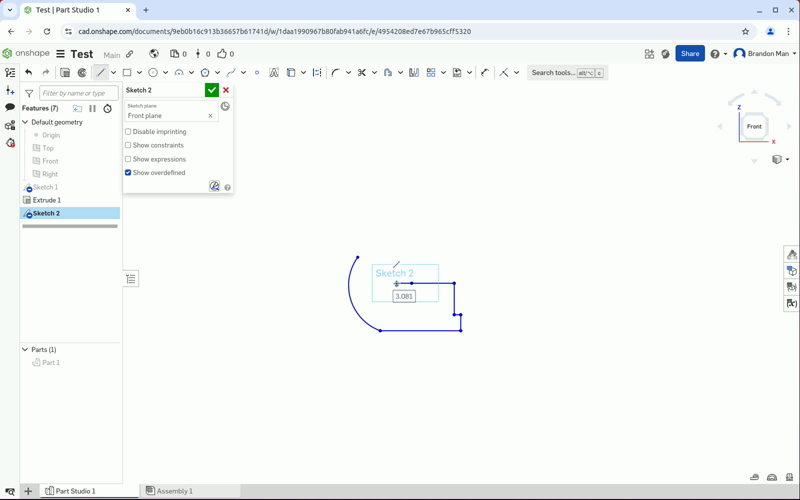
key(esc)
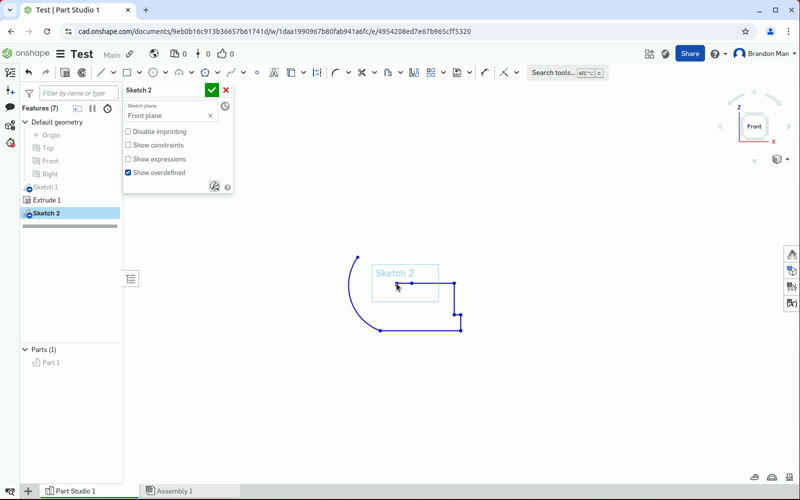
key(a)
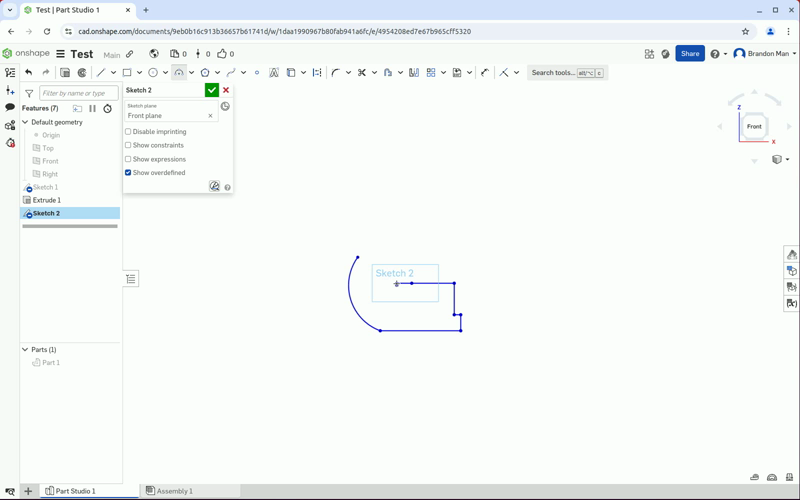
mouse_move(396, 283)
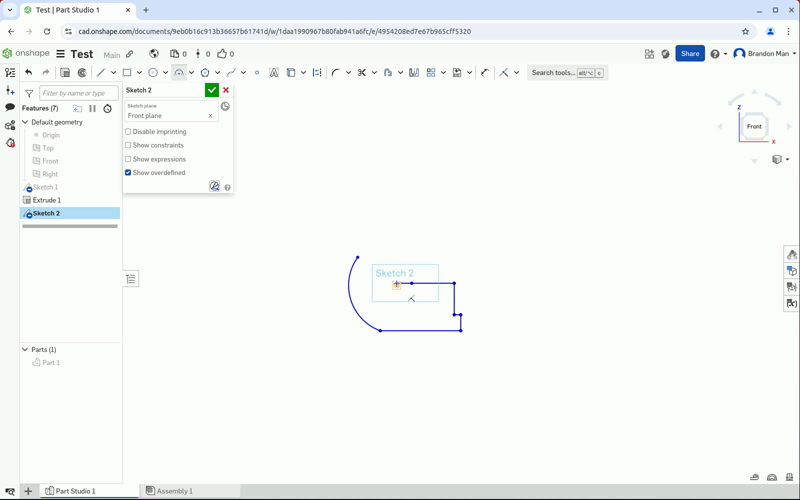
scroll(6)
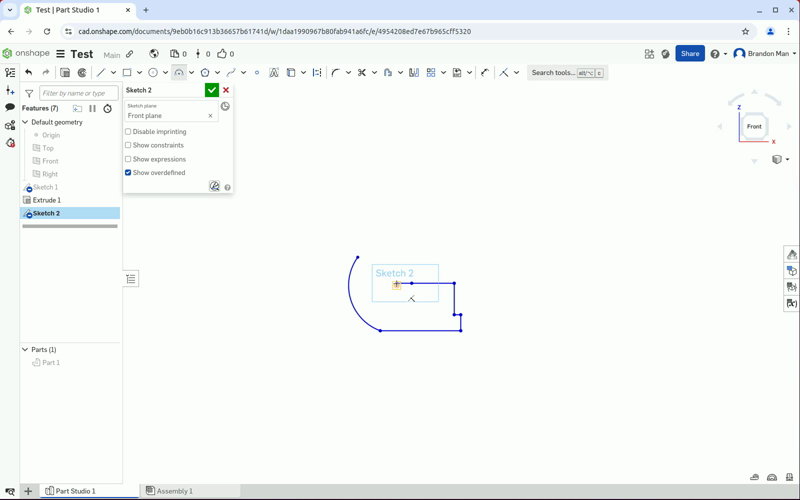
scroll(6)
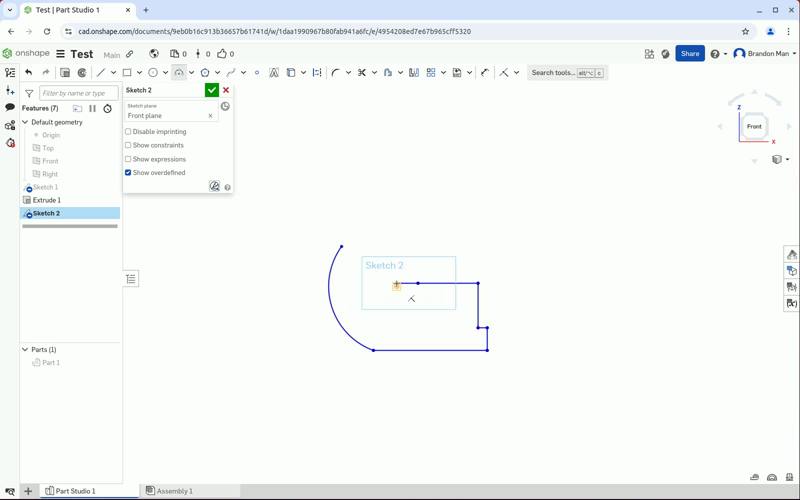
scroll(6)
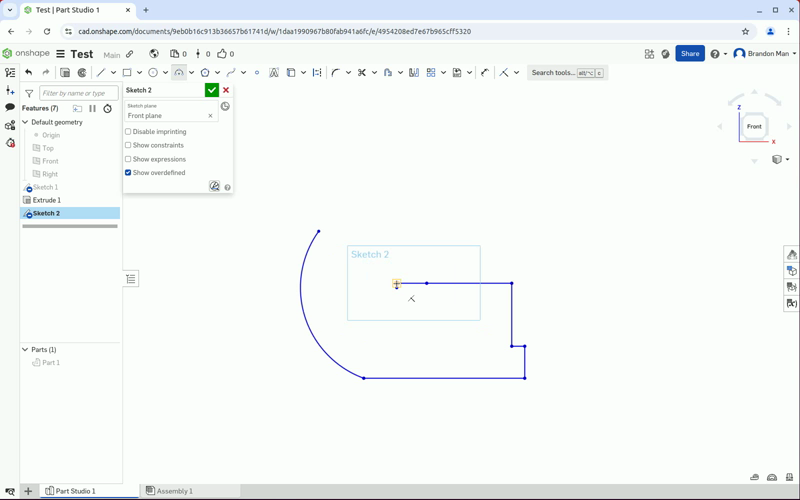
scroll(6)
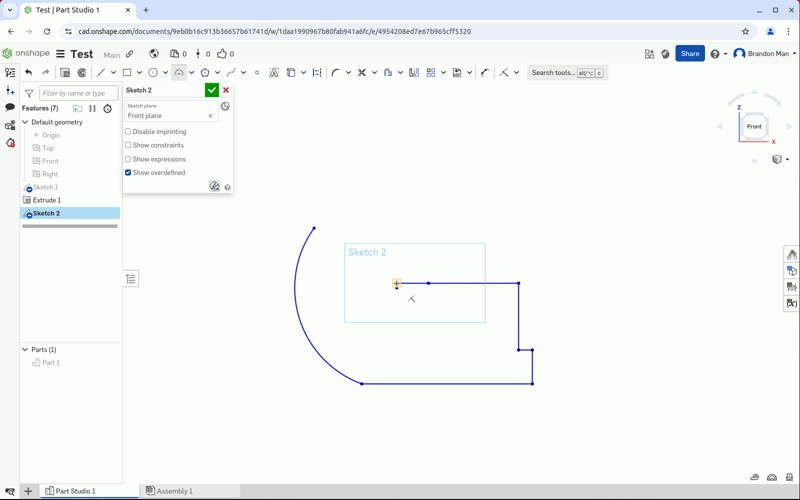
scroll(6)
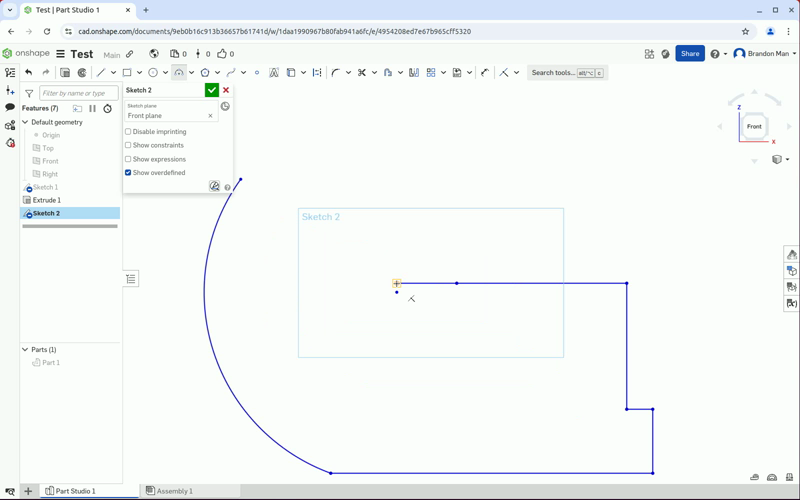
scroll(6)
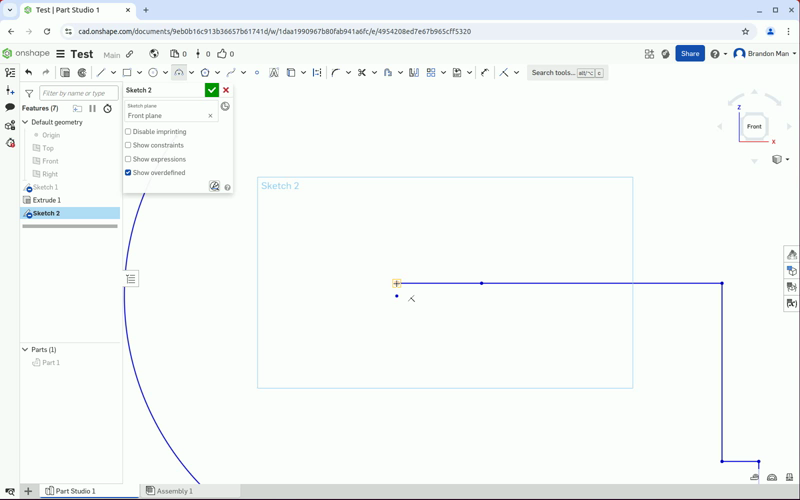
scroll(6)
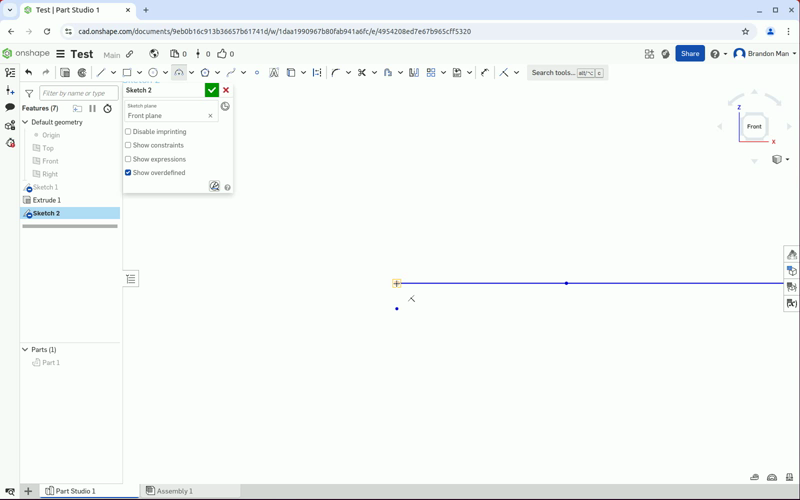
click(396, 283)
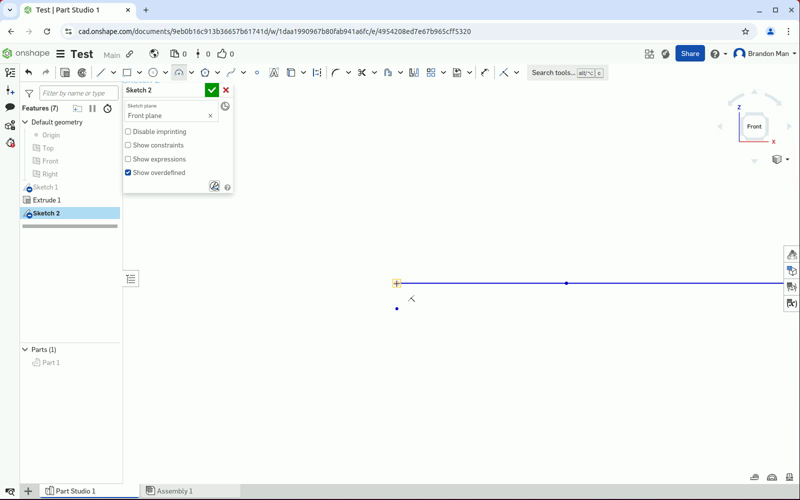
scroll(-6)
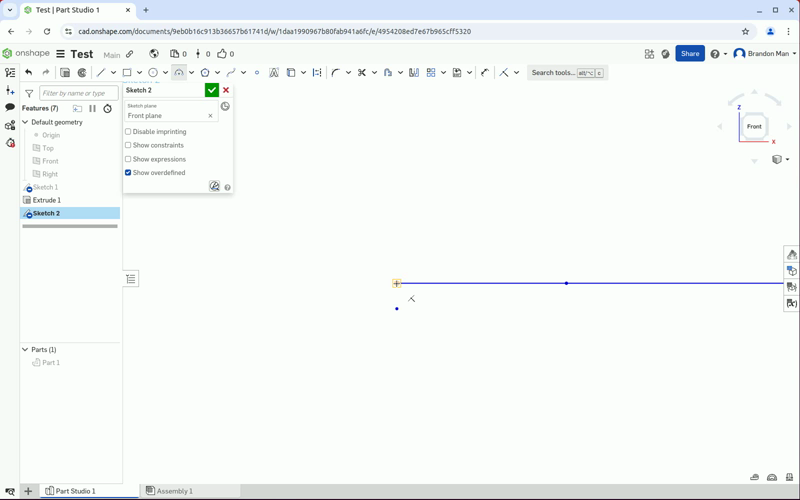
scroll(-6)
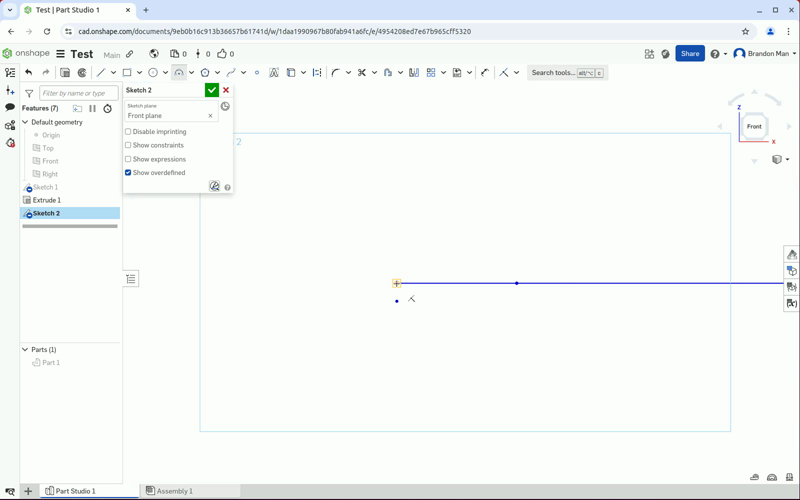
scroll(-6)
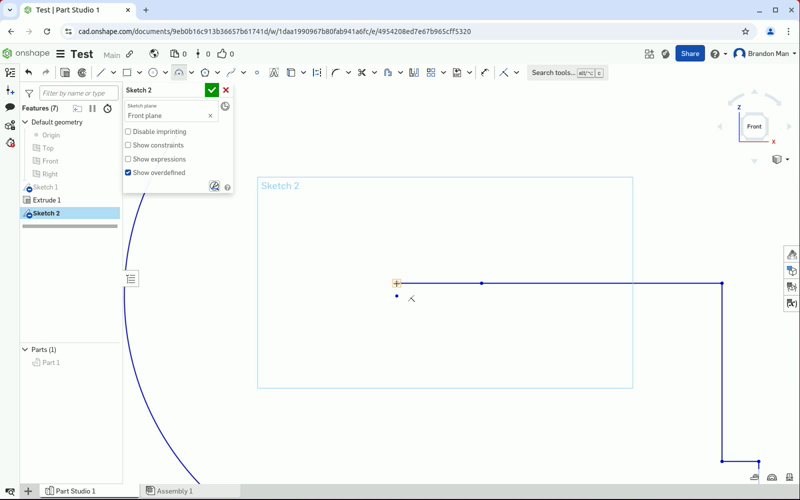
scroll(-6)
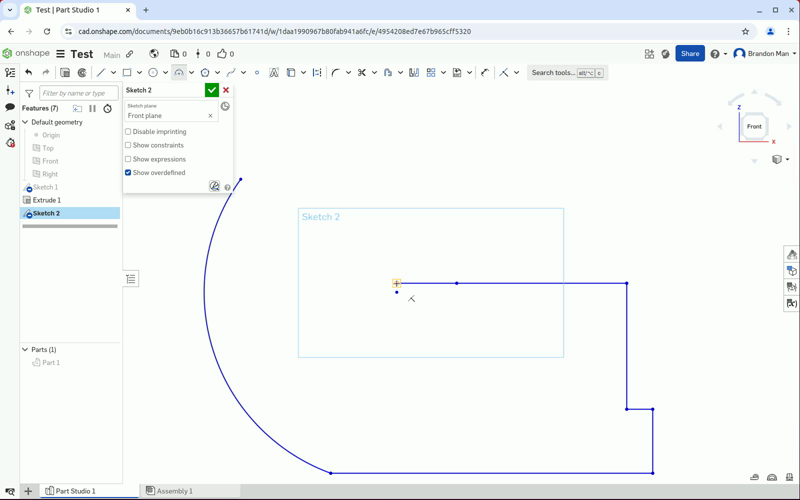
scroll(-6)
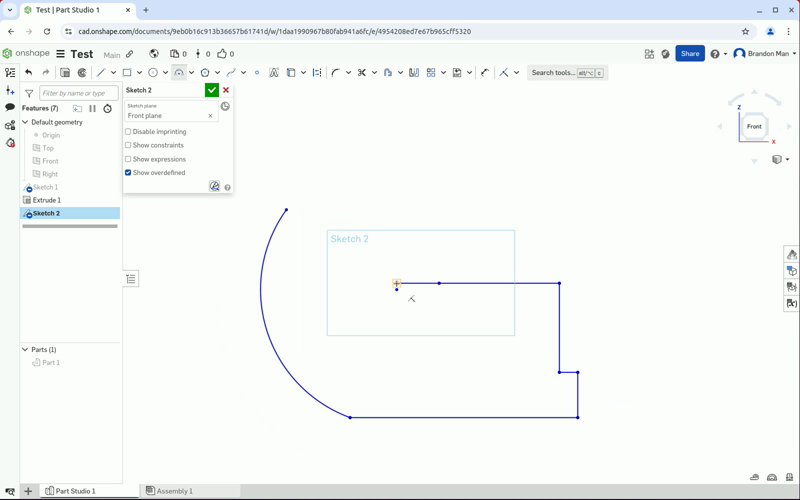
scroll(-6)
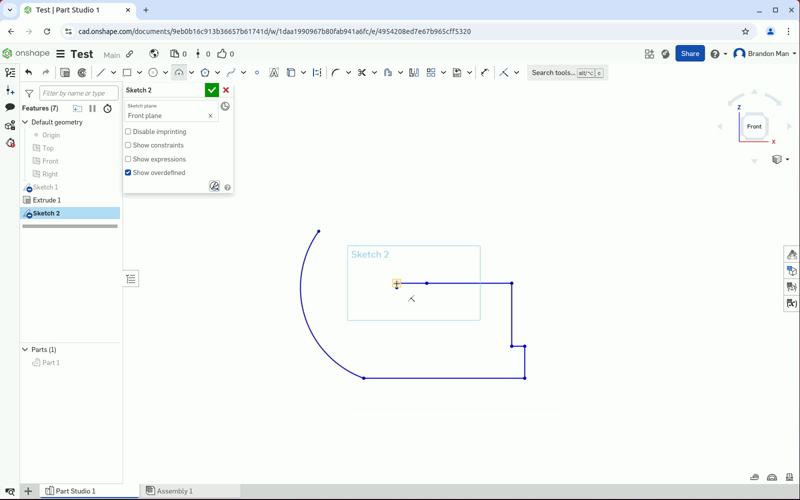
scroll(-6)
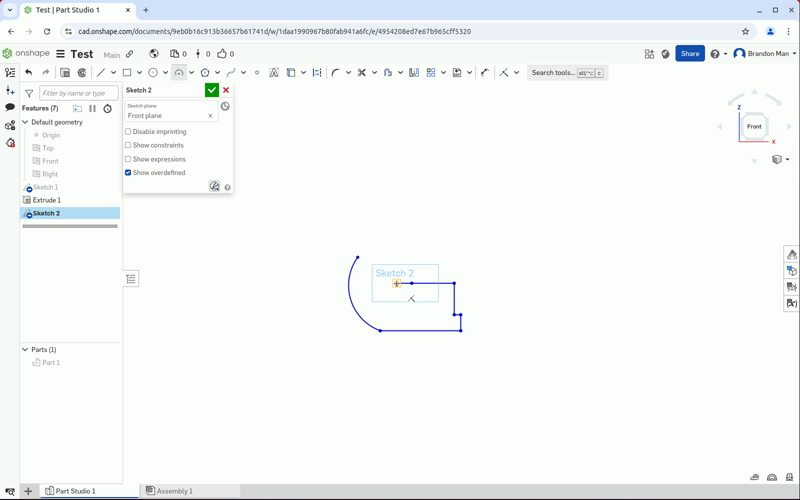
key_down(shift)
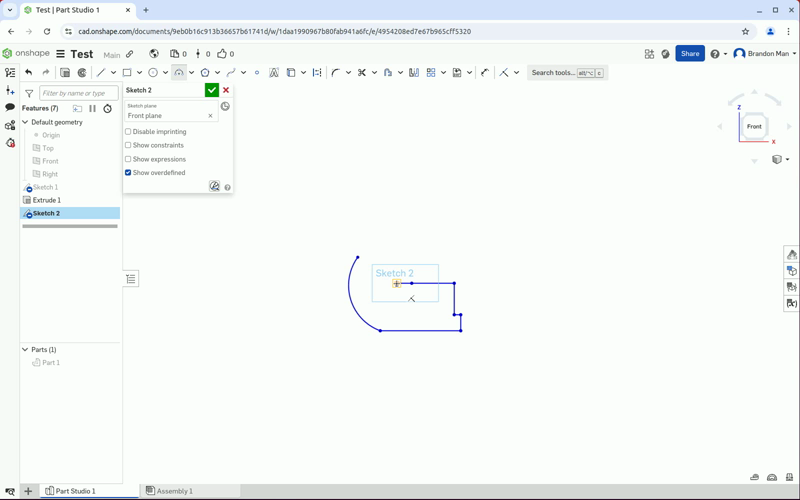
mouse_move(390, 289)
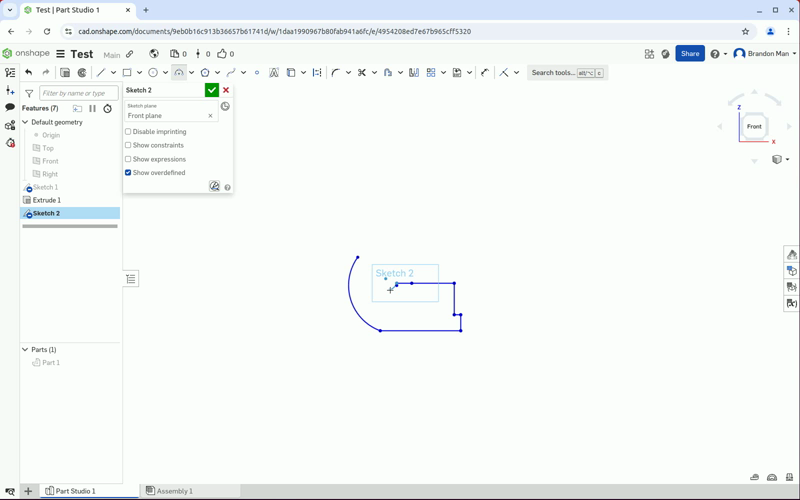
click(390, 289)
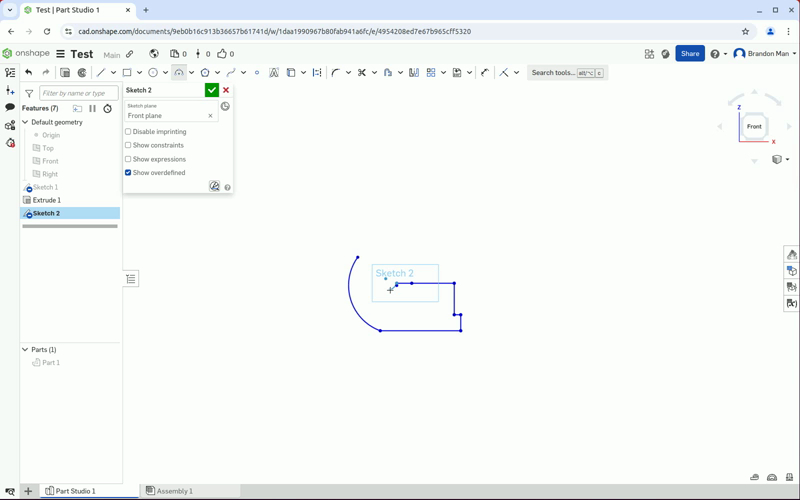
mouse_move(394, 287)
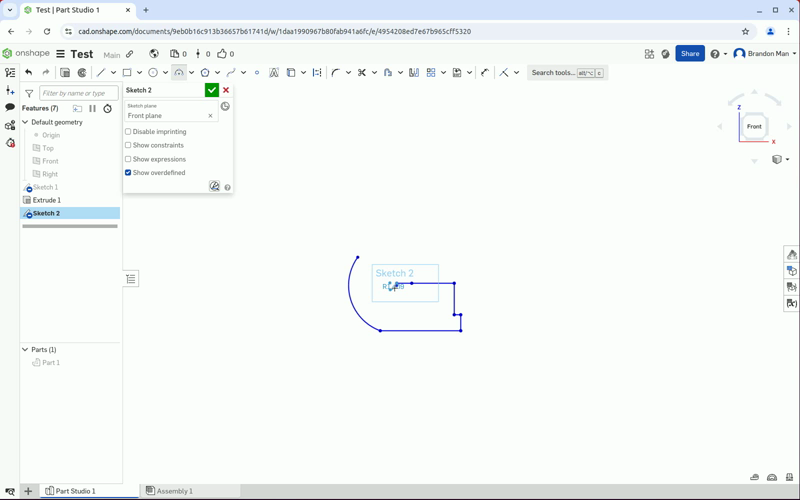
scroll(6)
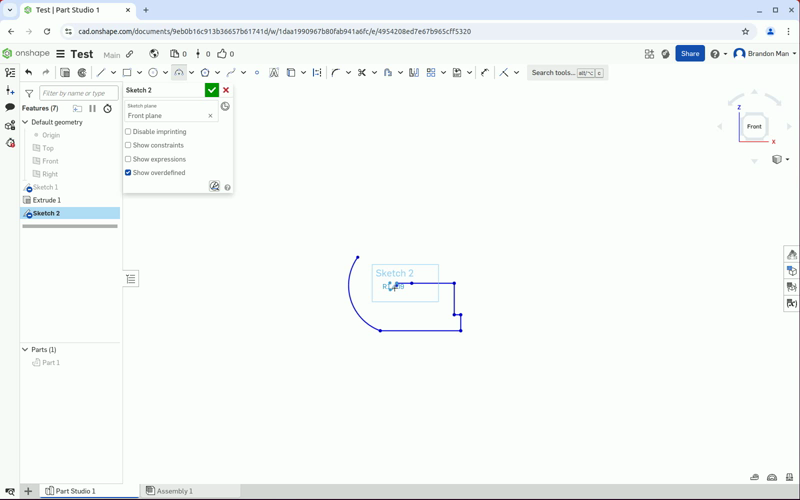
scroll(6)
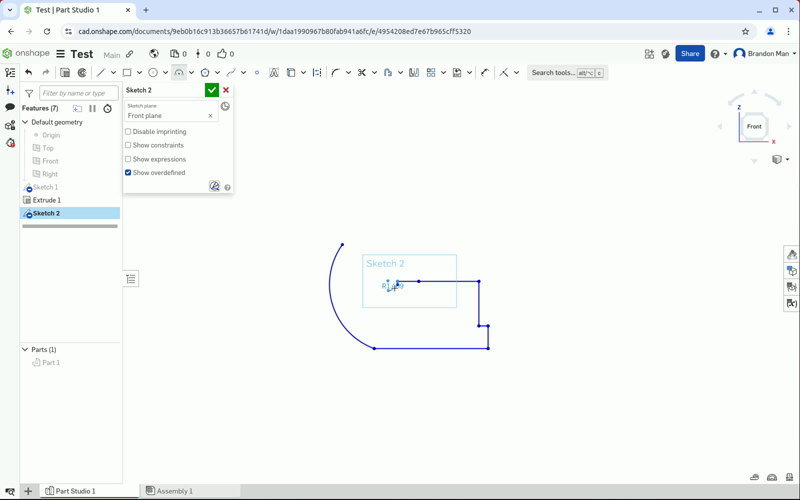
scroll(6)
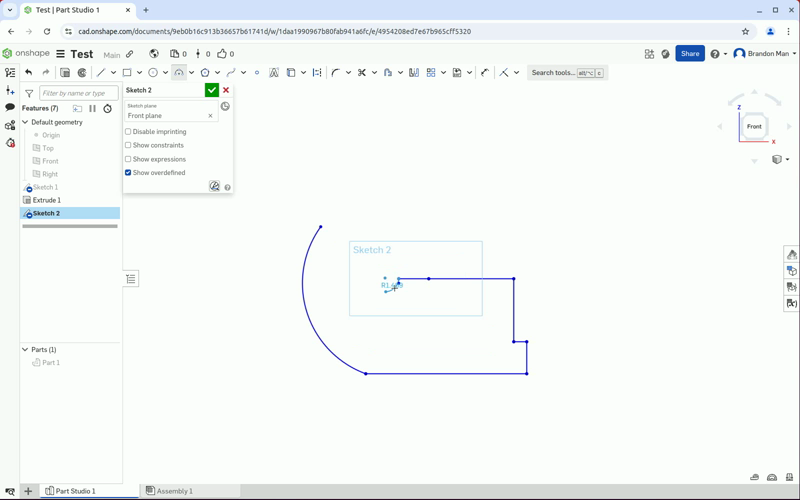
scroll(6)
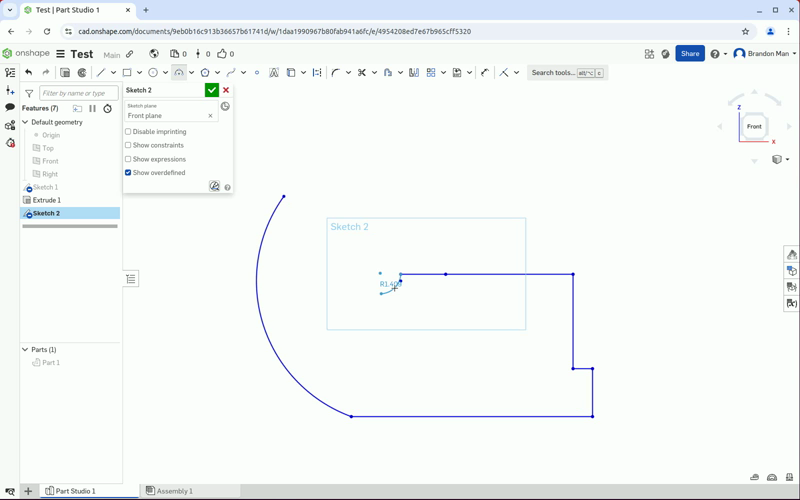
scroll(6)
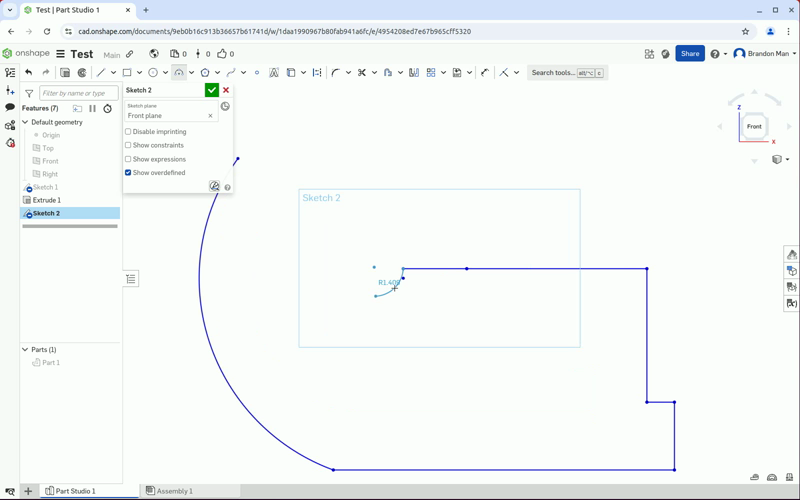
scroll(6)
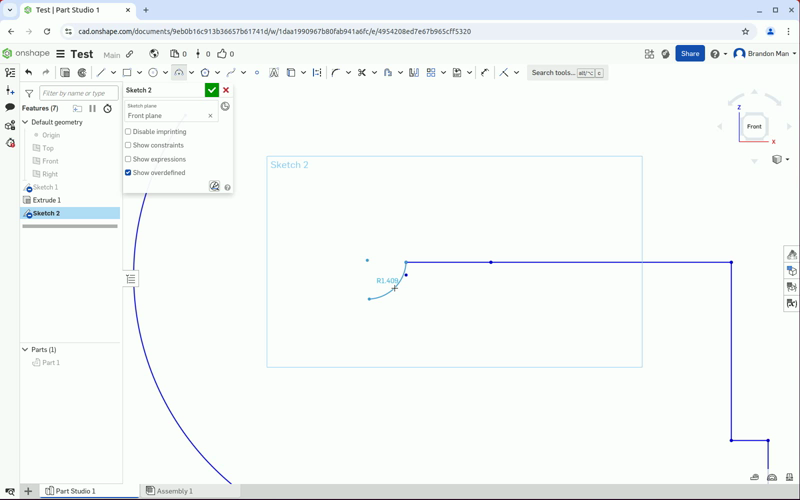
scroll(6)
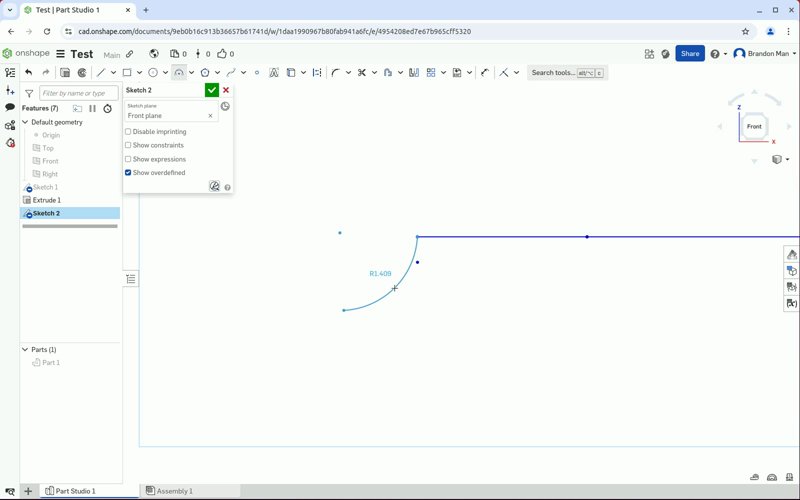
click(394, 287)
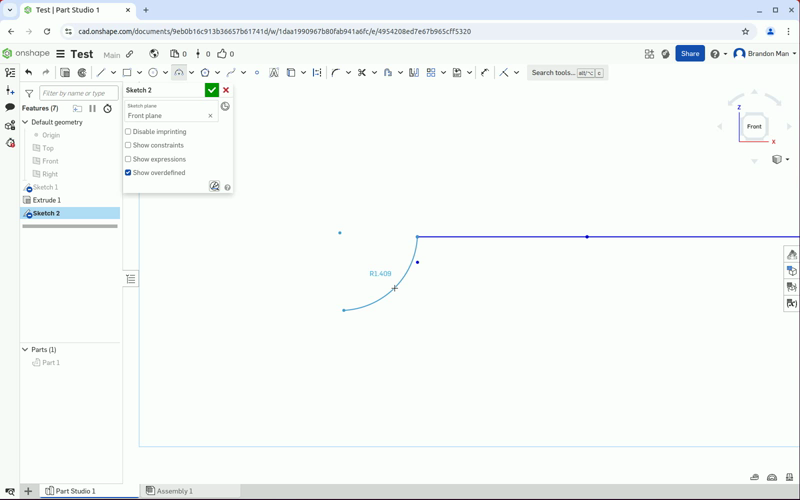
scroll(-6)
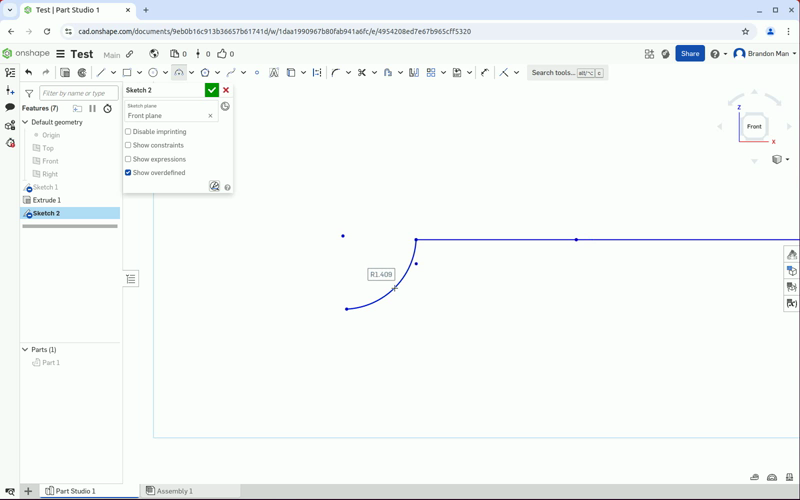
scroll(-6)
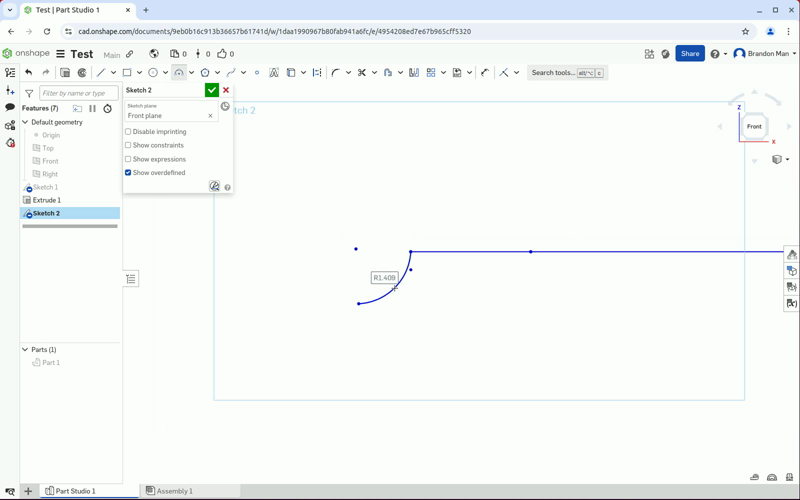
scroll(-6)
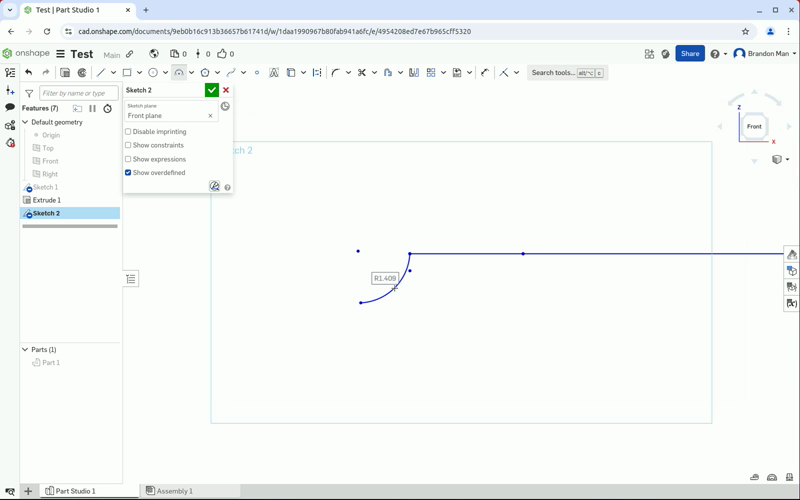
scroll(-6)
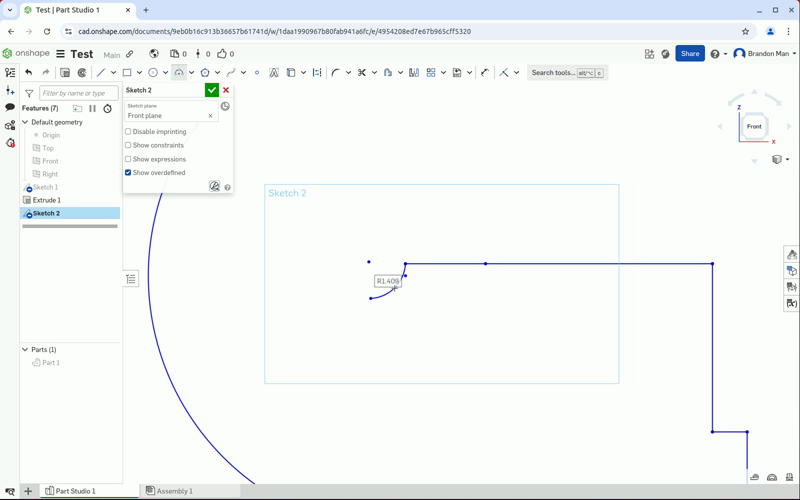
scroll(-6)
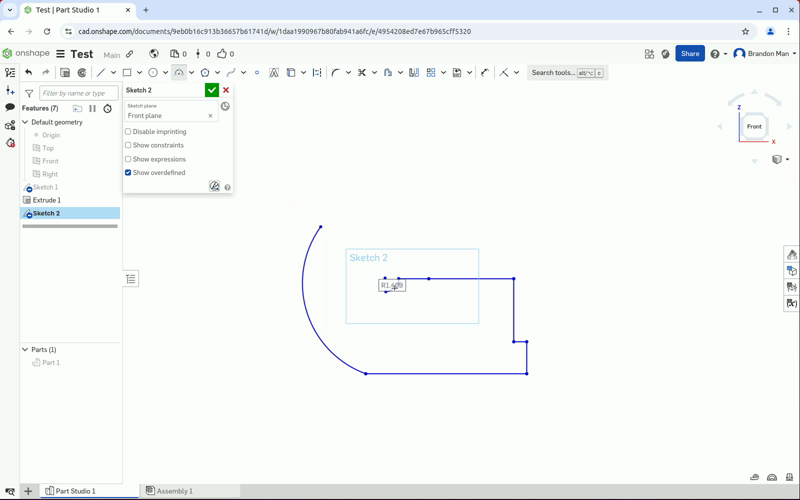
scroll(-6)
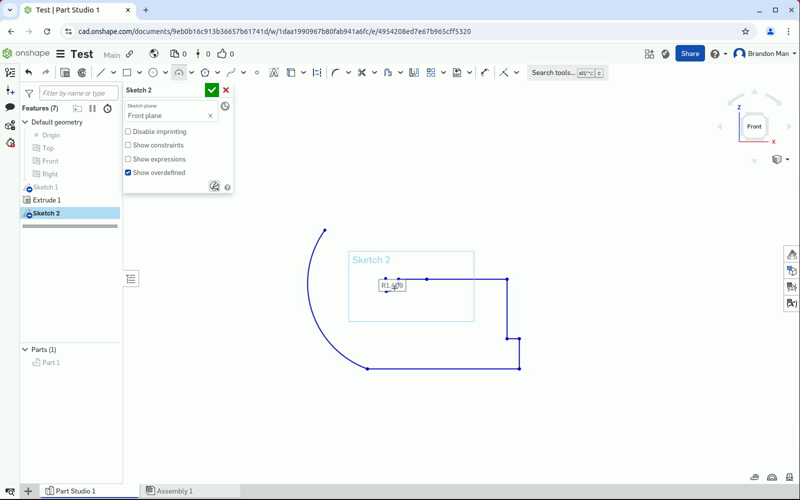
scroll(-6)
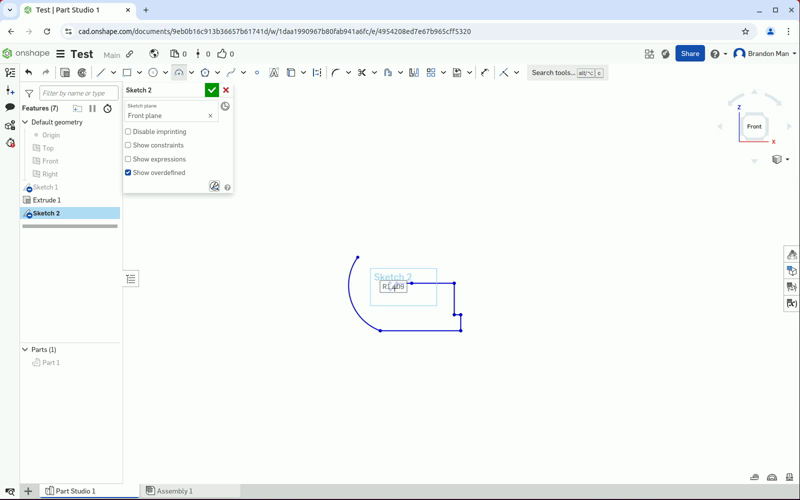
key_up(shift)
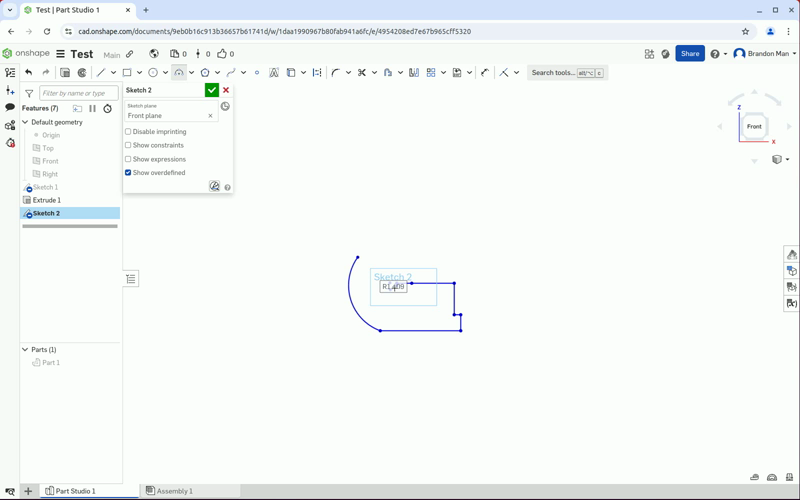
mouse_move(390, 289)
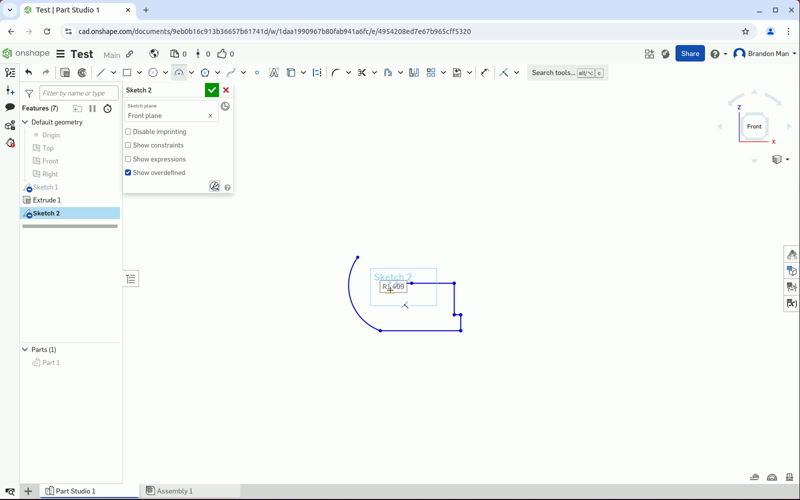
click(390, 289)
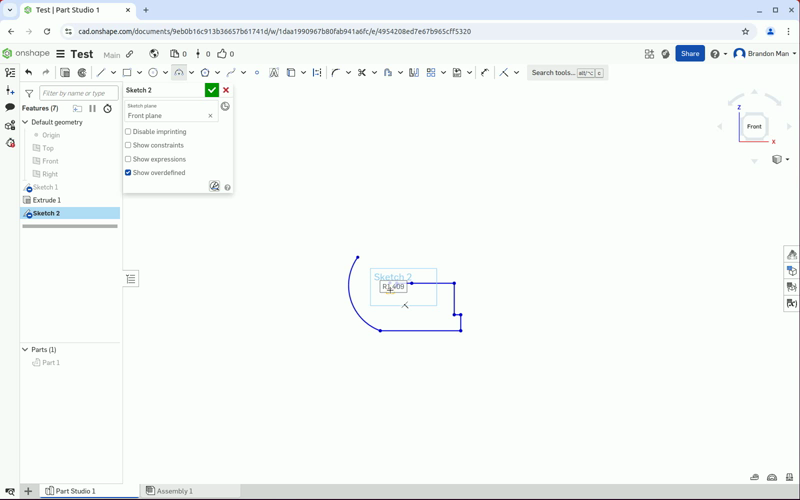
mouse_move(357, 257)
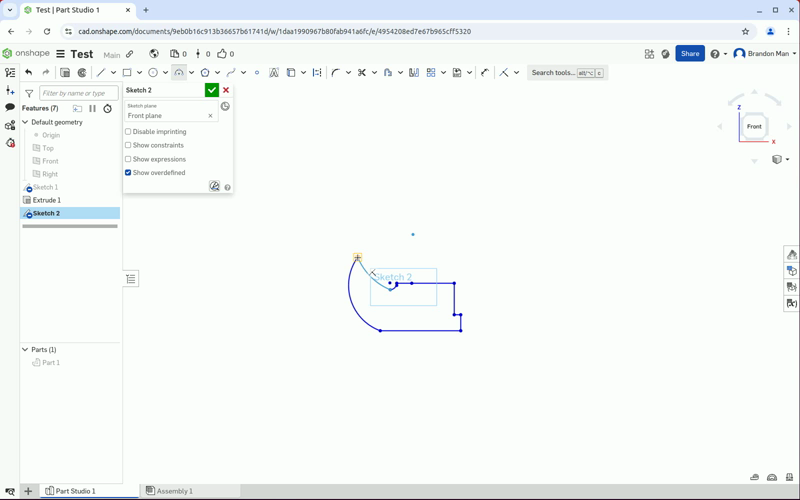
click(357, 257)
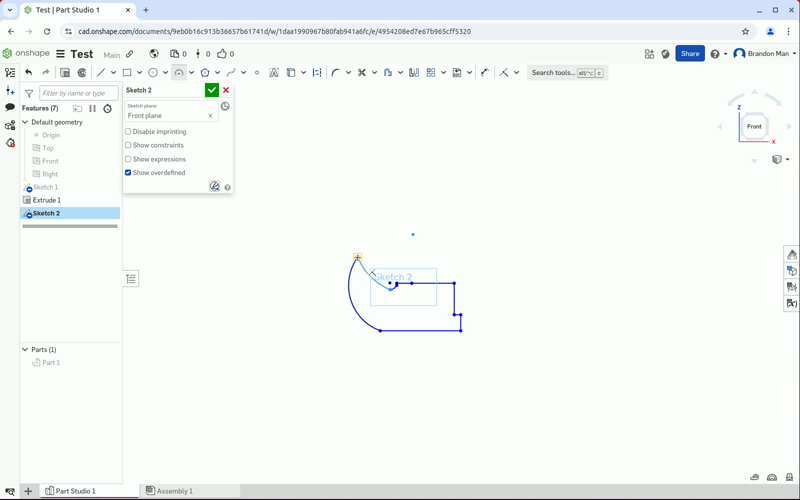
key_down(shift)
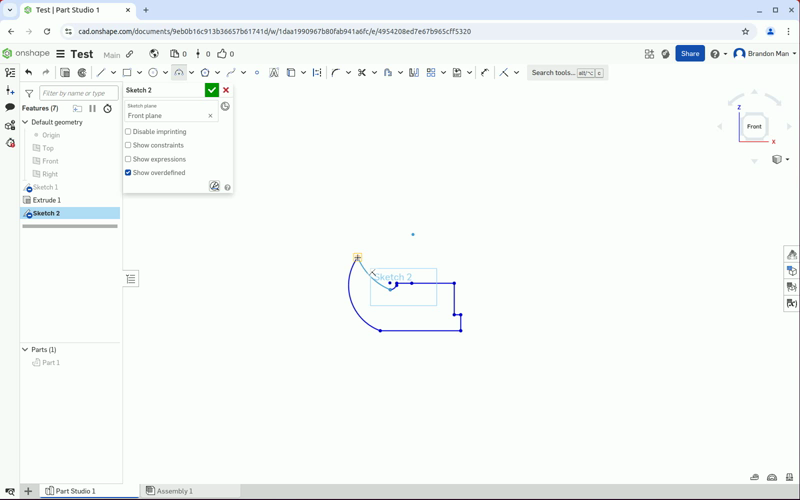
mouse_move(367, 280)
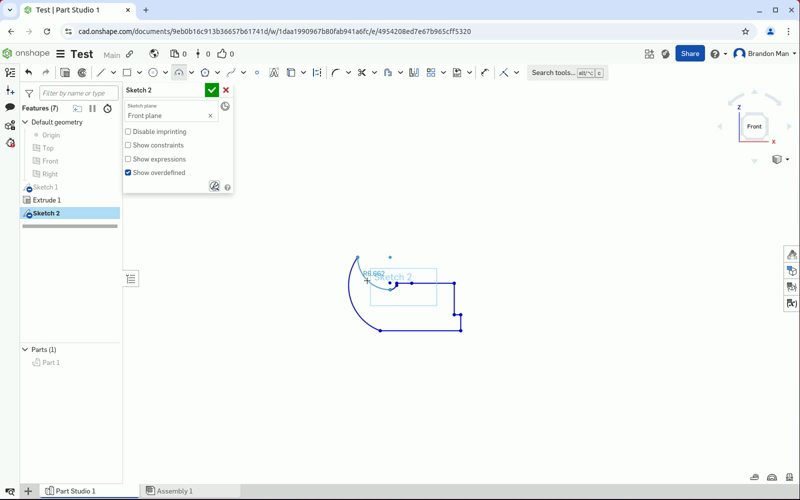
click(367, 280)
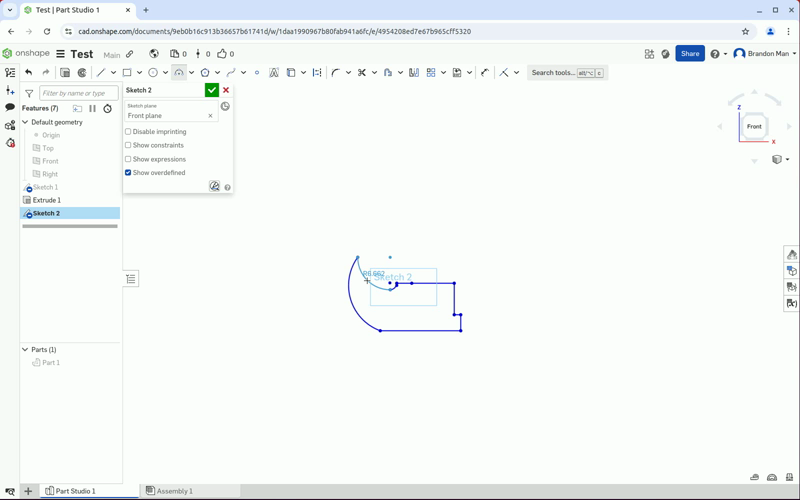
key_up(shift)
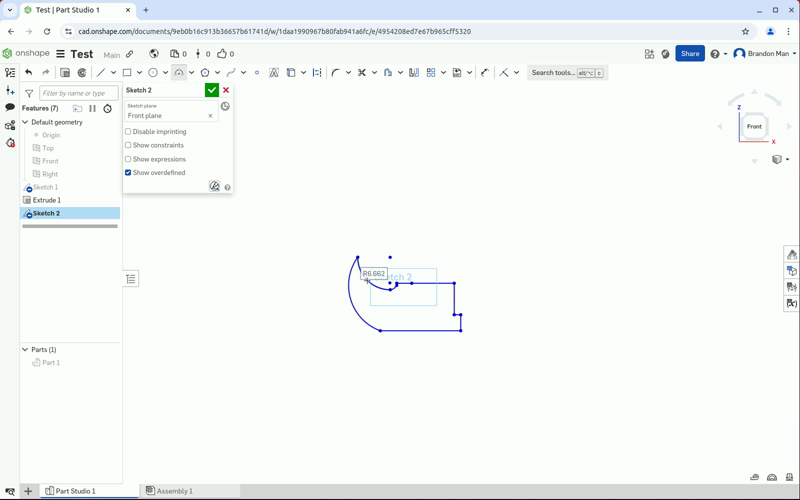
key(esc)
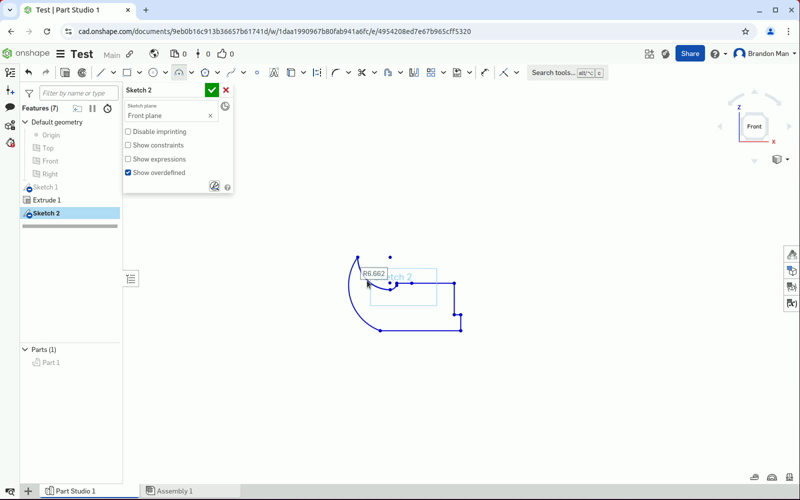
mouse_move(388, 318)
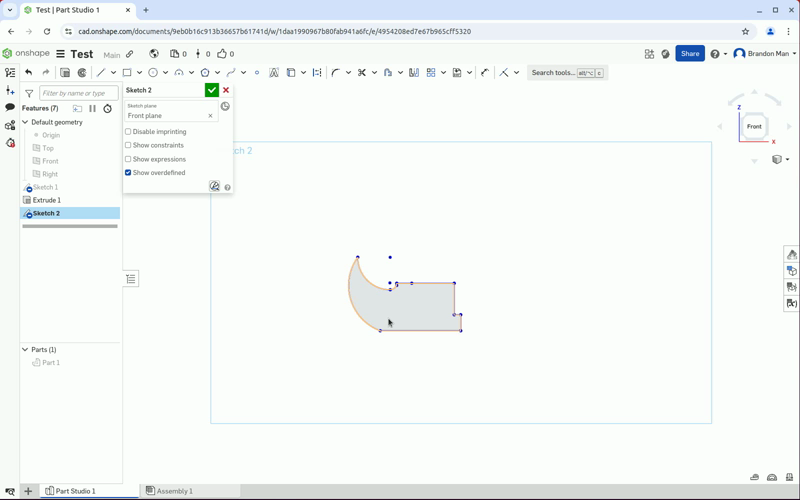
click(388, 318)
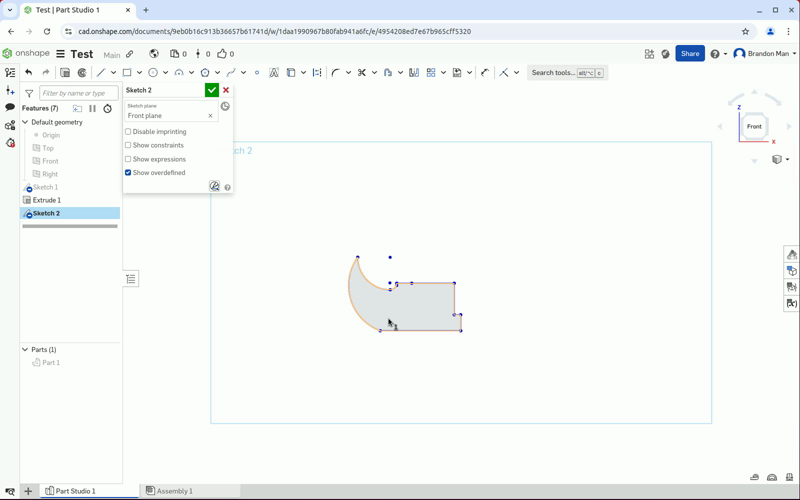
mouse_move(73, 352)
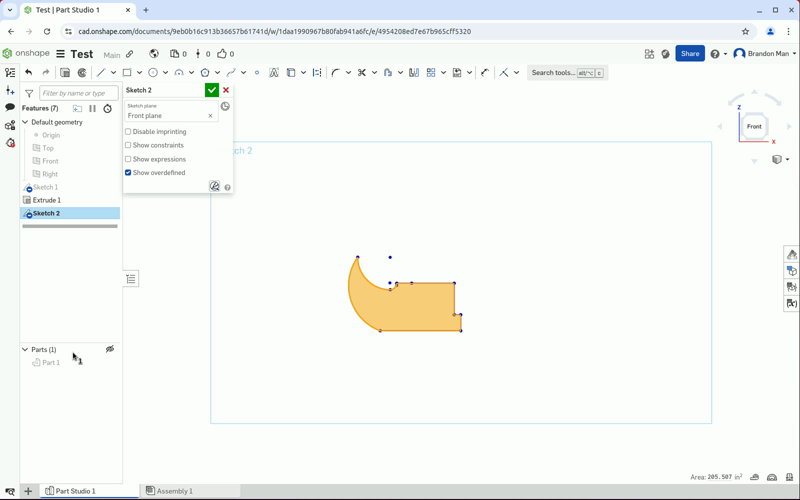
key(shift+y)
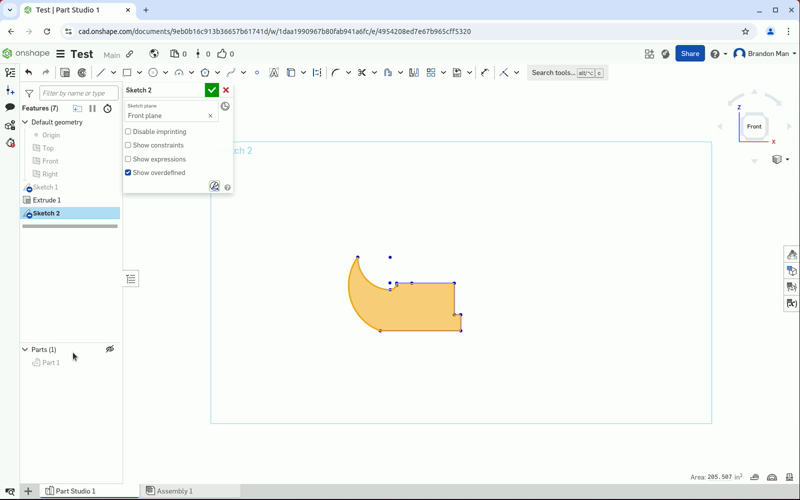
key(shift+e)
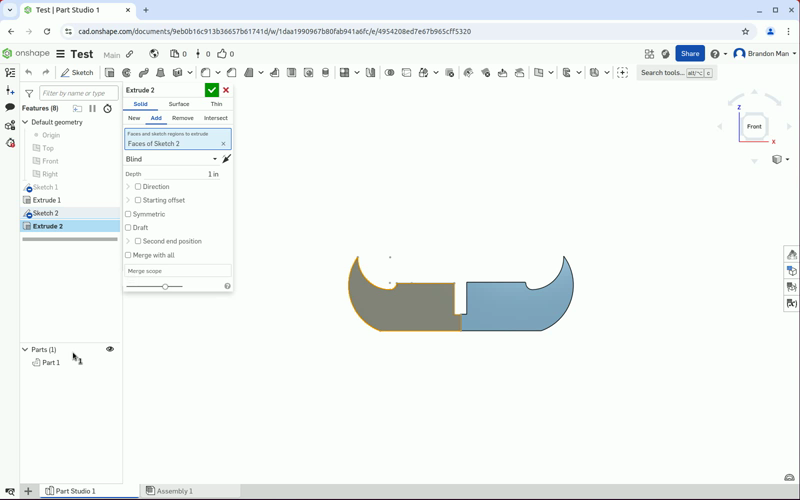
mouse_move(143, 106)
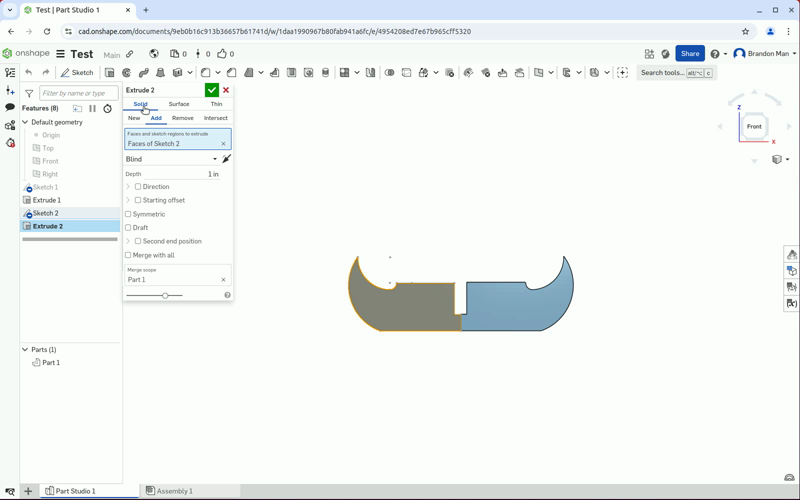
click(143, 106)
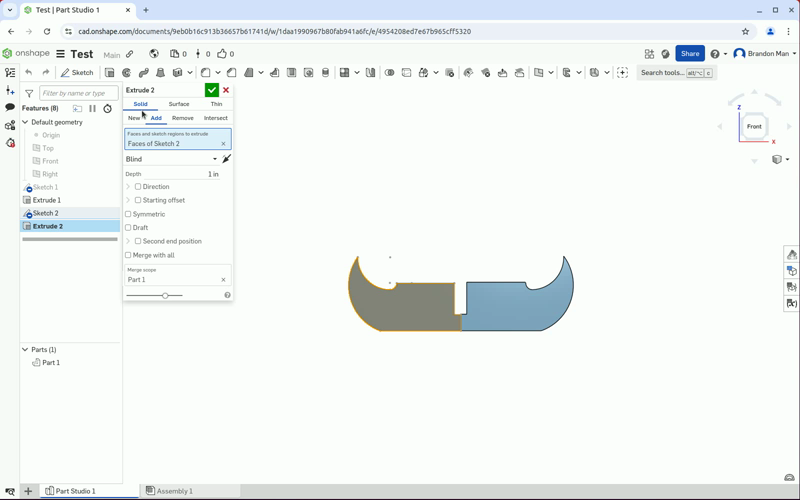
mouse_move(137, 120)
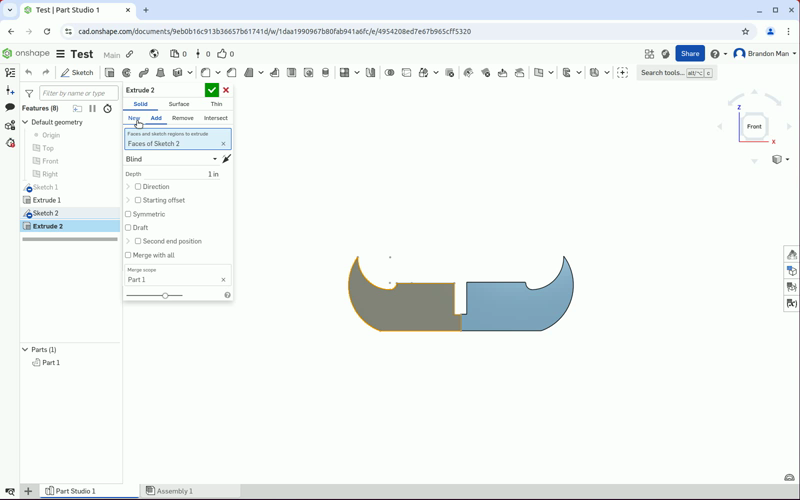
click(137, 120)
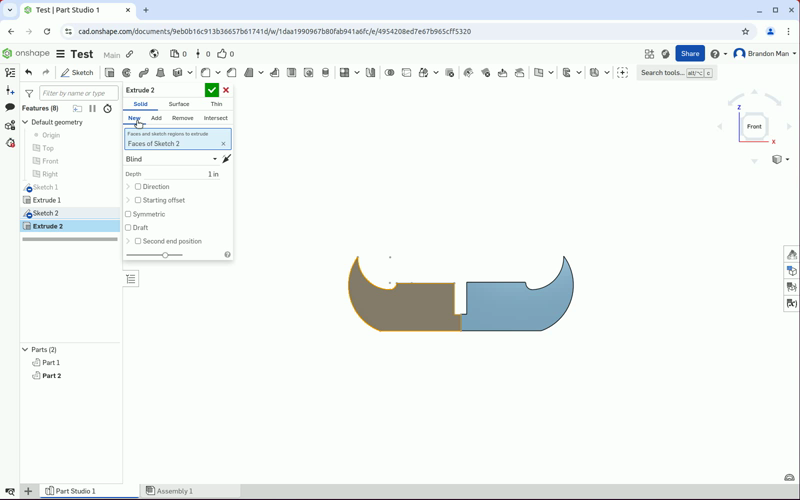
key(tab, 4)
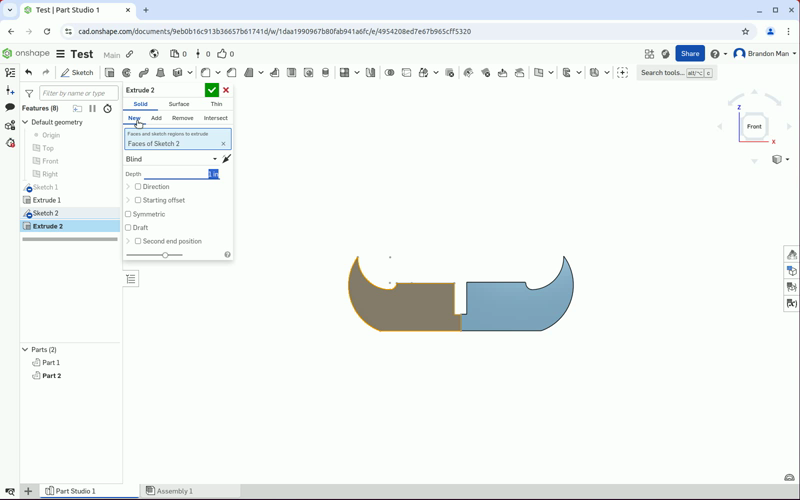
text(13.239)
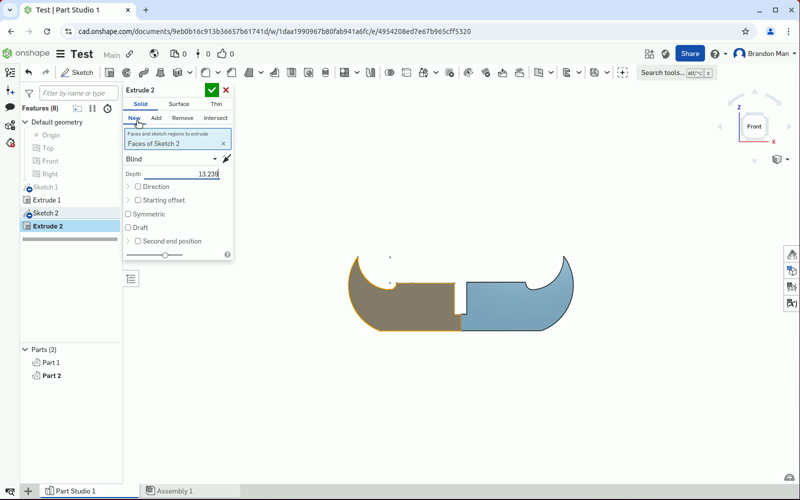
key(enter)
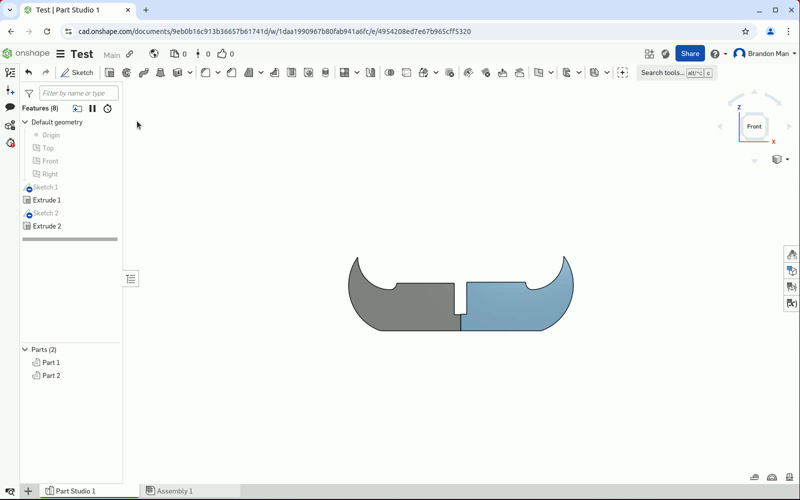
key(shift+h)
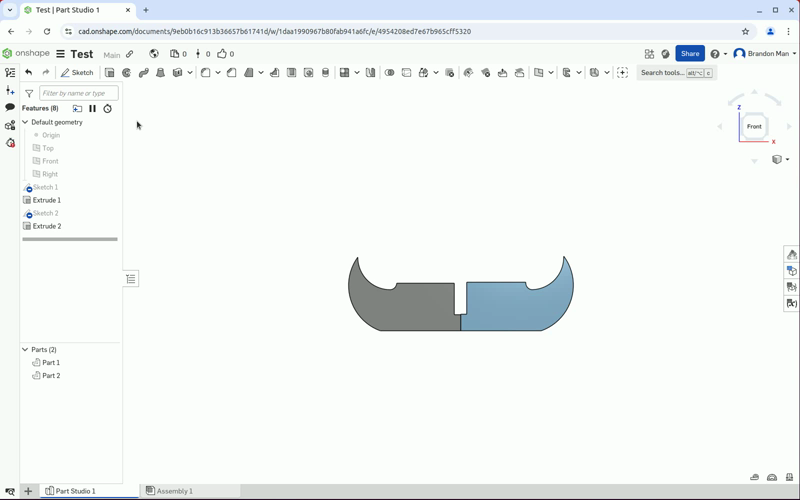
key(shift+h)
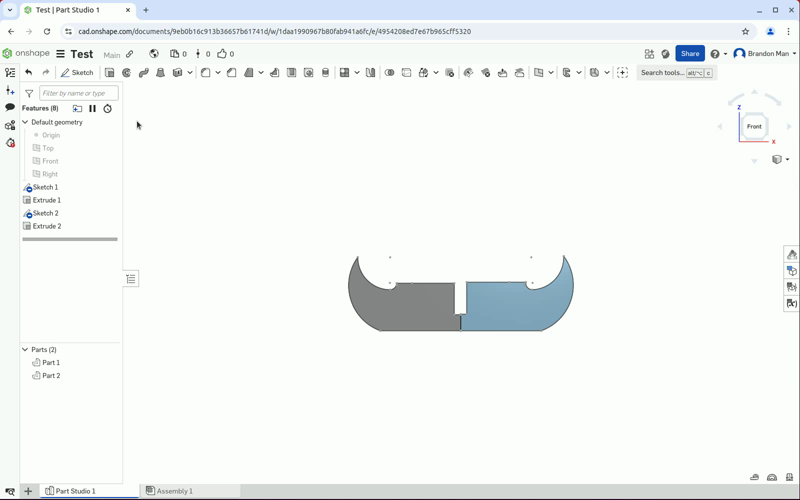
key(shift+7)
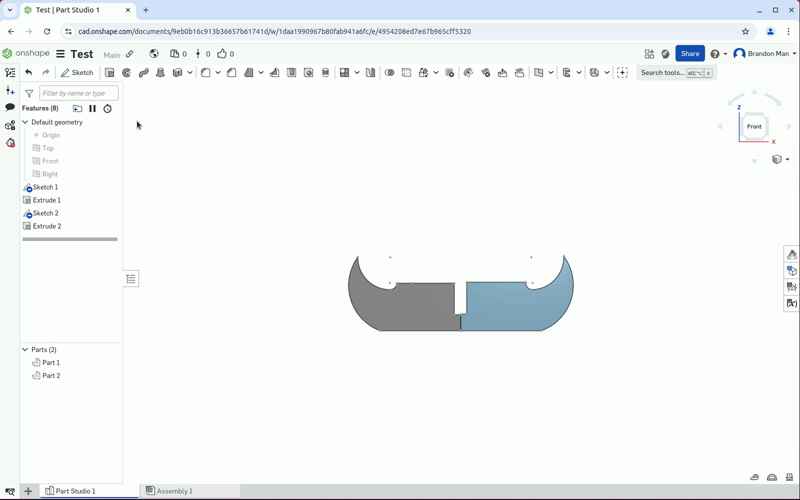
key(left, 2)
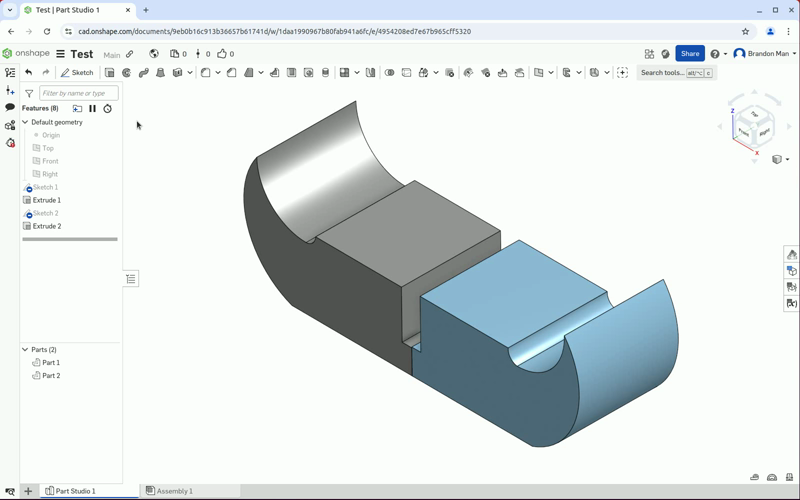
key(down, 2)
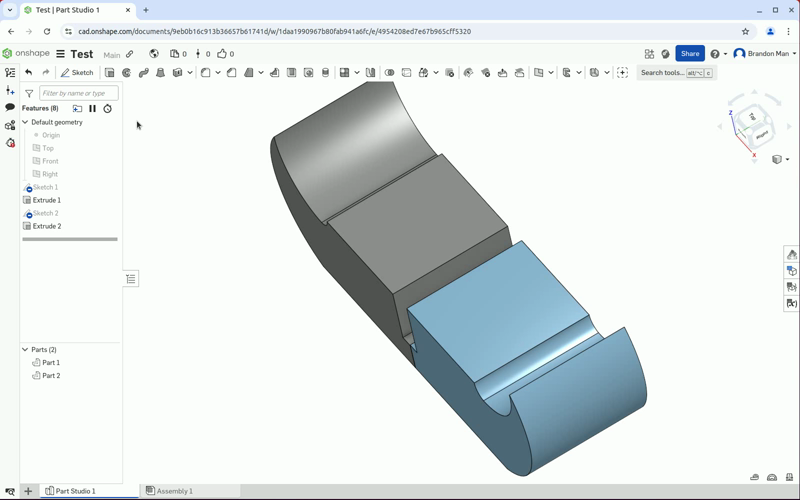
key(up, 2)
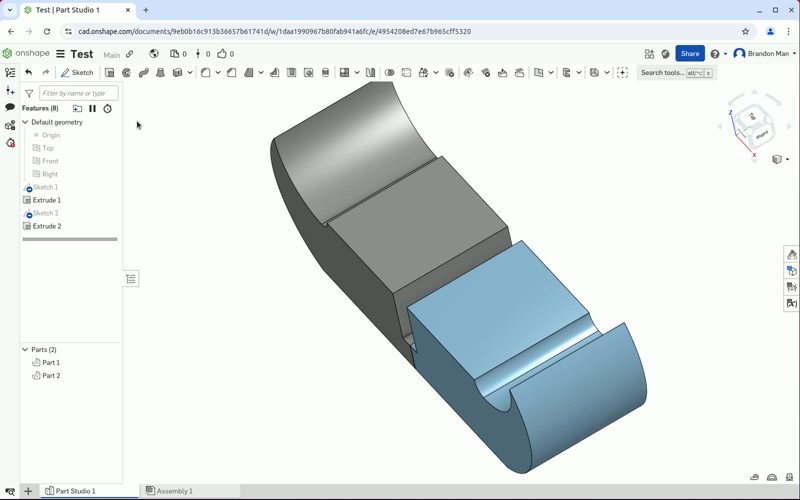
key(right, 2)
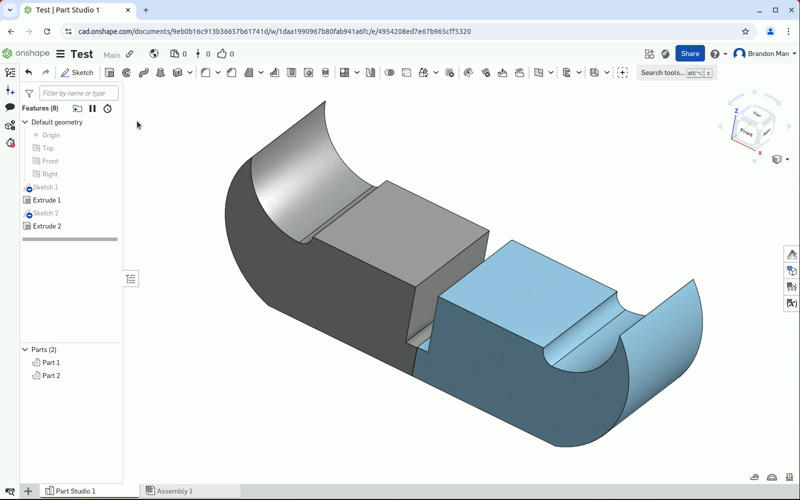
mouse_move(73, 189)
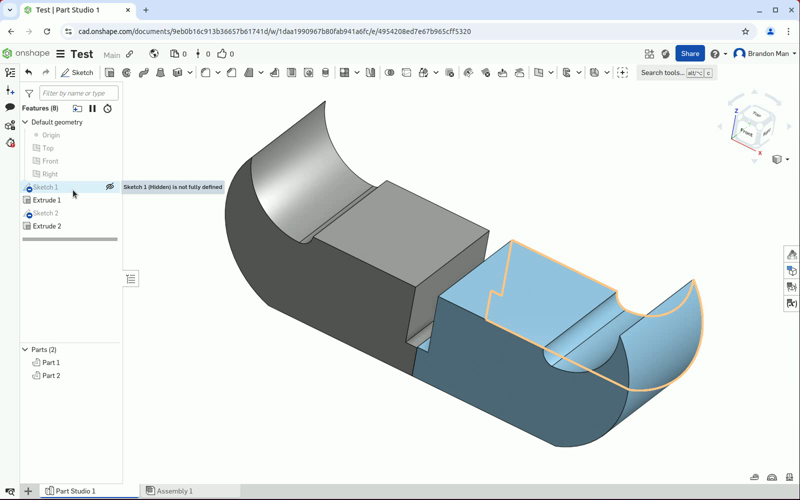
click(73, 189)